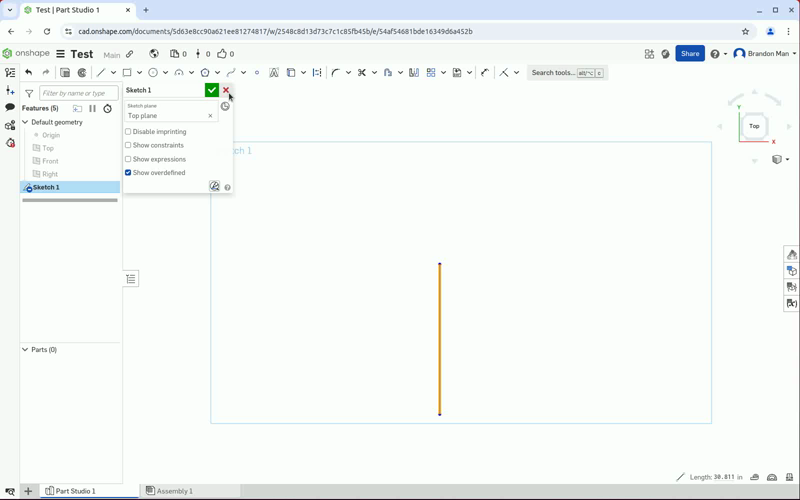
key(shift+h)
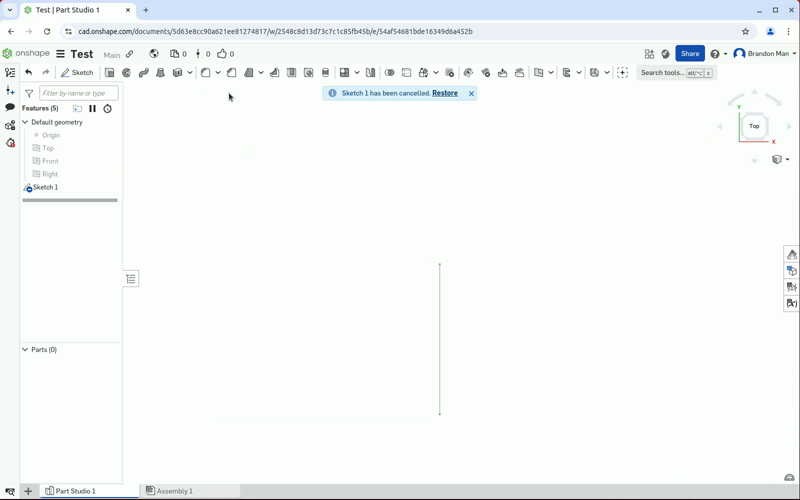
key(shift+s)
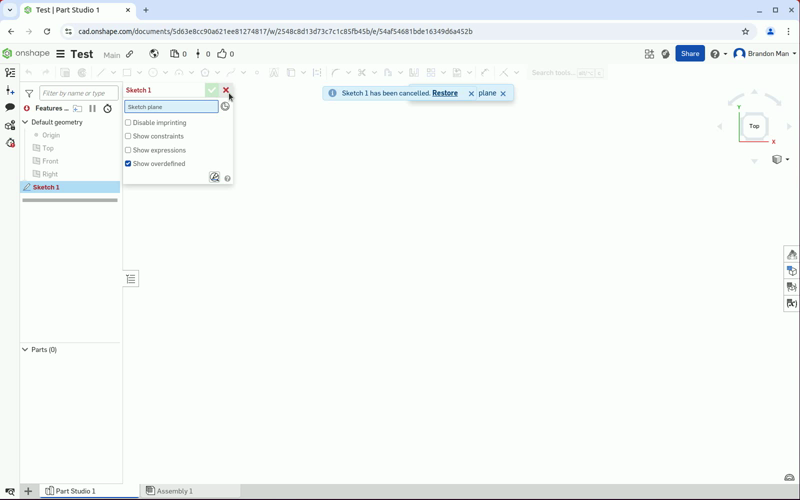
mouse_move(73, 150)
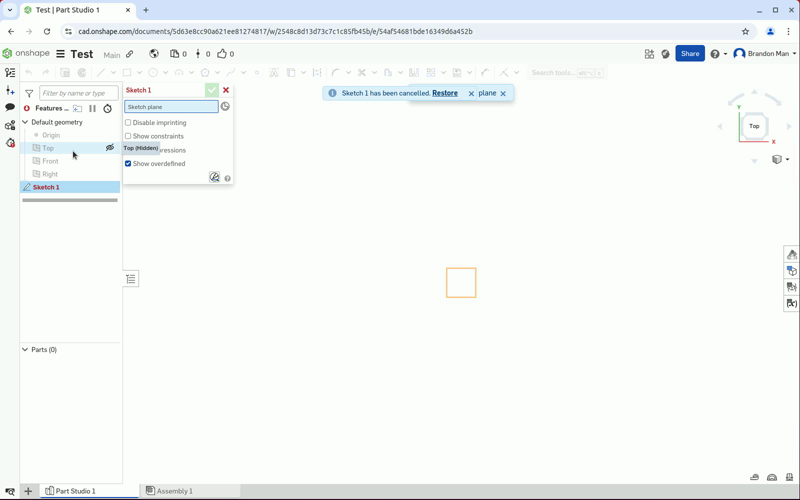
click(73, 150)
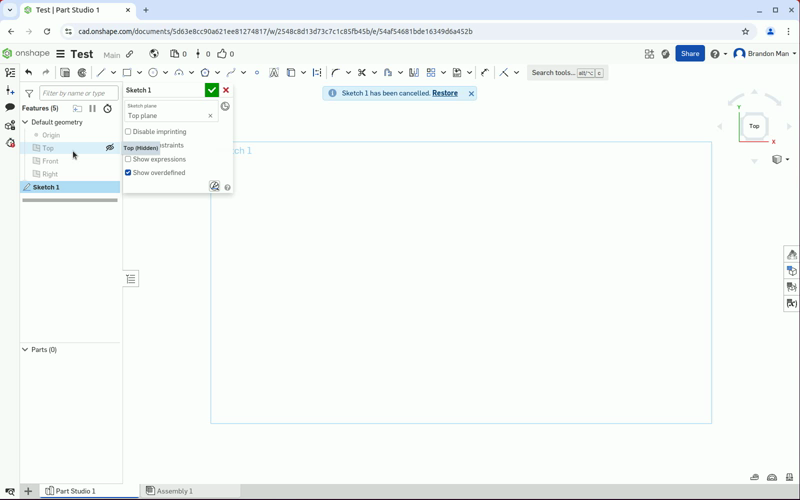
mouse_move(73, 352)
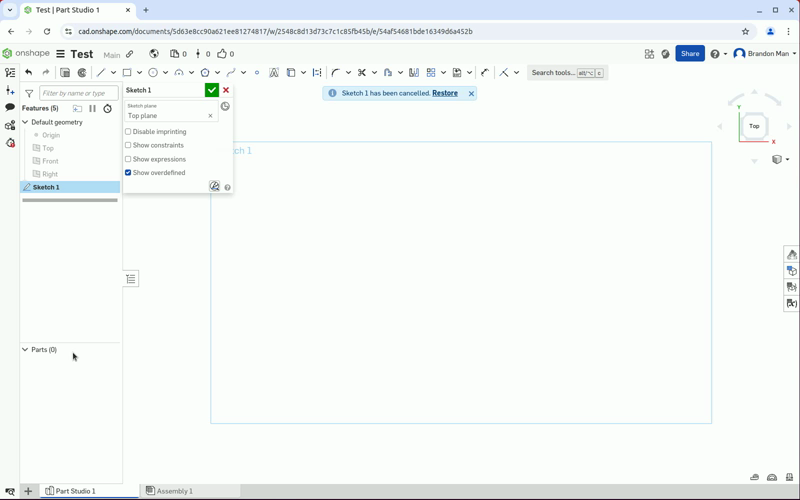
key(y)
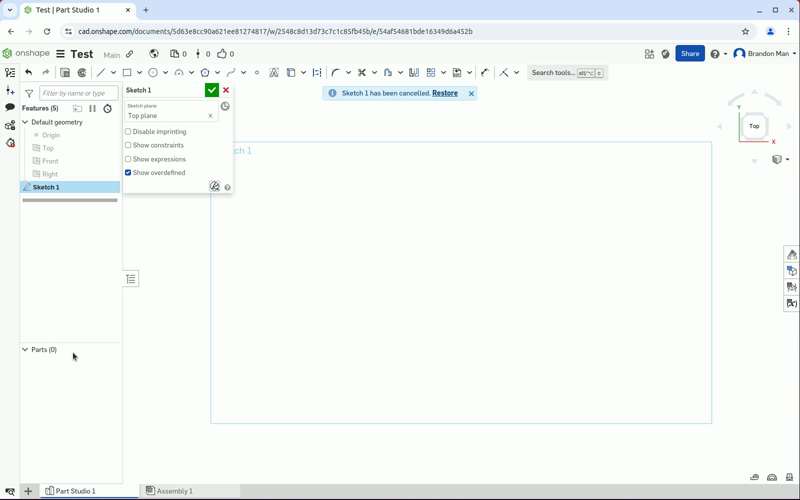
key(l)
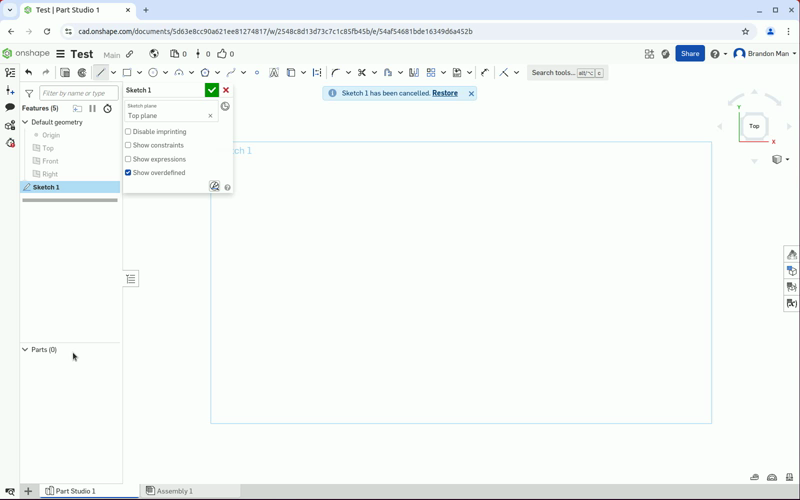
key_down(shift)
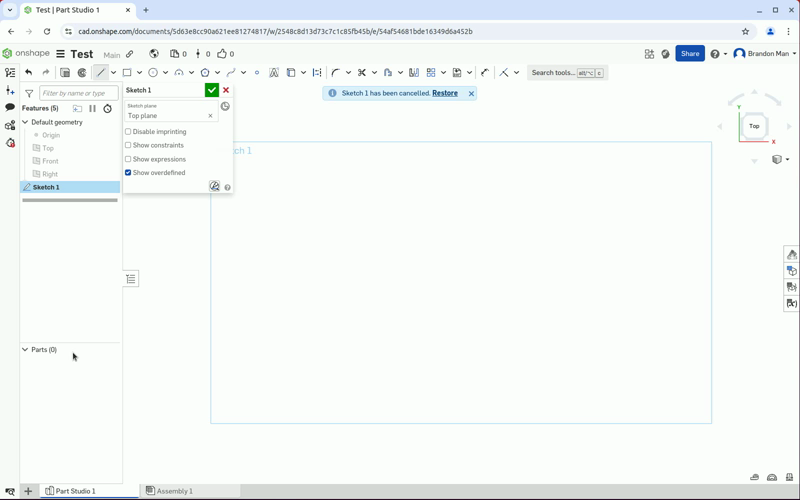
mouse_move(423, 395)
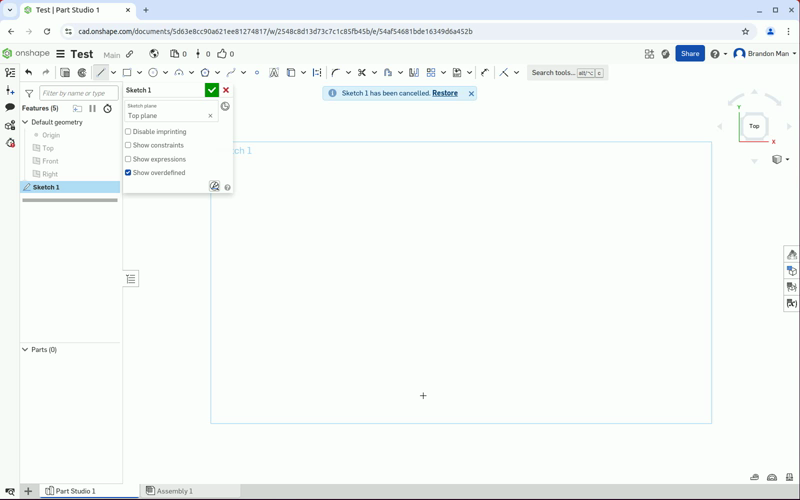
click(423, 395)
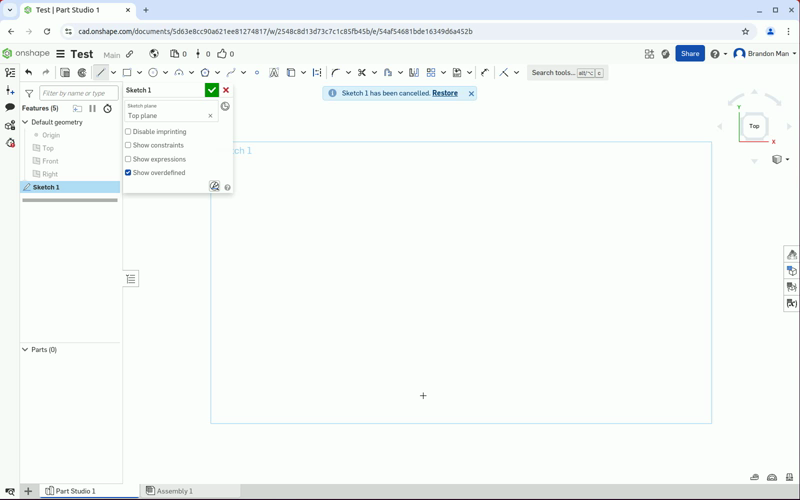
key_up(shift)
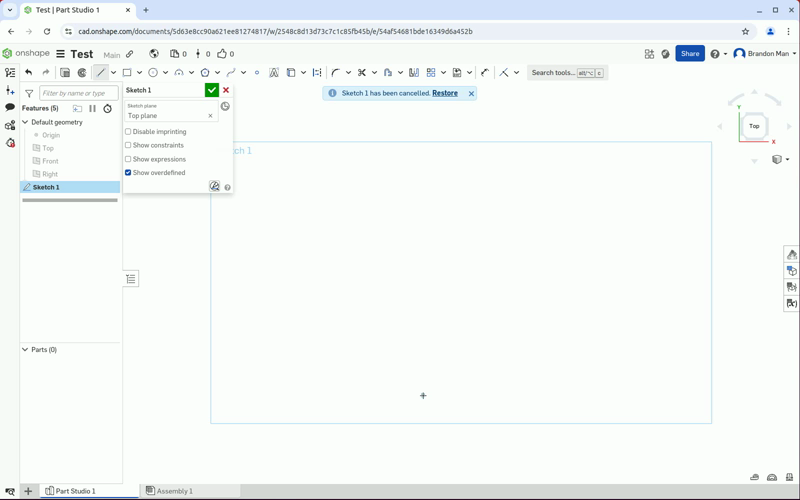
key_down(shift)
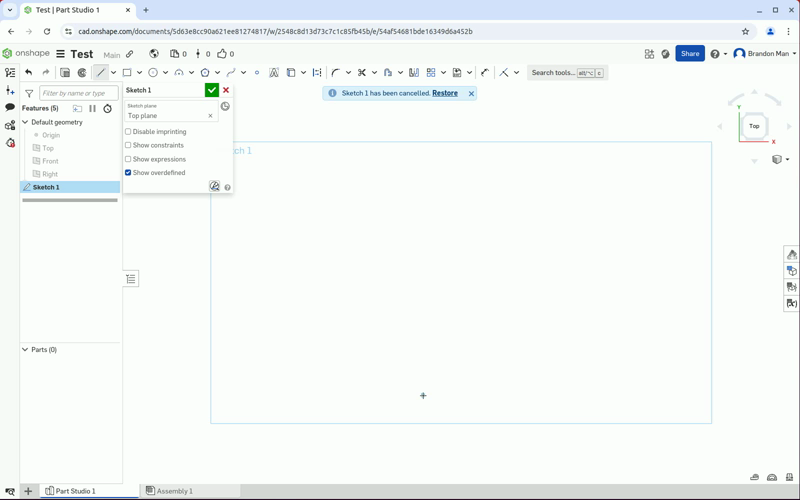
mouse_move(498, 395)
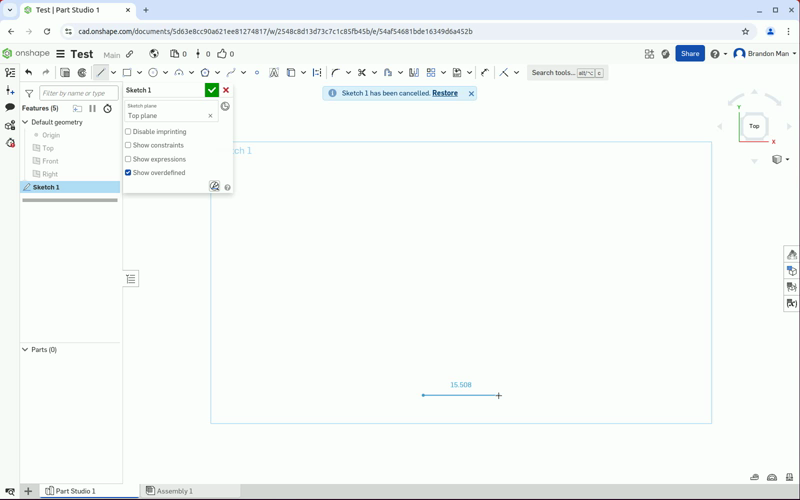
click(498, 395)
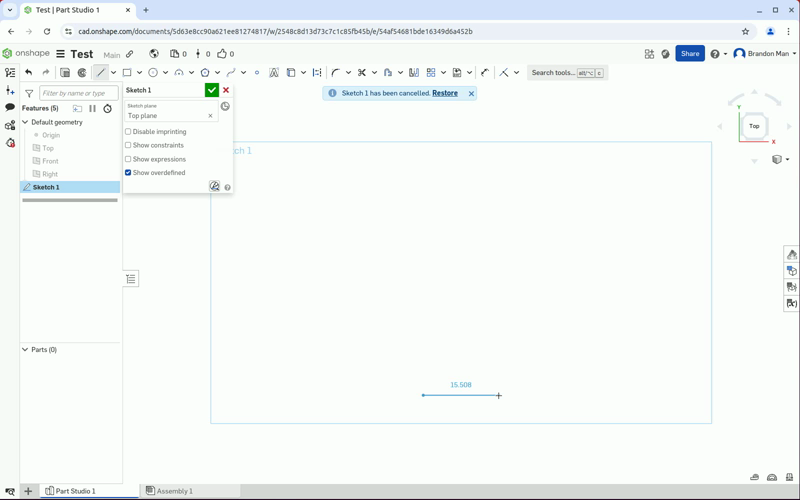
key_up(shift)
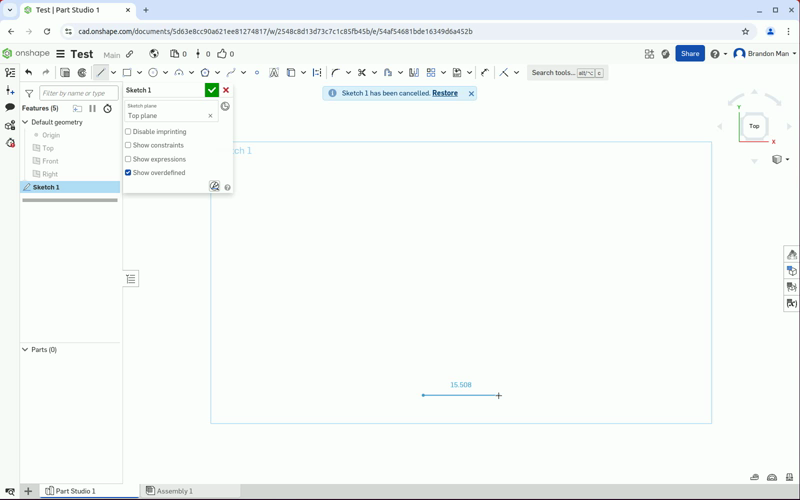
key_down(shift)
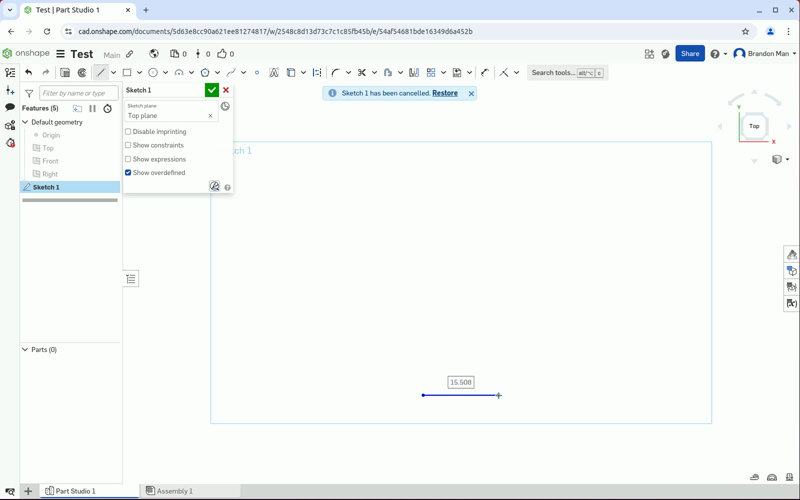
mouse_move(498, 171)
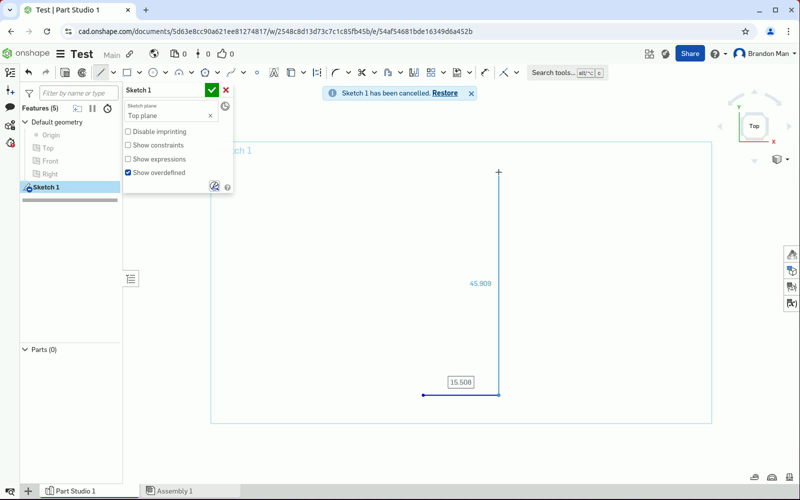
click(498, 171)
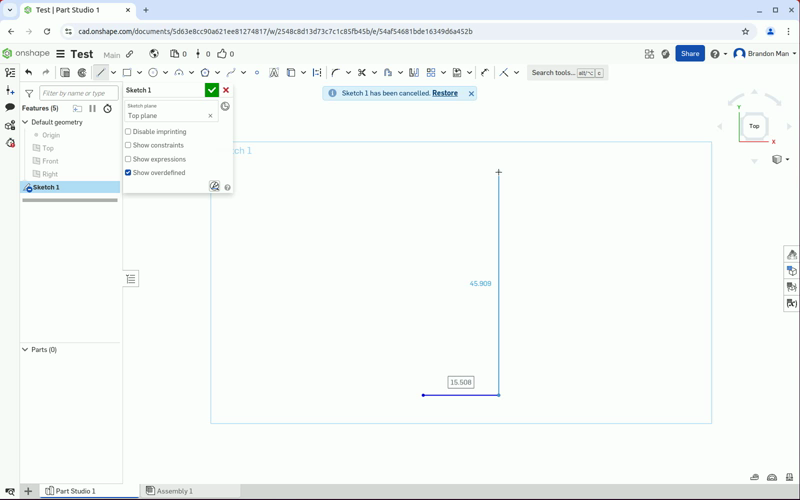
key_up(shift)
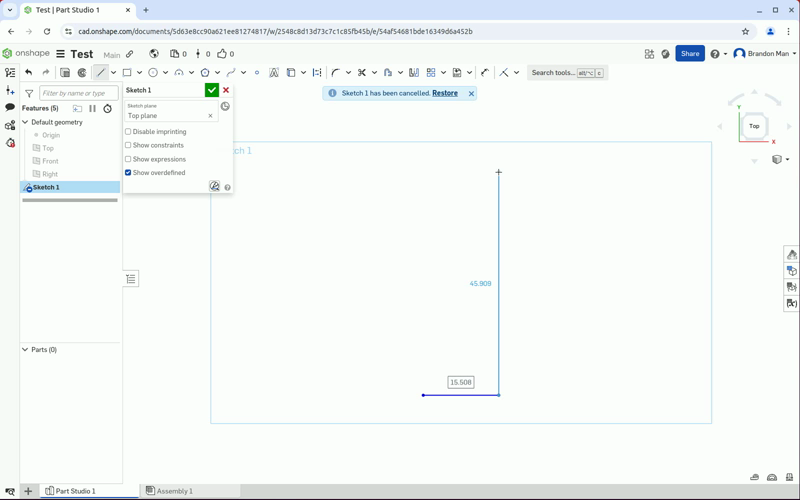
key_down(shift)
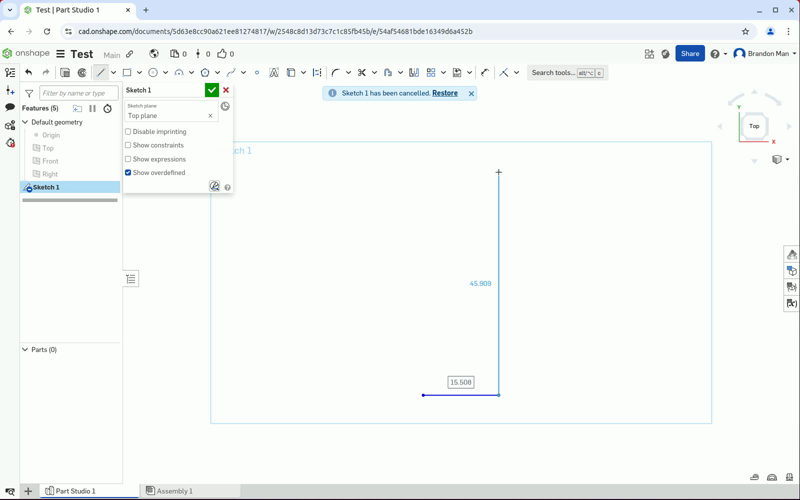
mouse_move(423, 171)
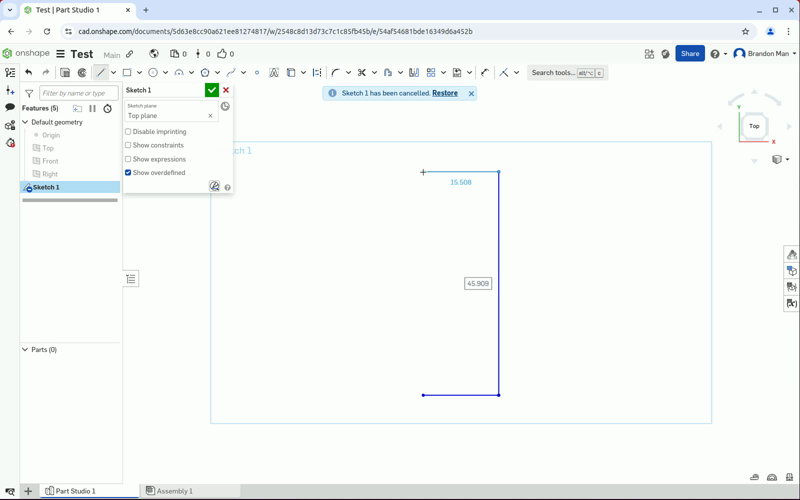
click(423, 171)
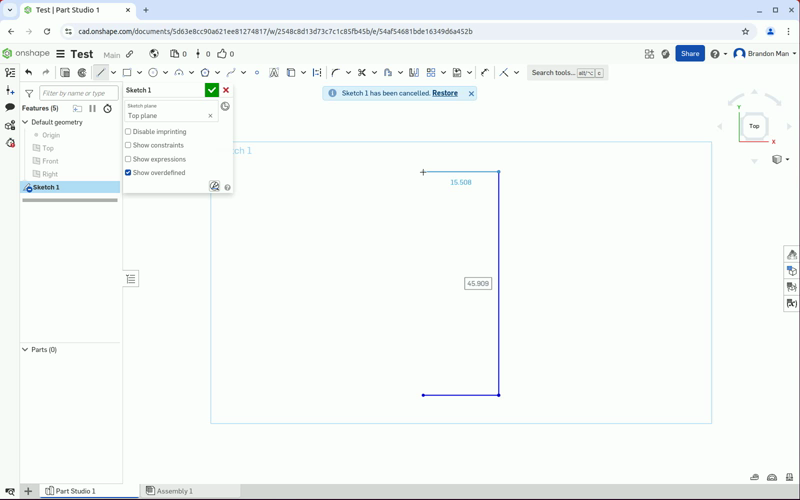
key_up(shift)
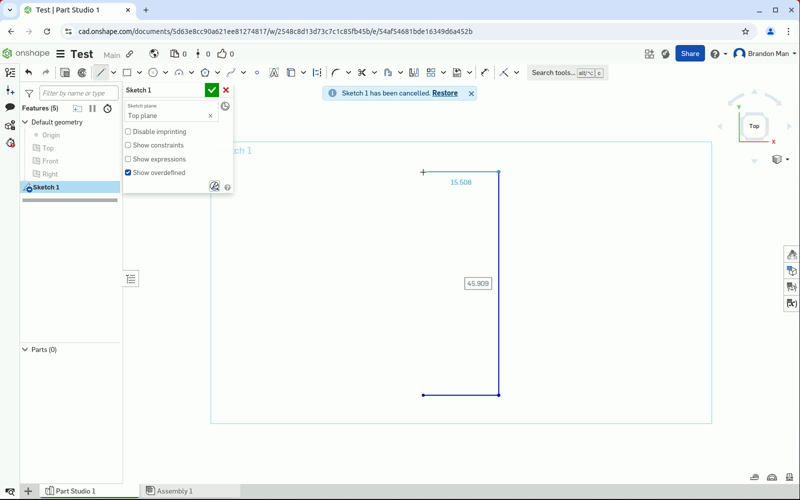
key_down(shift)
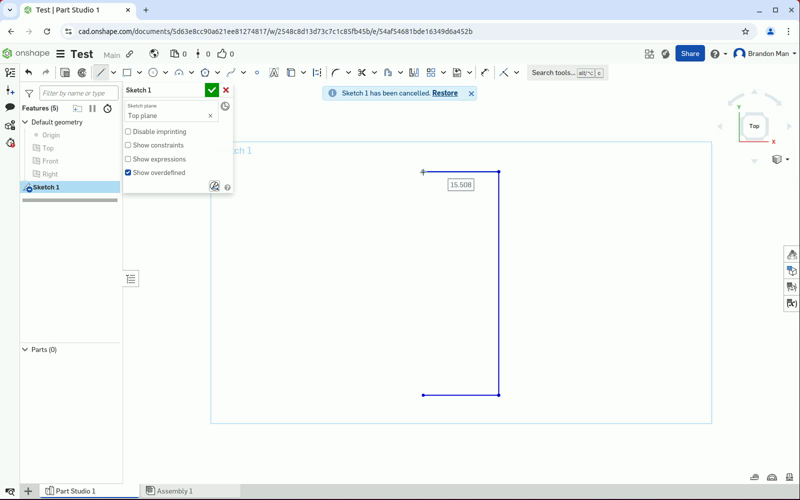
mouse_move(423, 395)
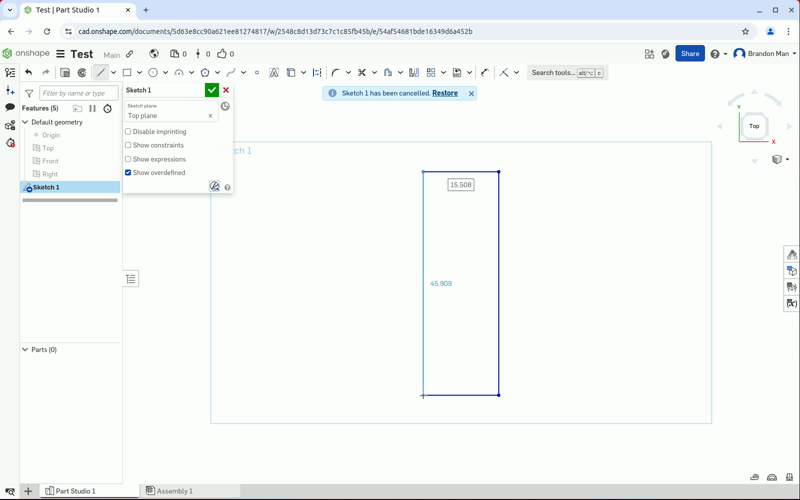
key_up(shift)
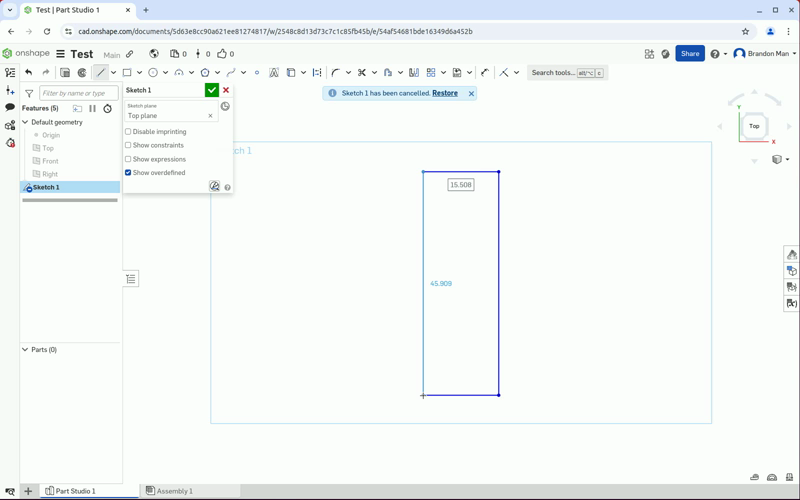
click(423, 395)
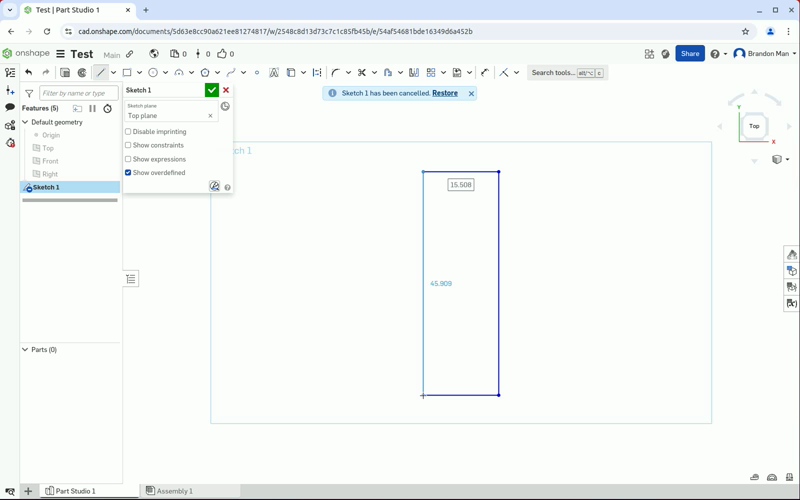
key(esc)
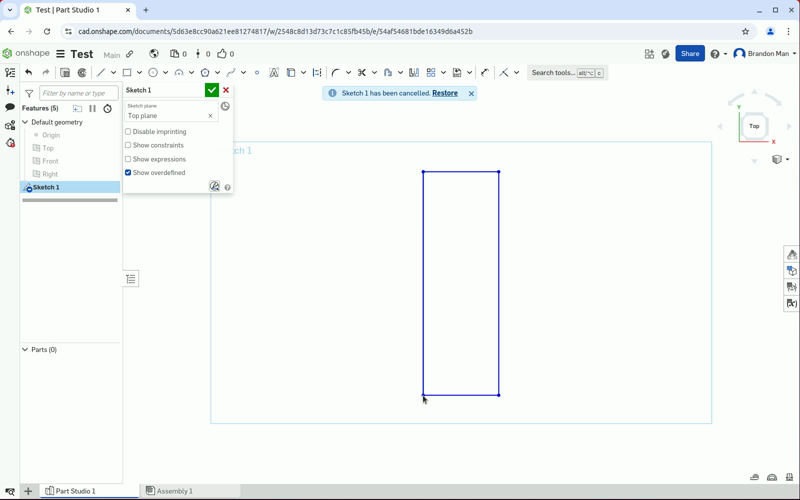
mouse_move(479, 378)
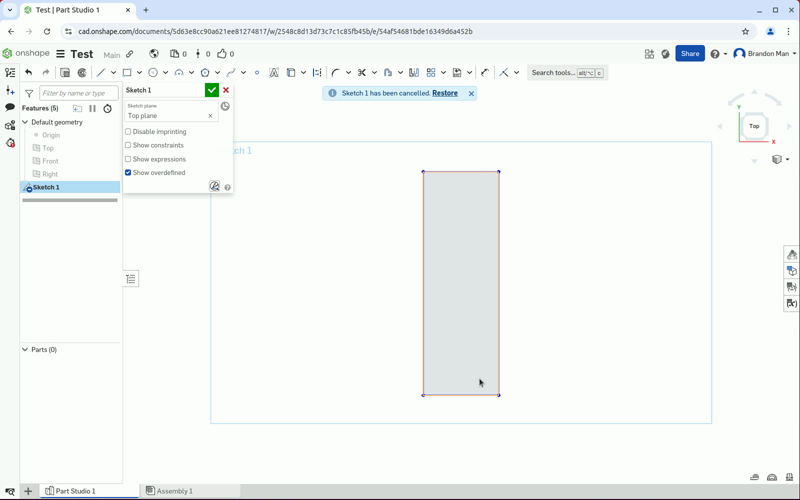
click(479, 378)
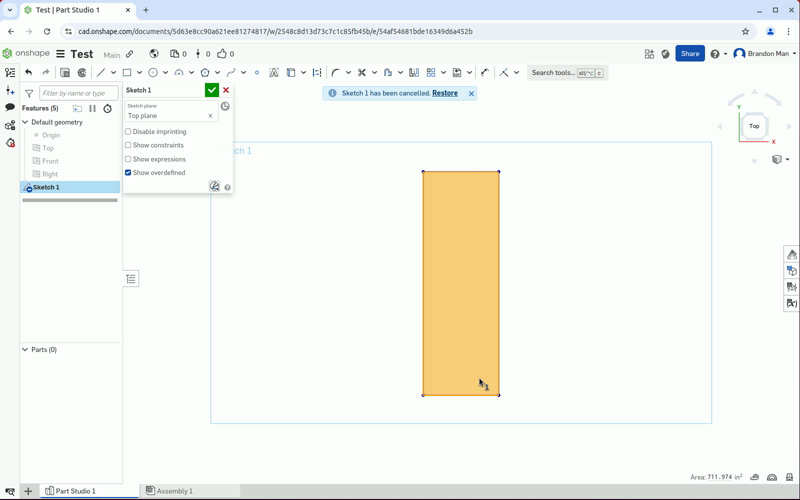
mouse_move(73, 352)
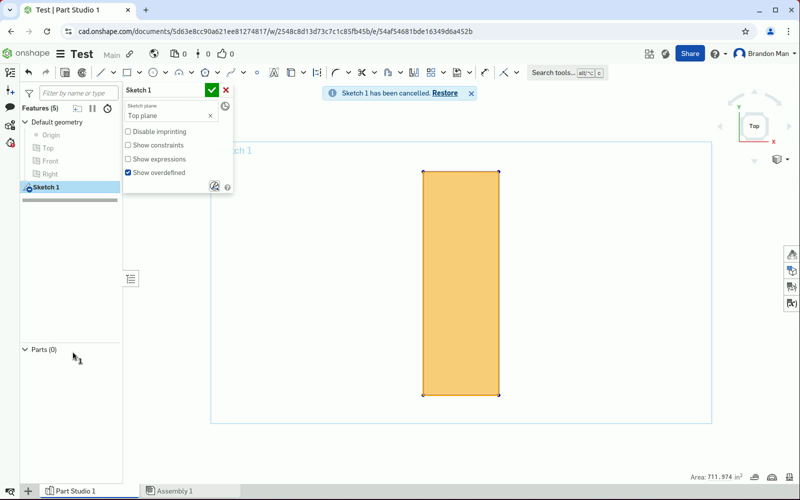
key(shift+y)
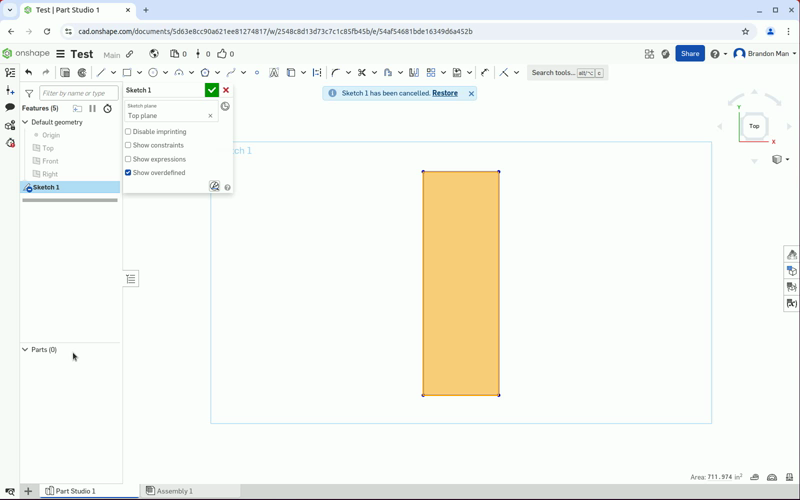
key(shift+e)
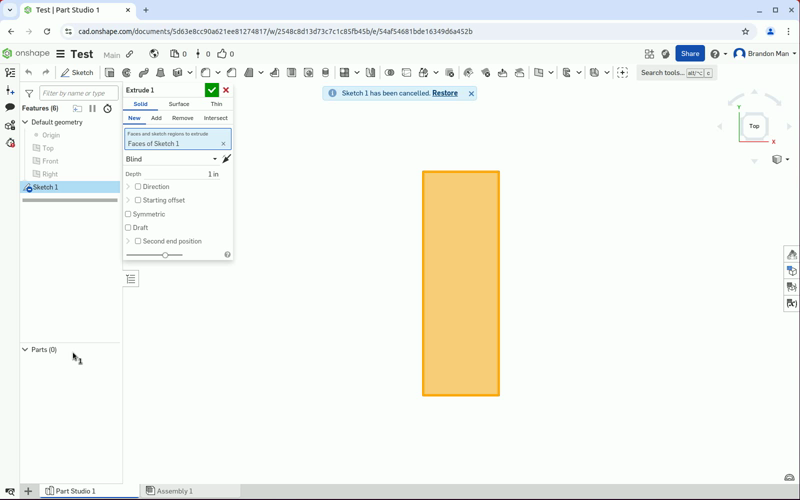
mouse_move(143, 106)
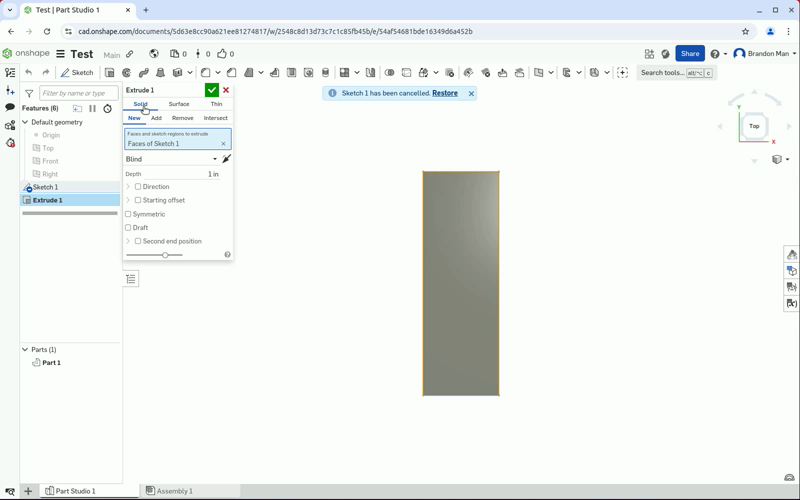
click(143, 106)
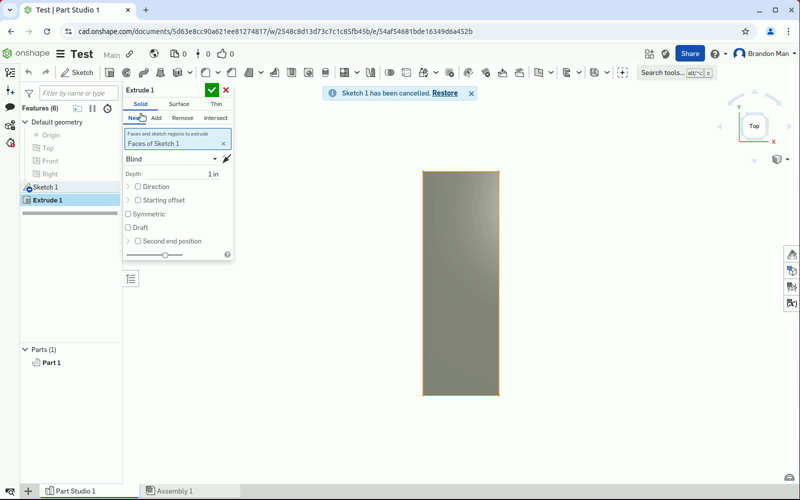
mouse_move(137, 120)
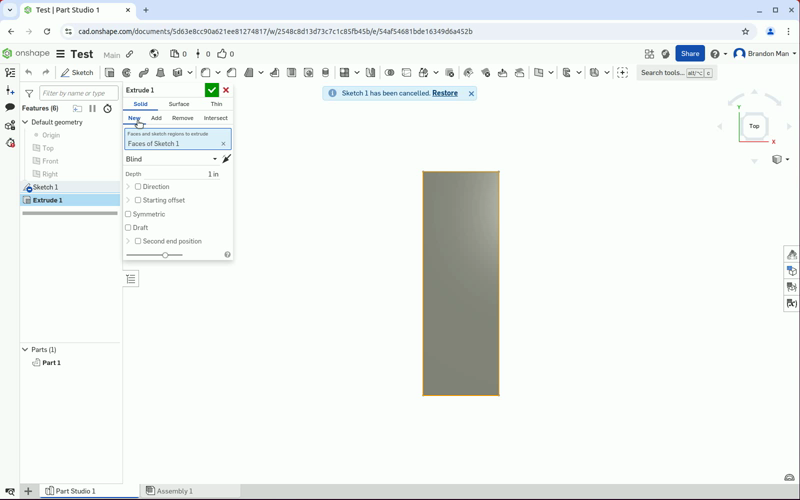
click(137, 120)
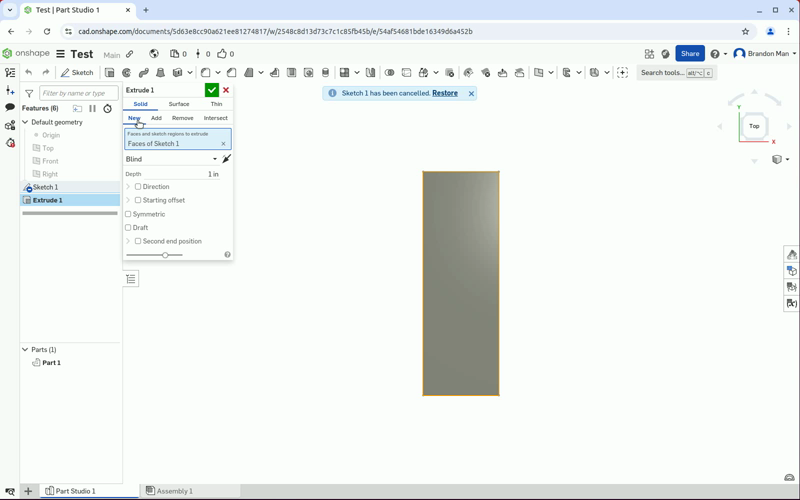
key(tab, 4)
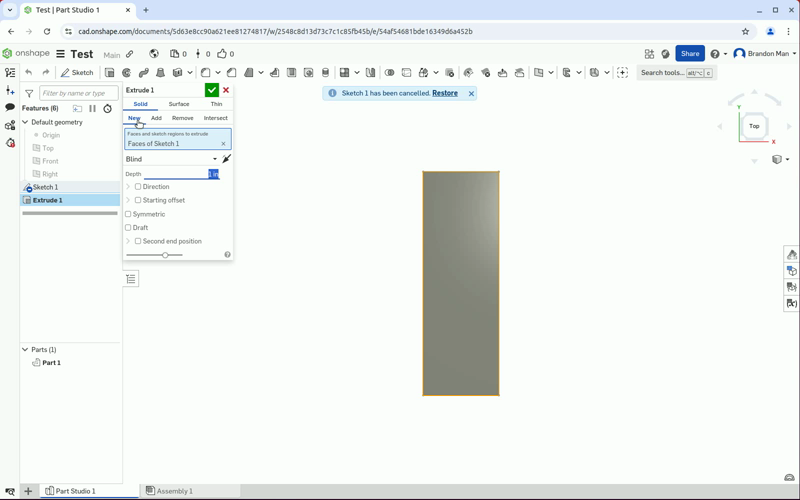
text(0.963)
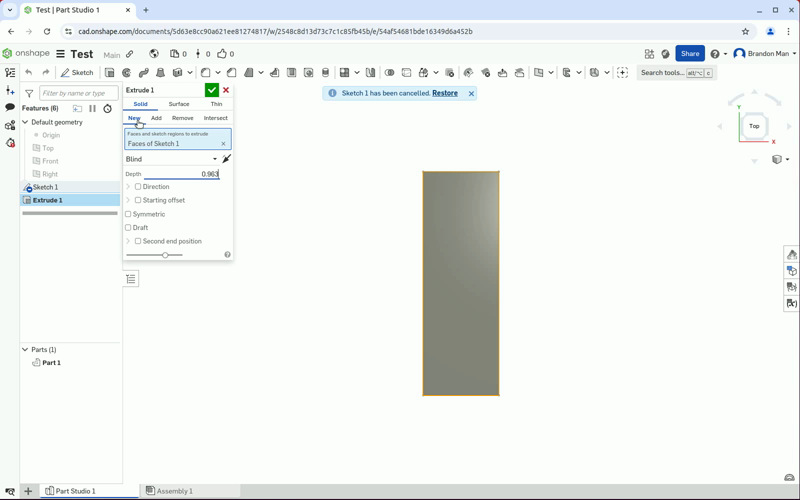
key(enter)
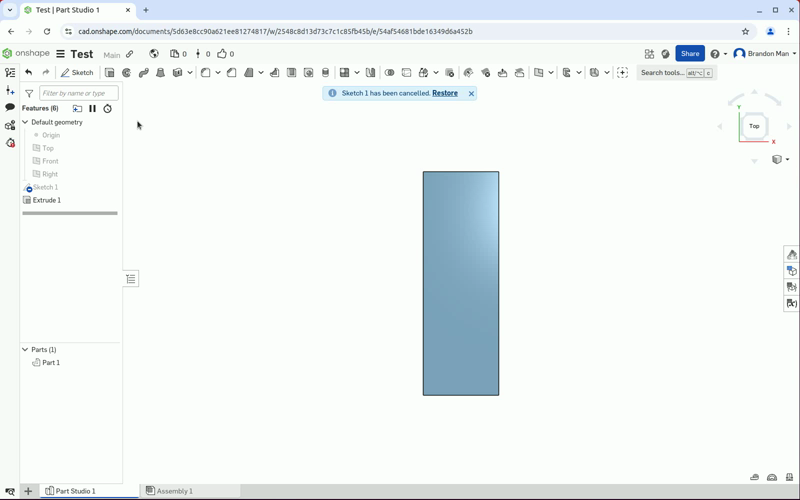
key(shift+h)
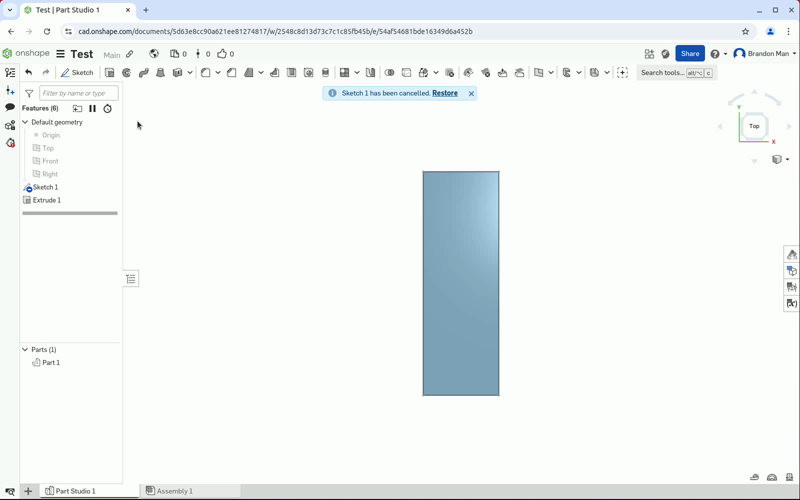
key(shift+h)
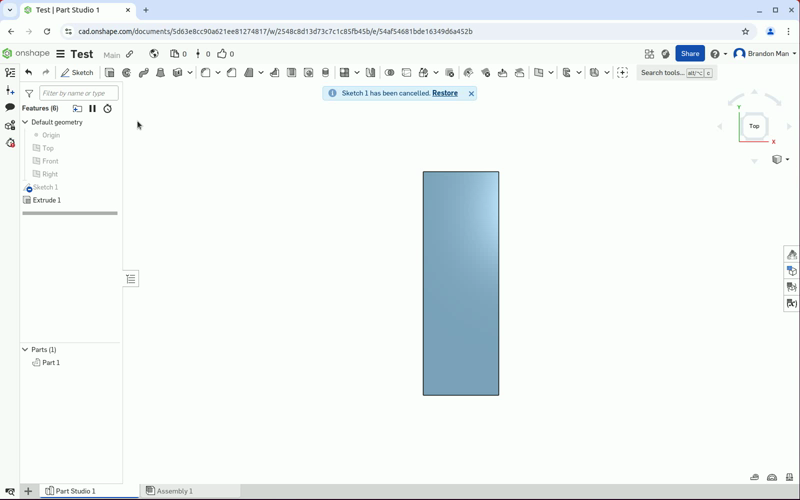
mouse_move(73, 189)
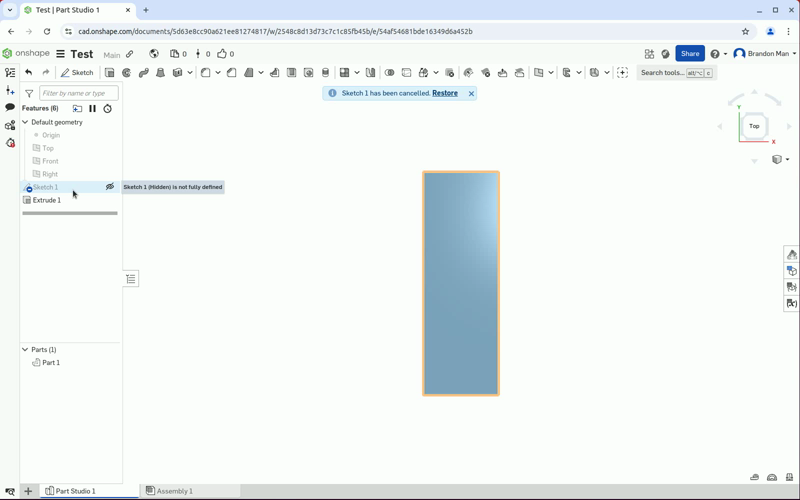
click(73, 189)
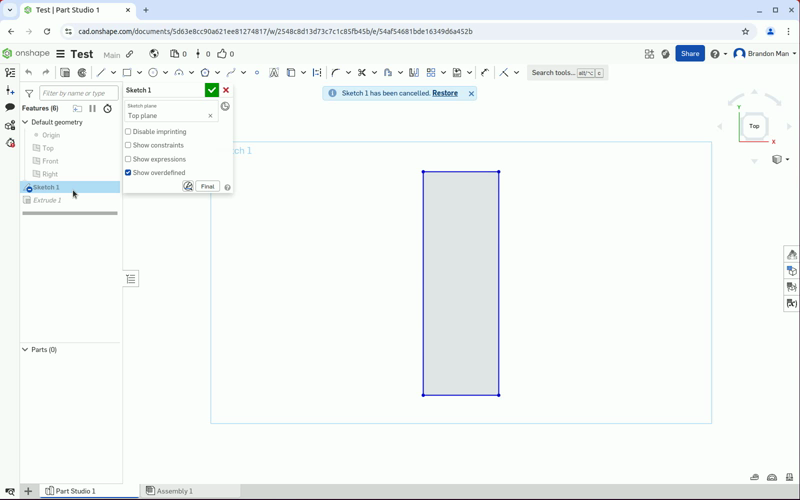
mouse_move(229, 92)
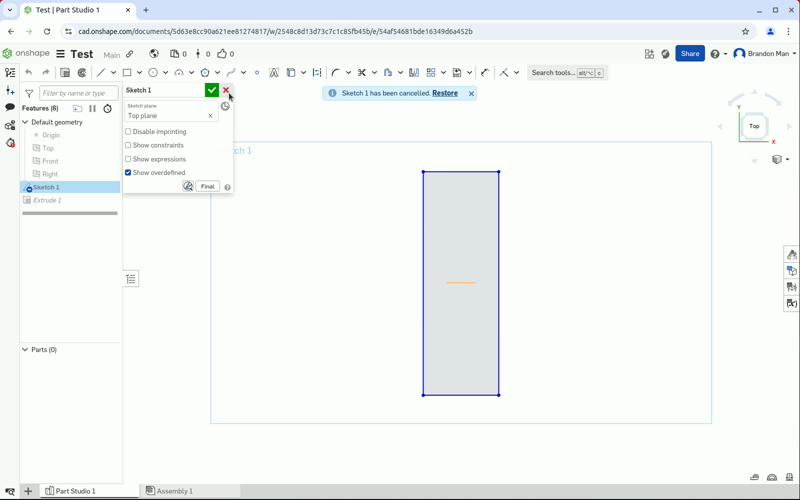
click(229, 92)
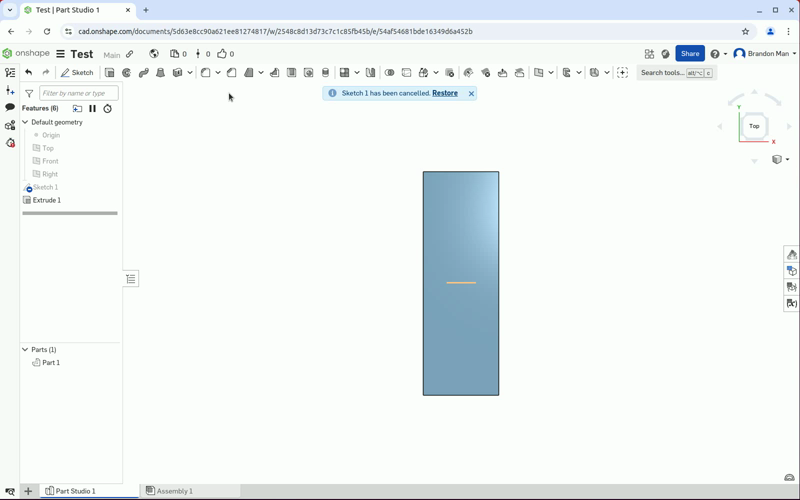
mouse_move(541, 75)
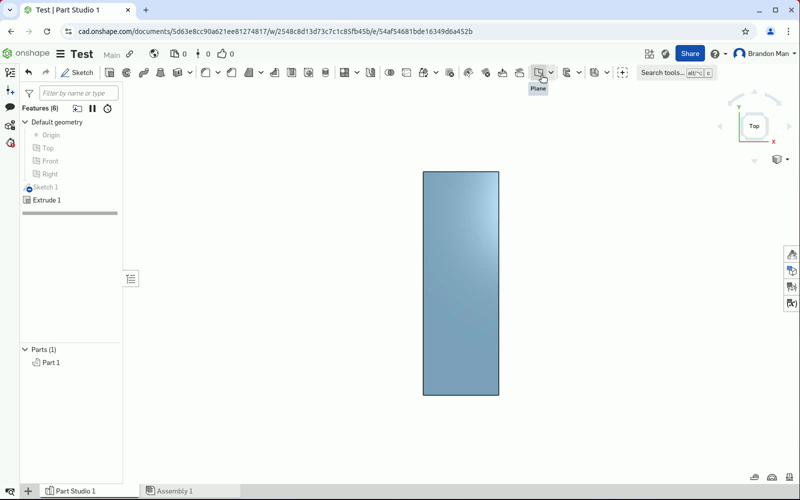
click(541, 75)
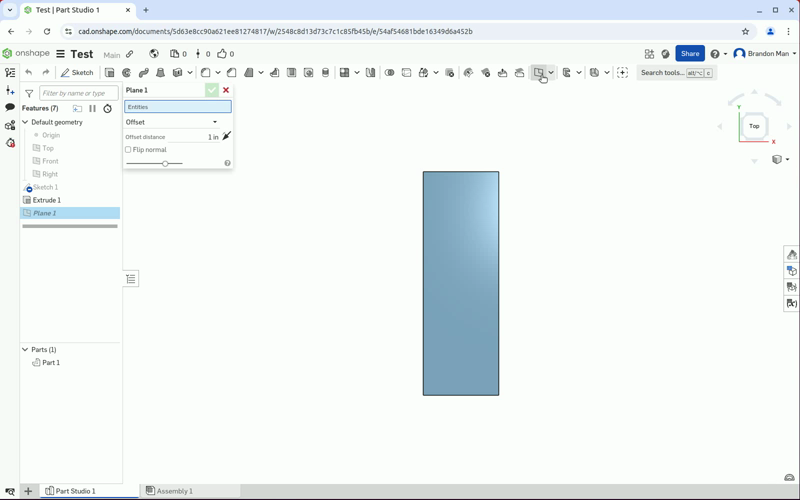
mouse_move(73, 150)
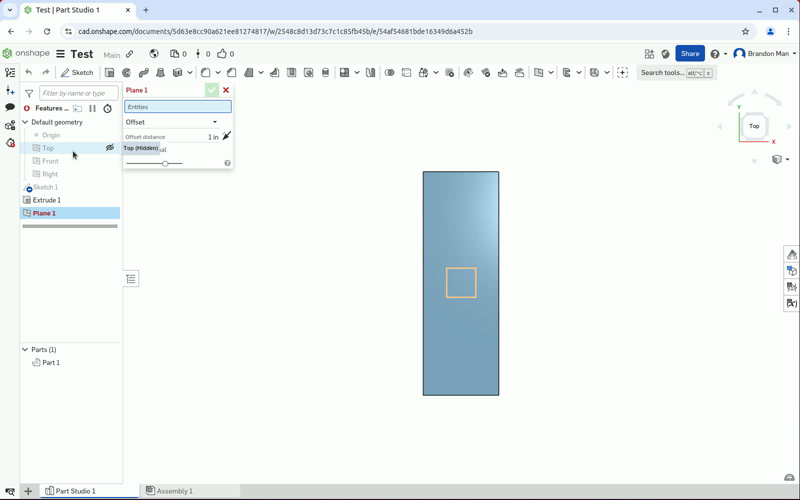
click(73, 150)
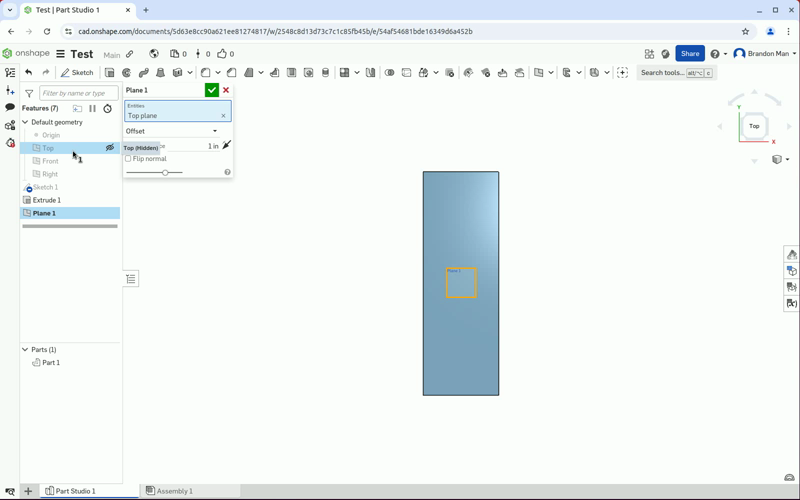
key(tab, 2)
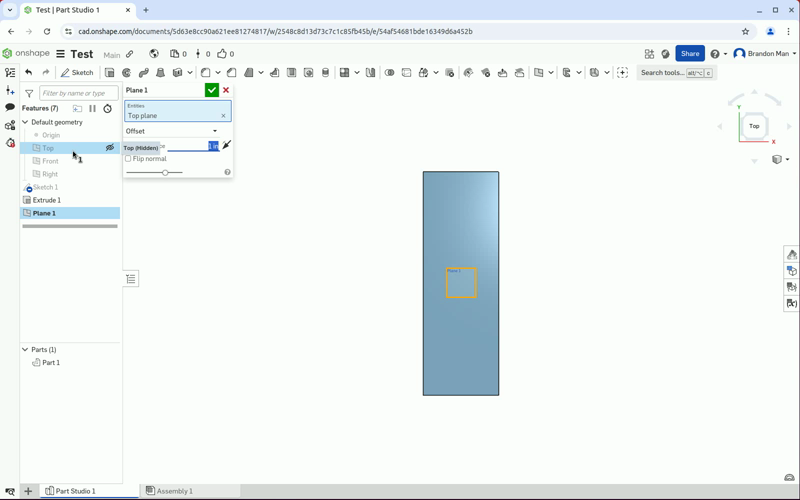
text(0.955)
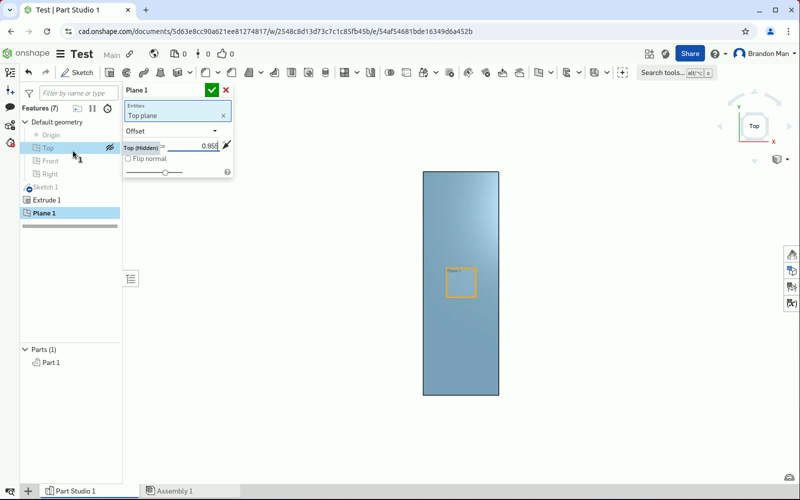
key(enter, 2)
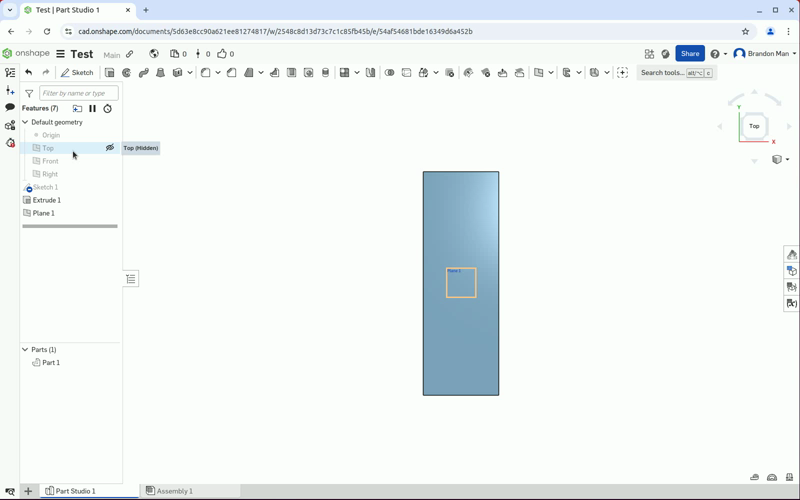
key(shift+s)
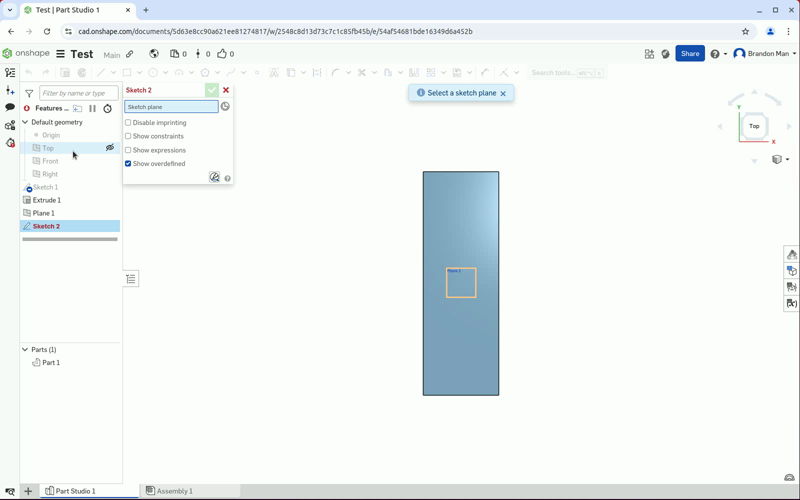
mouse_move(73, 215)
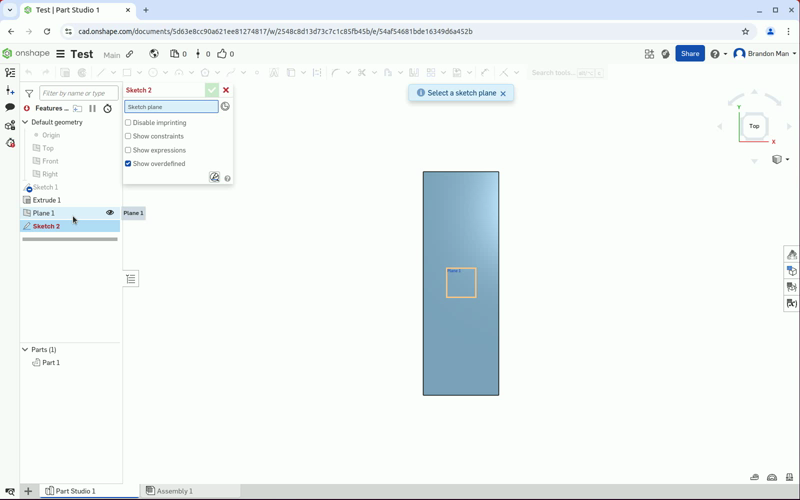
click(73, 215)
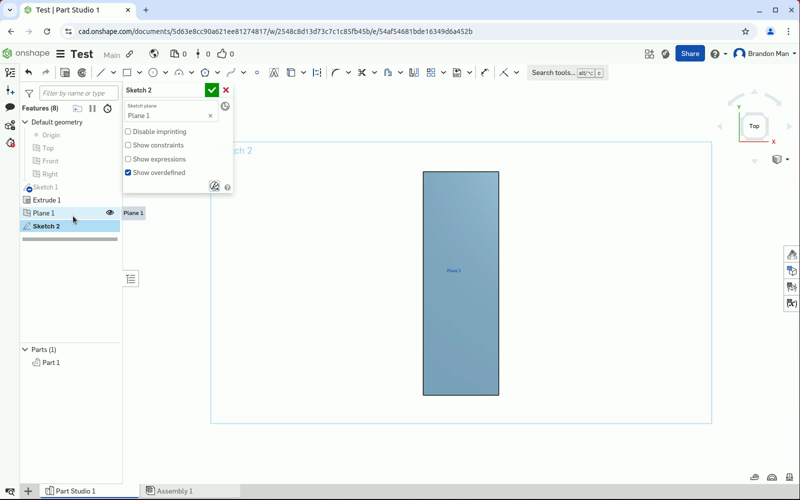
mouse_move(73, 352)
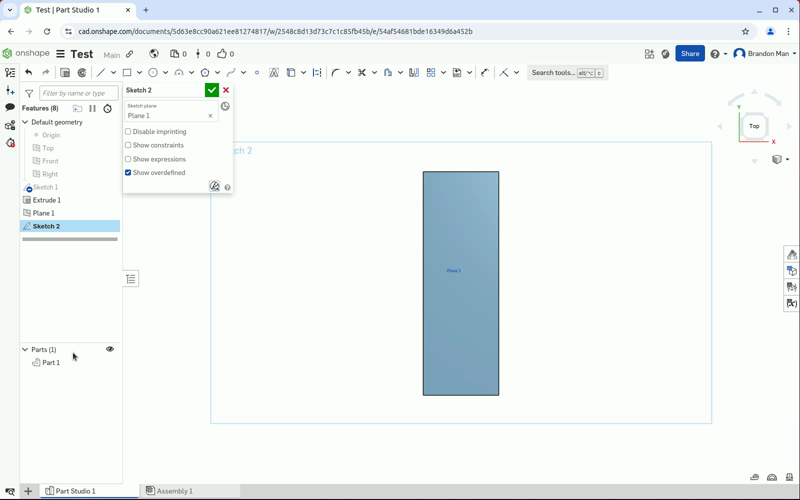
key(y)
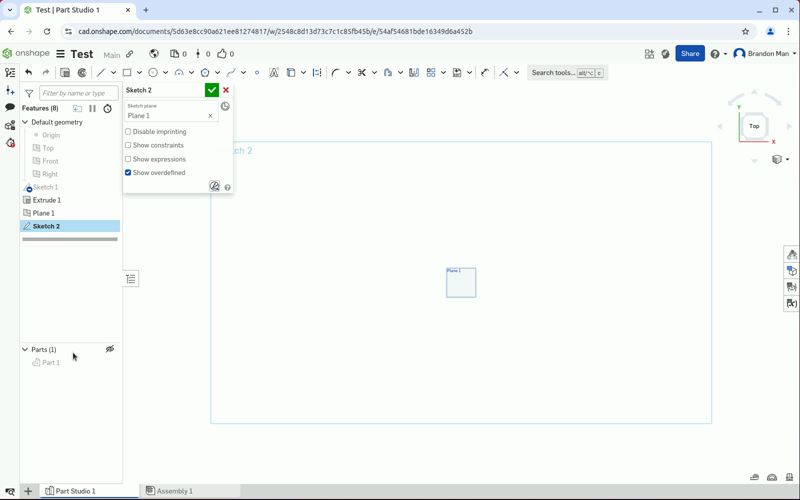
key(l)
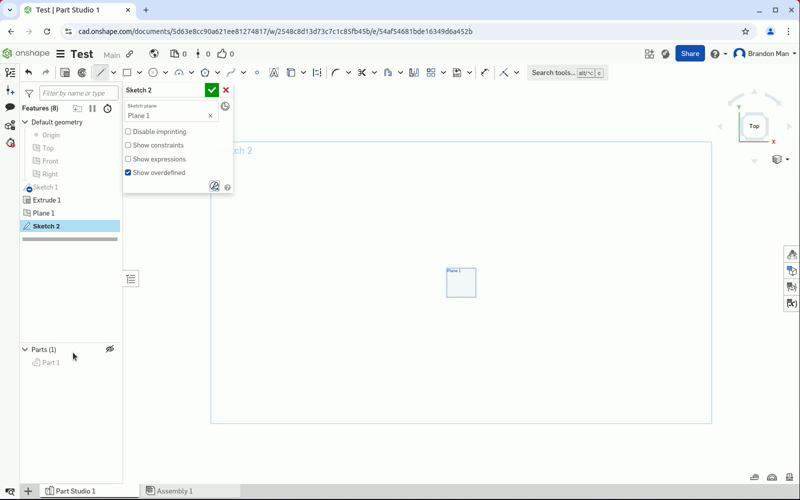
key_down(shift)
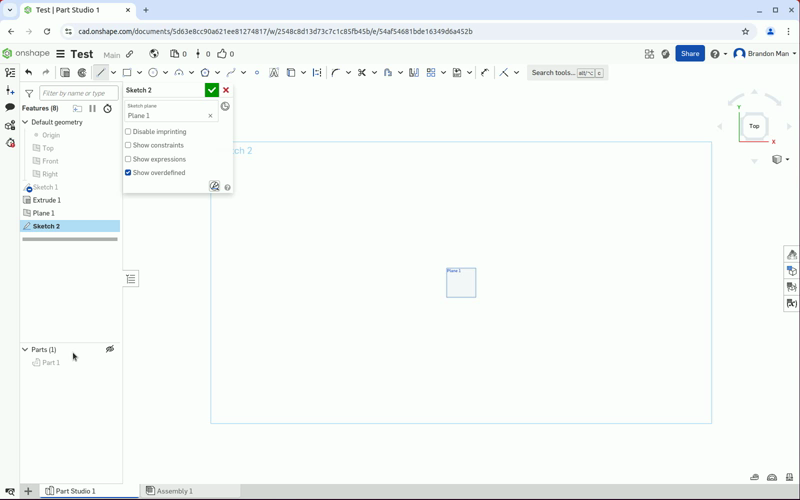
mouse_move(477, 295)
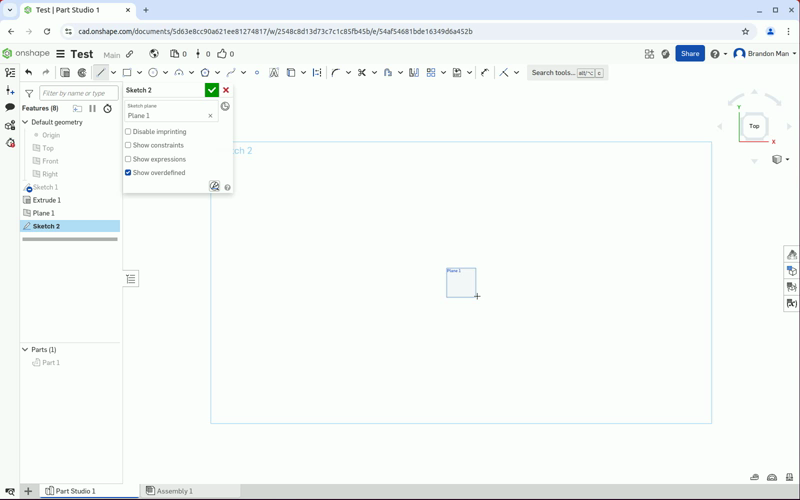
click(477, 295)
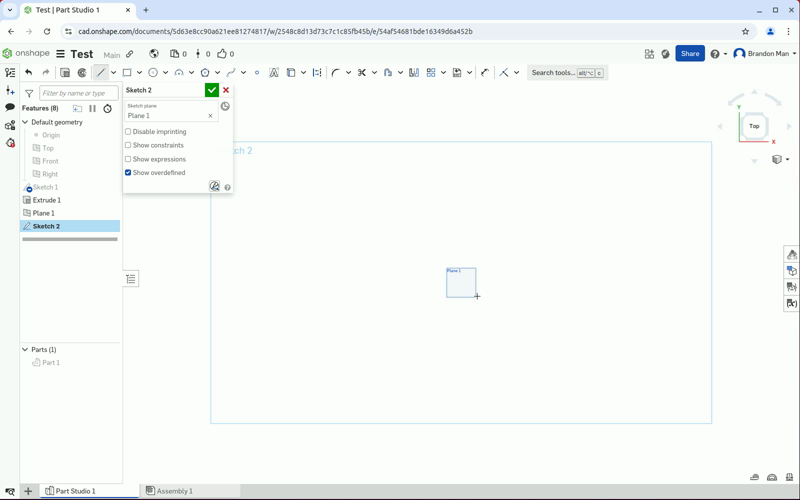
key_up(shift)
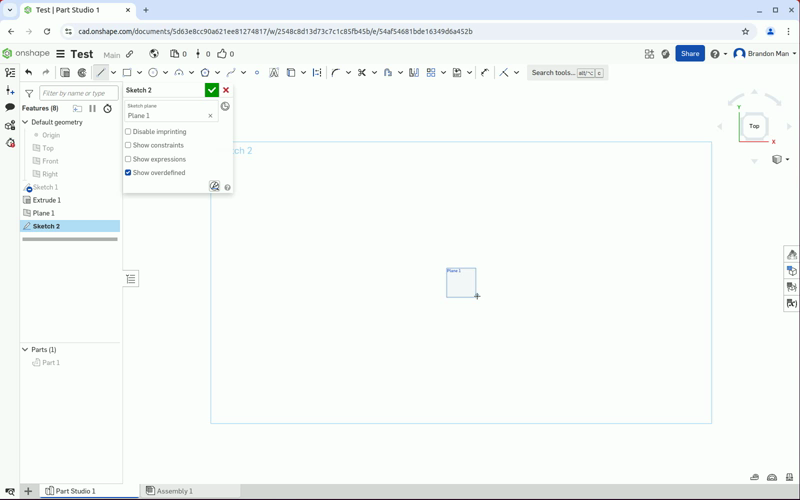
key_down(shift)
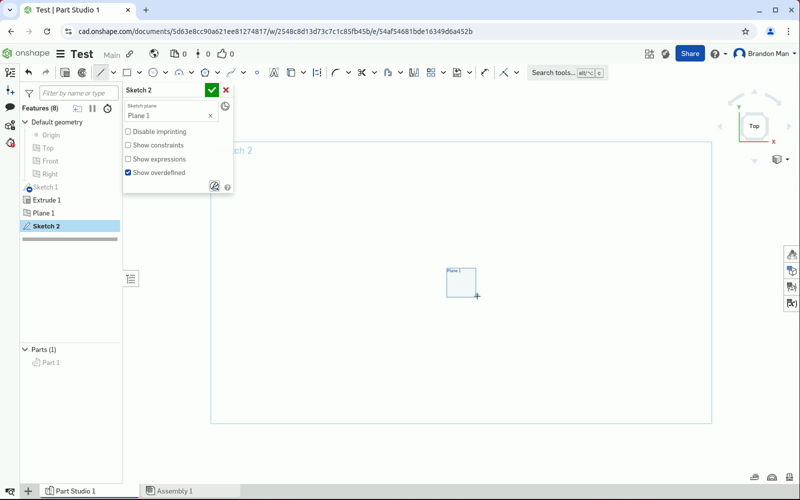
mouse_move(507, 295)
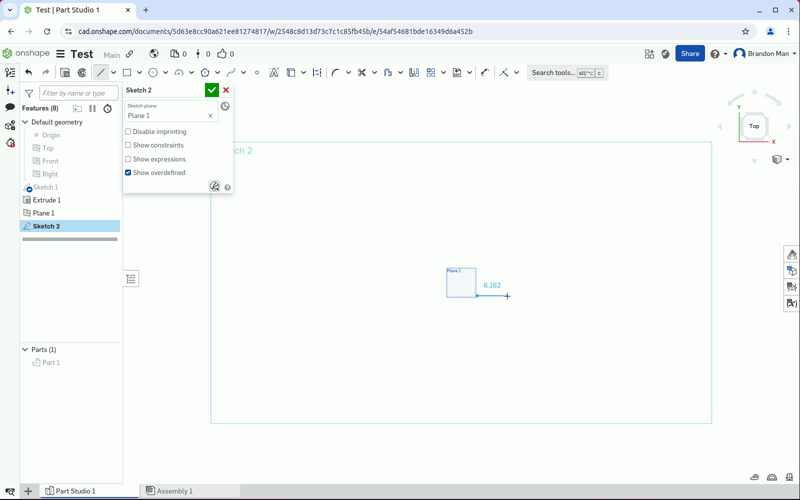
mouse_move(478, 295)
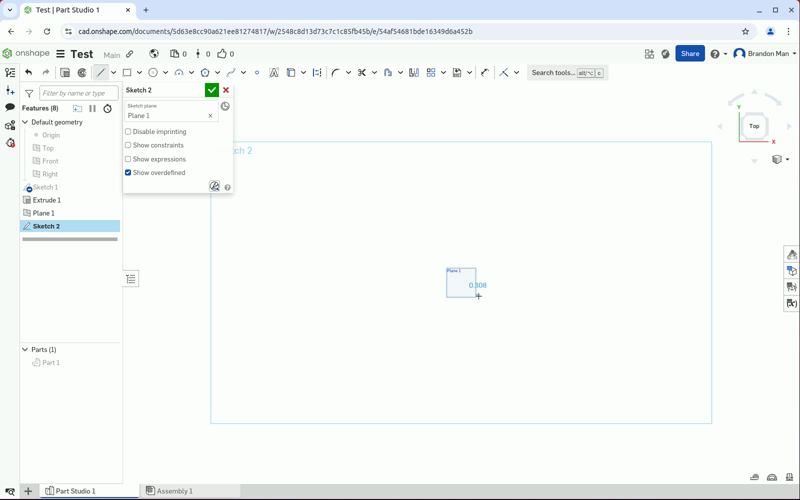
scroll(6)
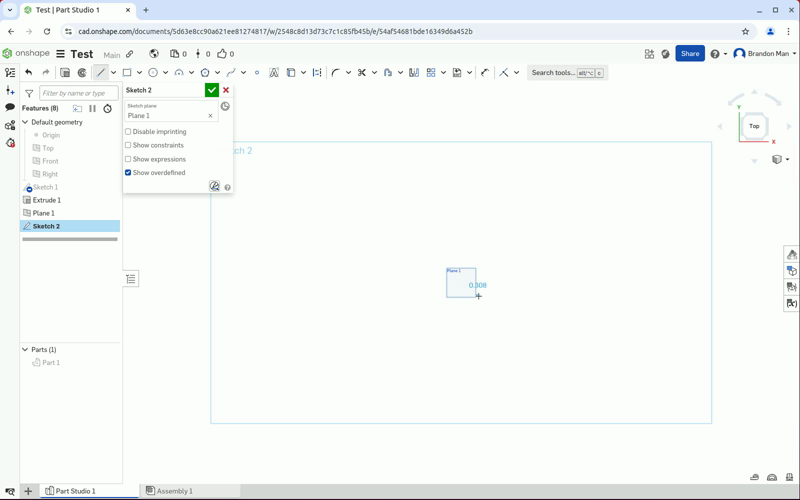
scroll(6)
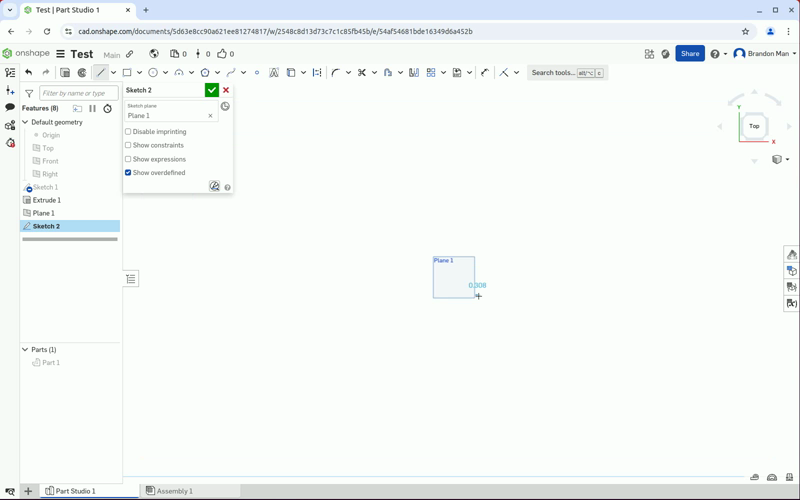
scroll(6)
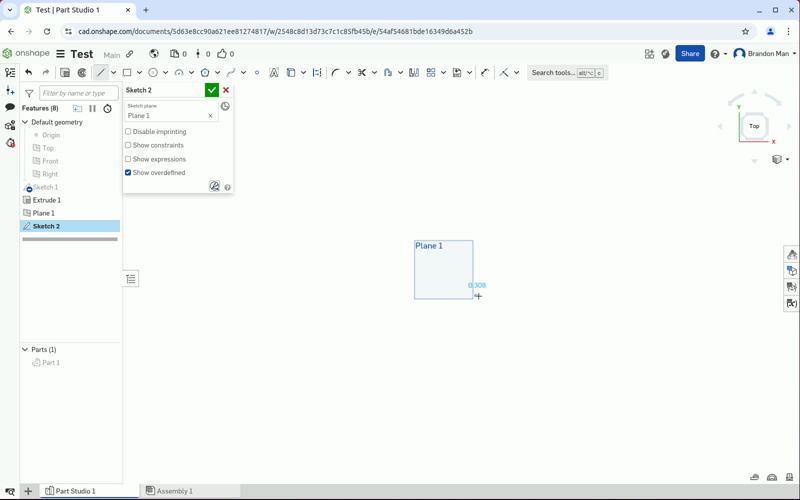
scroll(6)
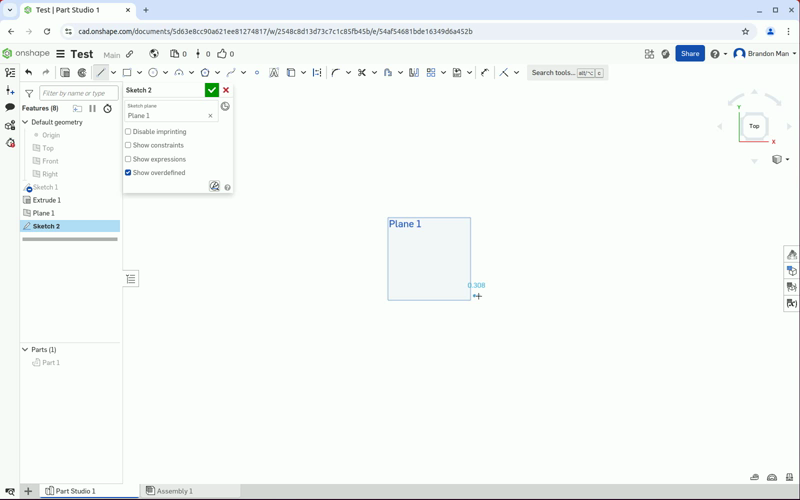
scroll(6)
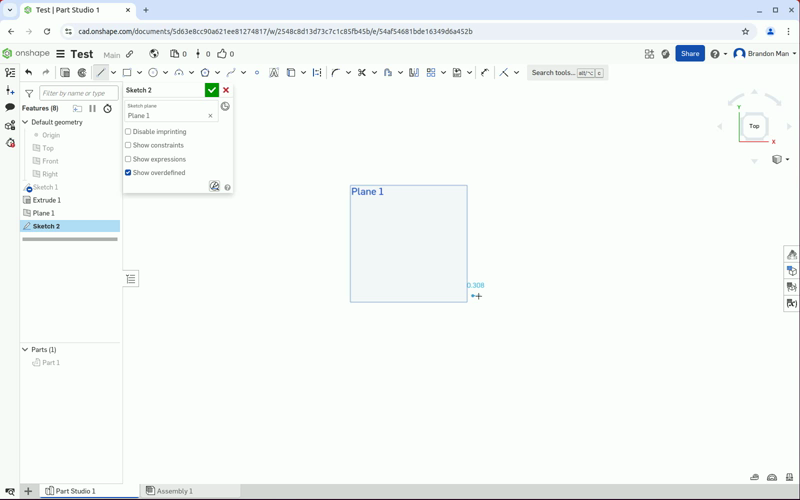
scroll(6)
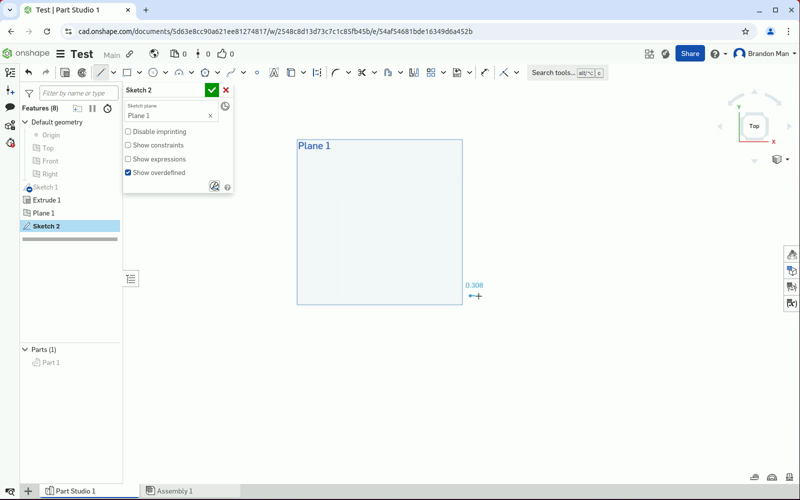
scroll(6)
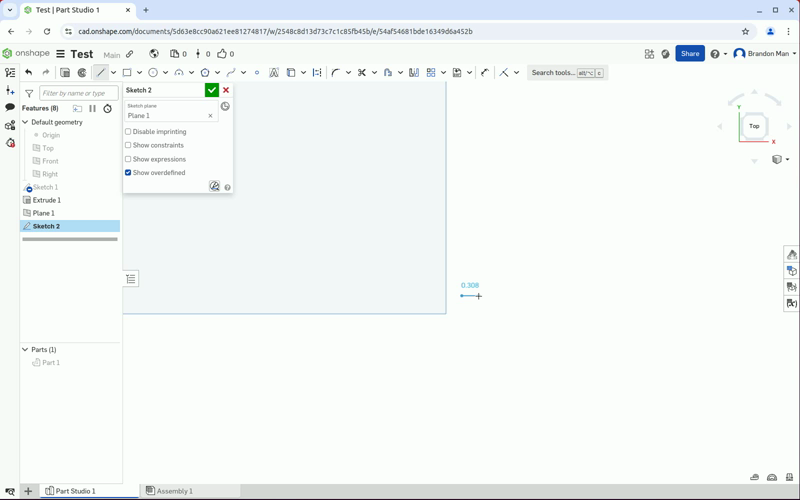
click(478, 295)
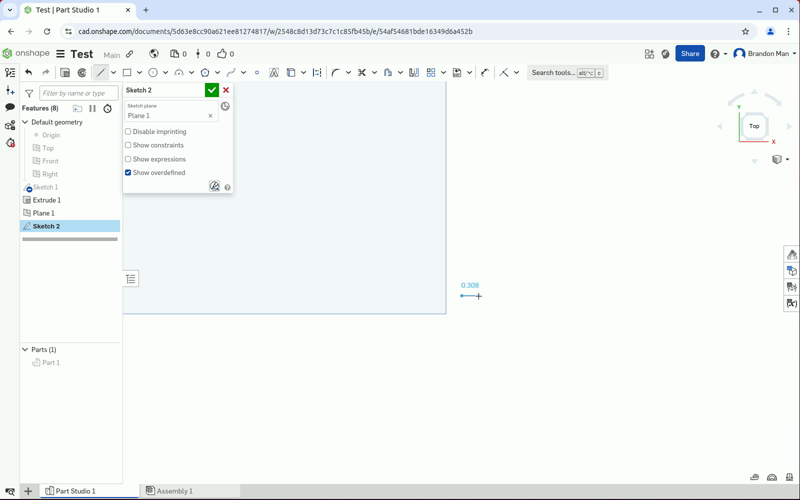
scroll(-6)
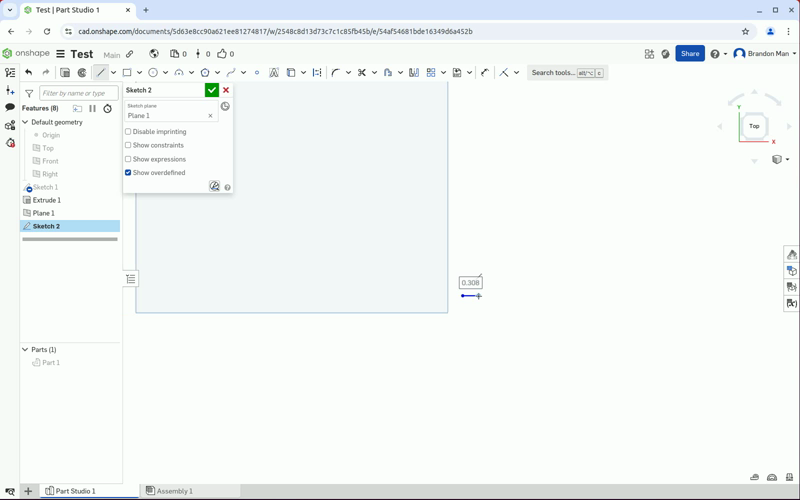
scroll(-6)
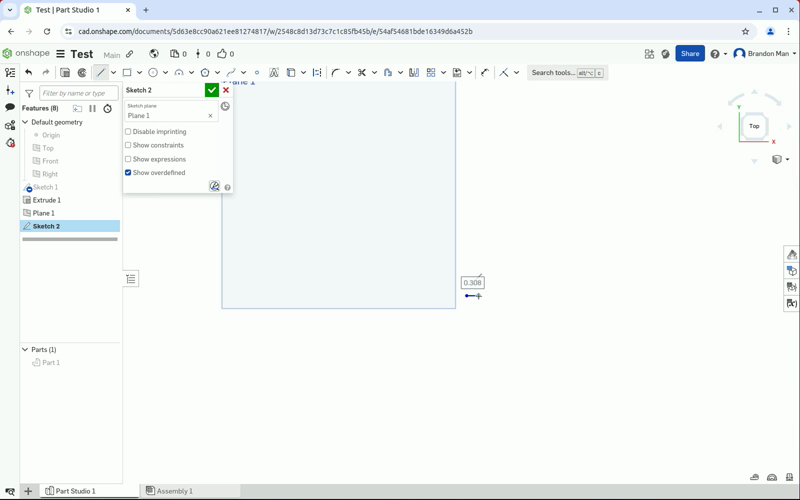
scroll(-6)
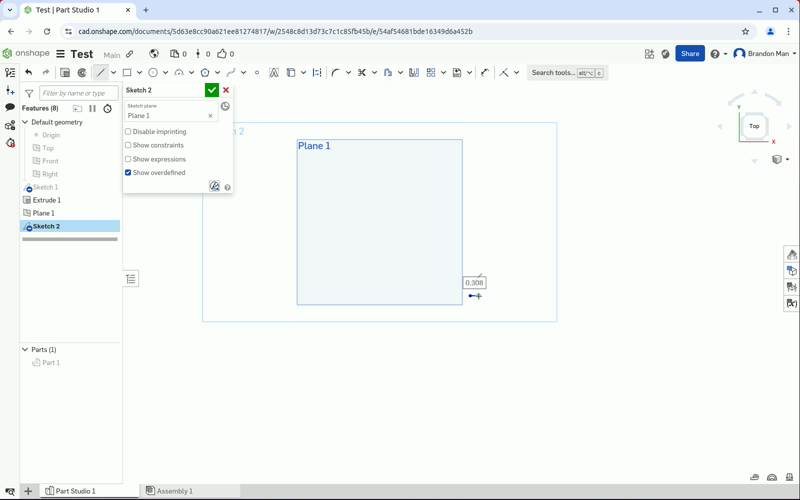
scroll(-6)
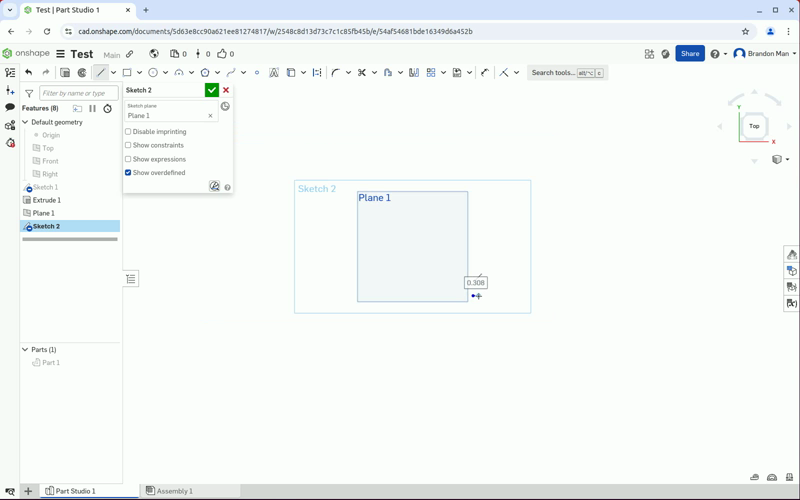
scroll(-6)
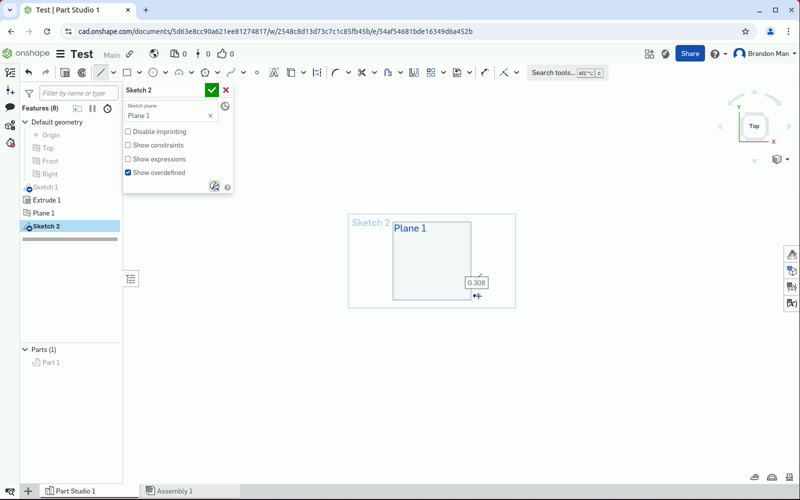
scroll(-6)
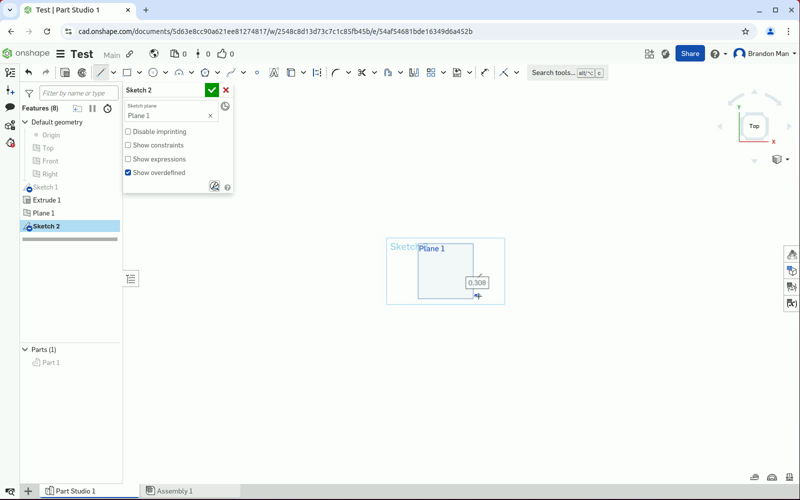
scroll(-6)
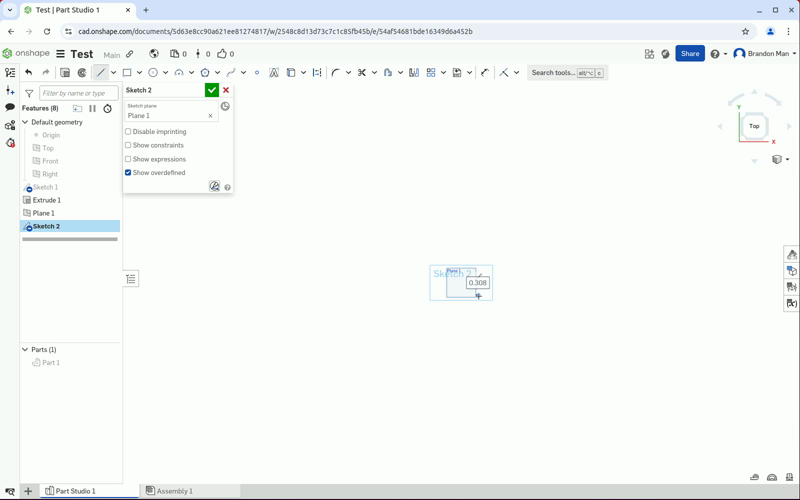
key_up(shift)
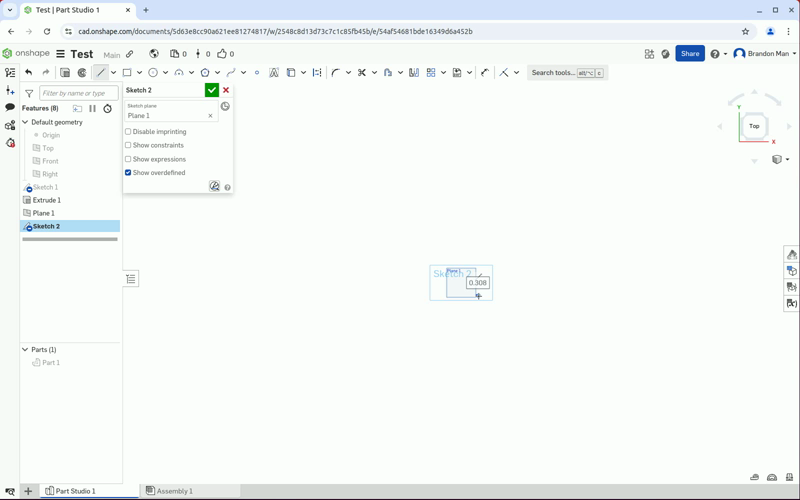
key_down(shift)
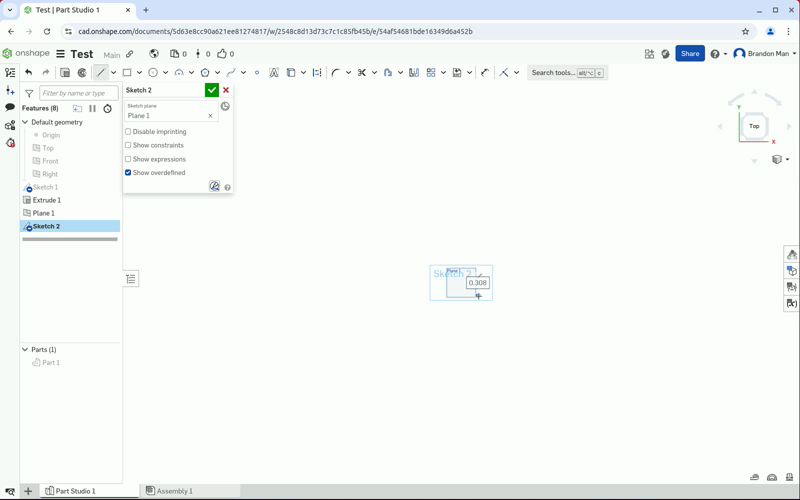
mouse_move(508, 295)
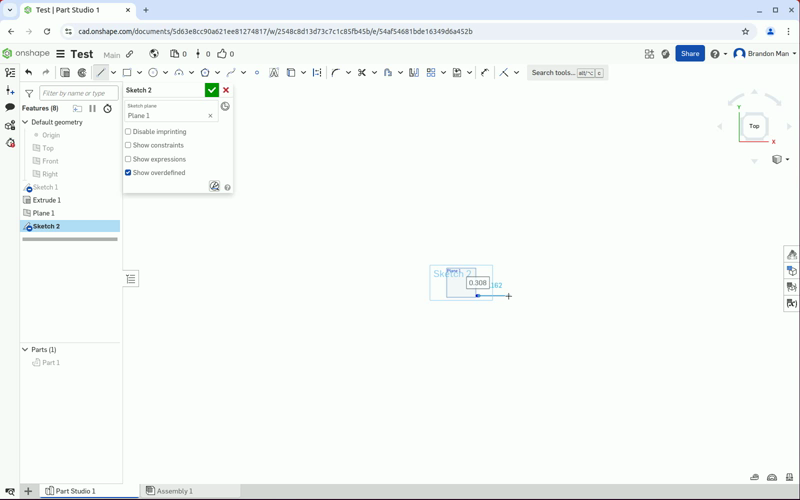
mouse_move(478, 264)
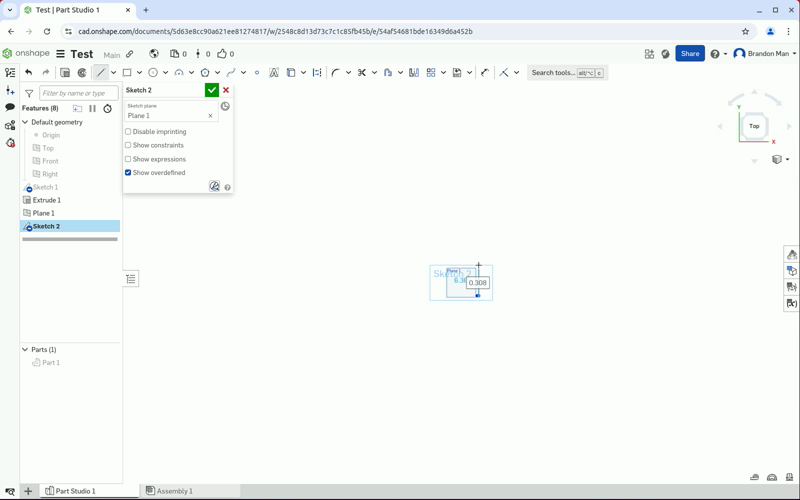
click(478, 264)
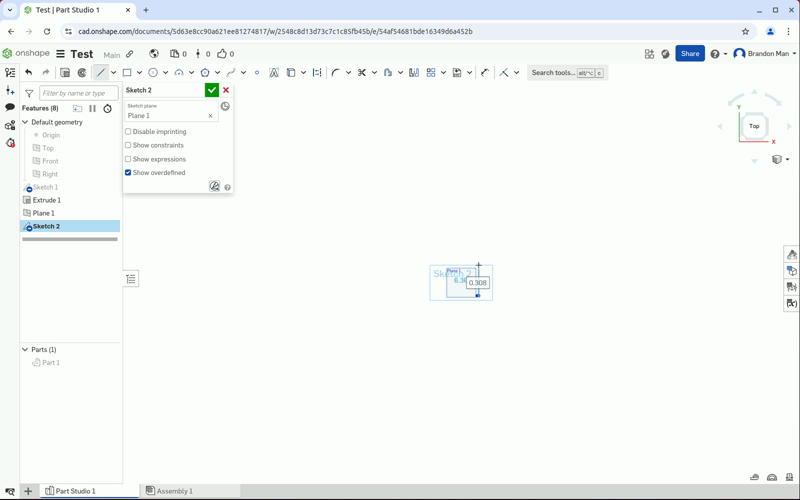
key_up(shift)
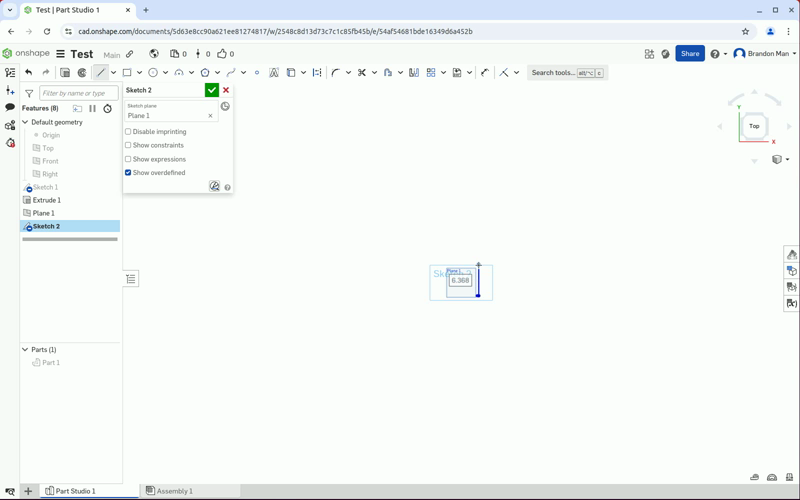
key_down(shift)
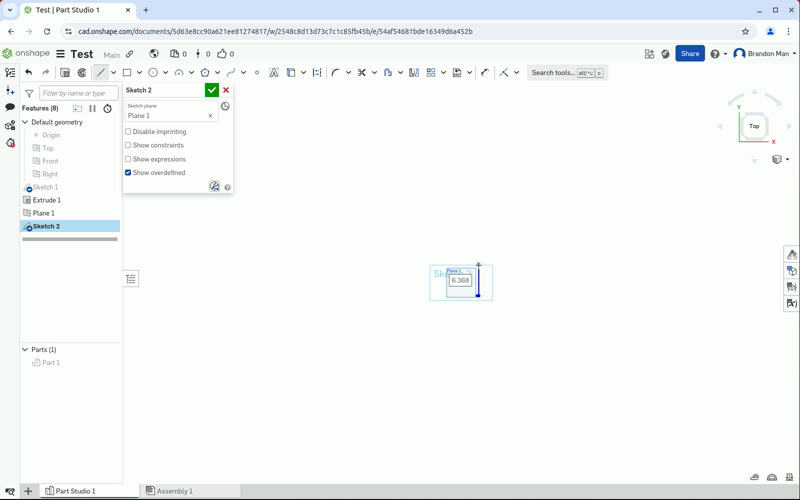
mouse_move(508, 264)
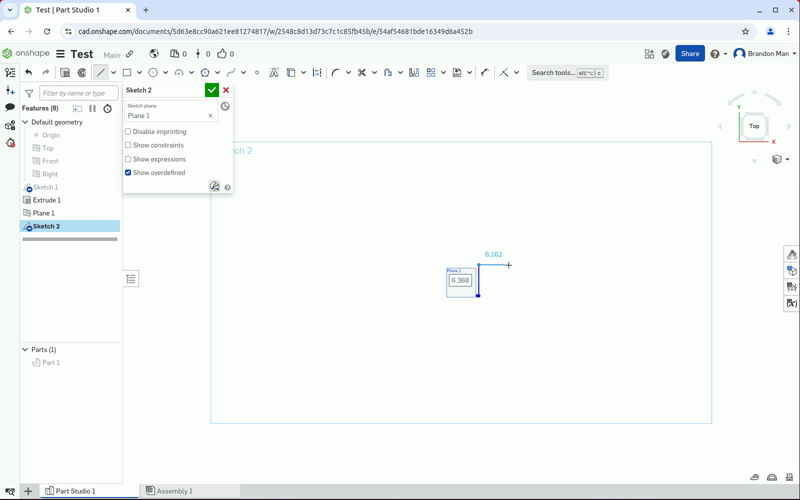
mouse_move(477, 264)
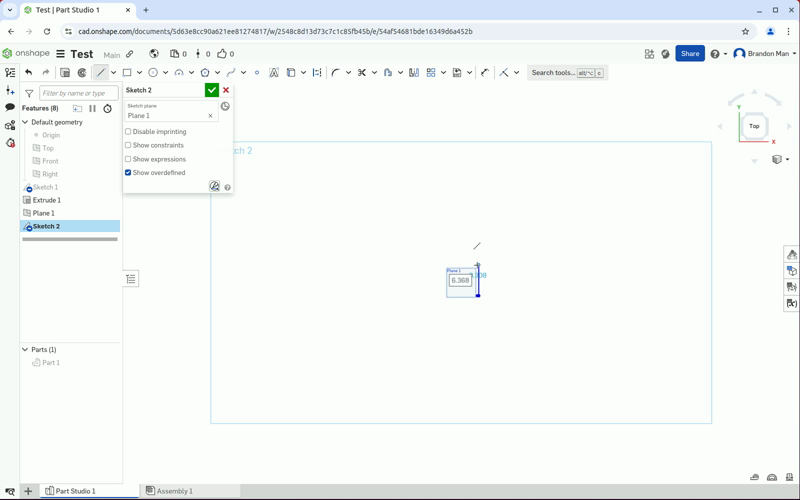
scroll(6)
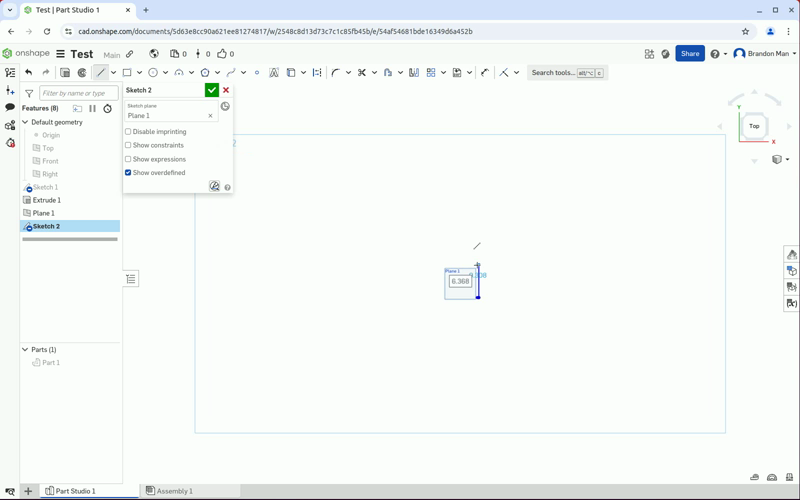
scroll(6)
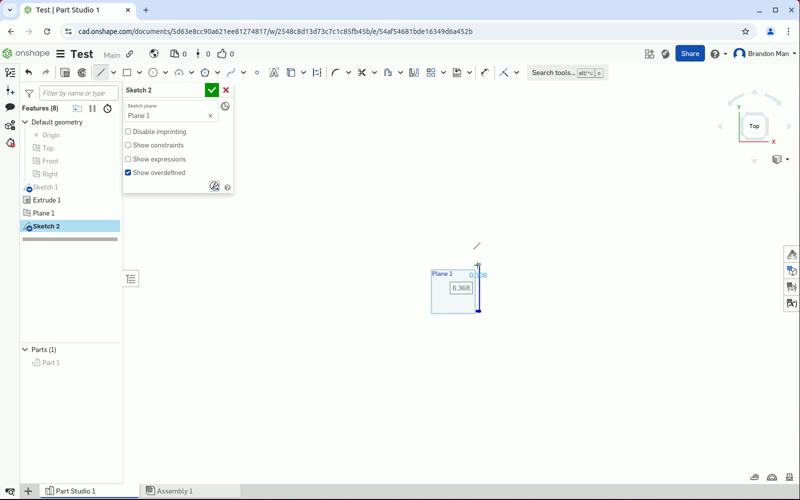
scroll(6)
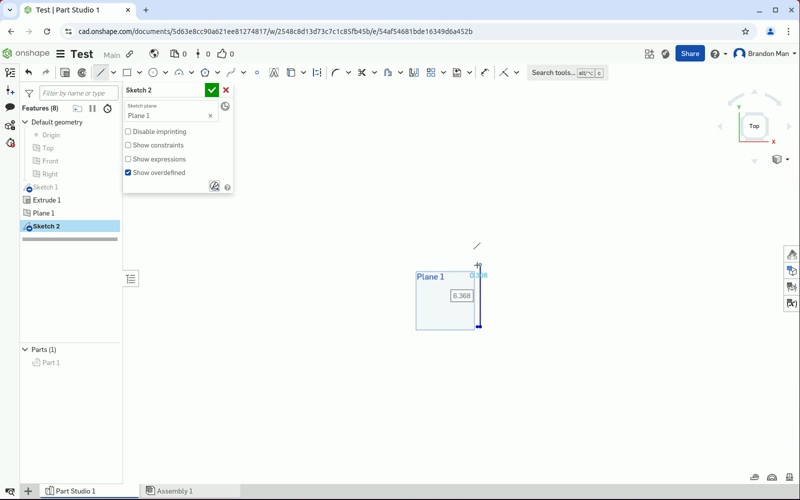
scroll(6)
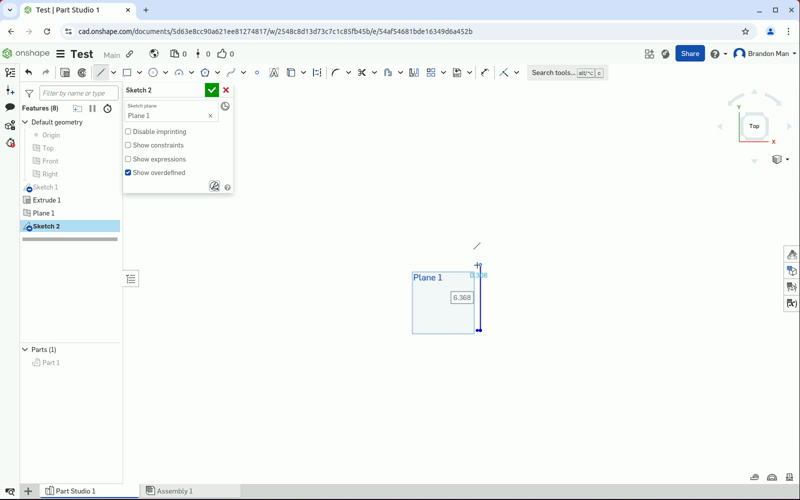
scroll(6)
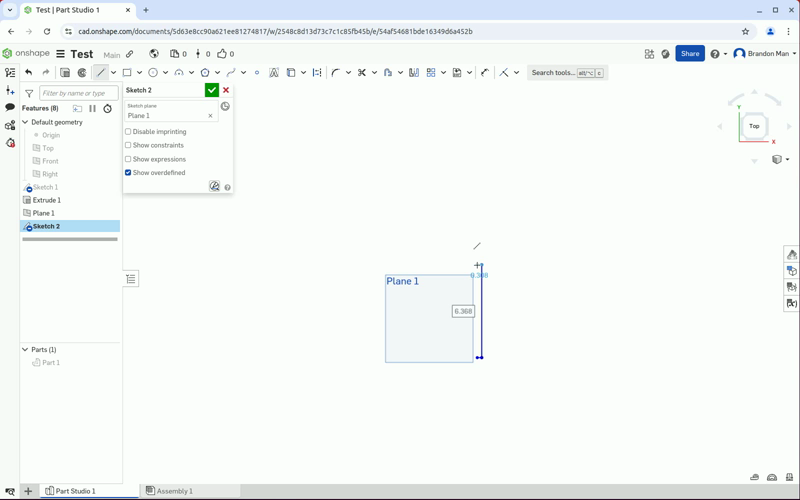
scroll(6)
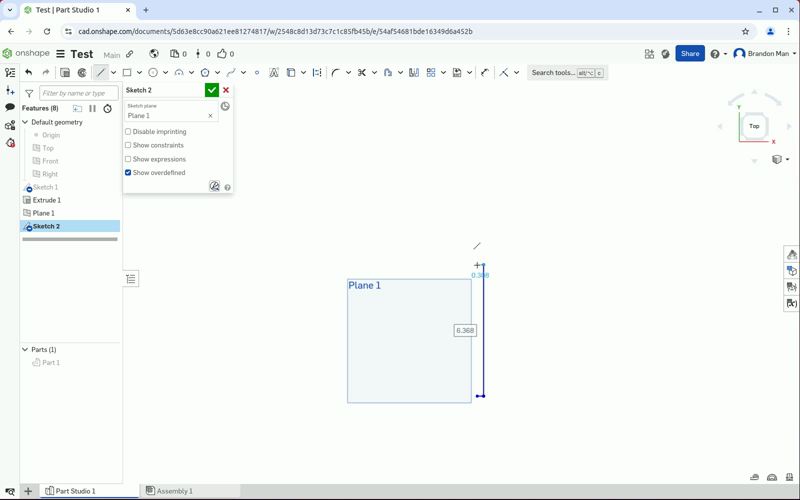
scroll(6)
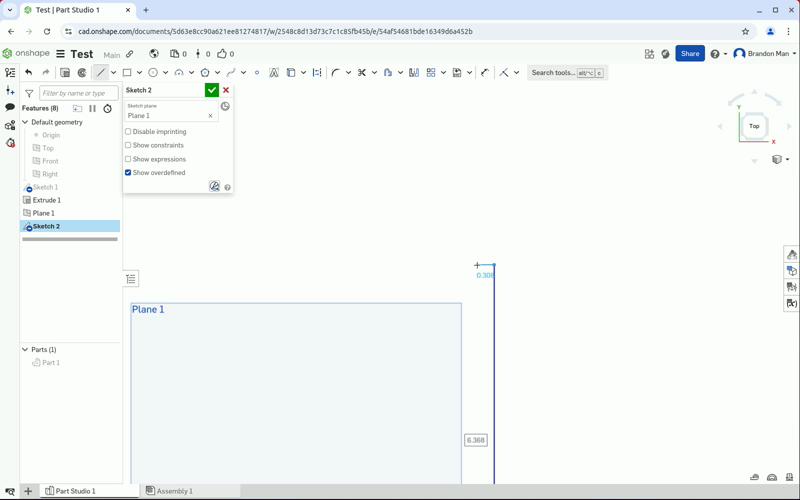
click(477, 264)
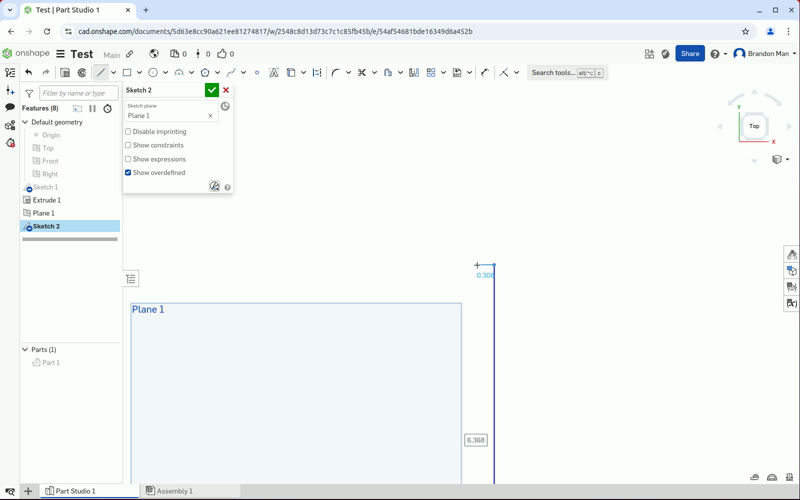
scroll(-6)
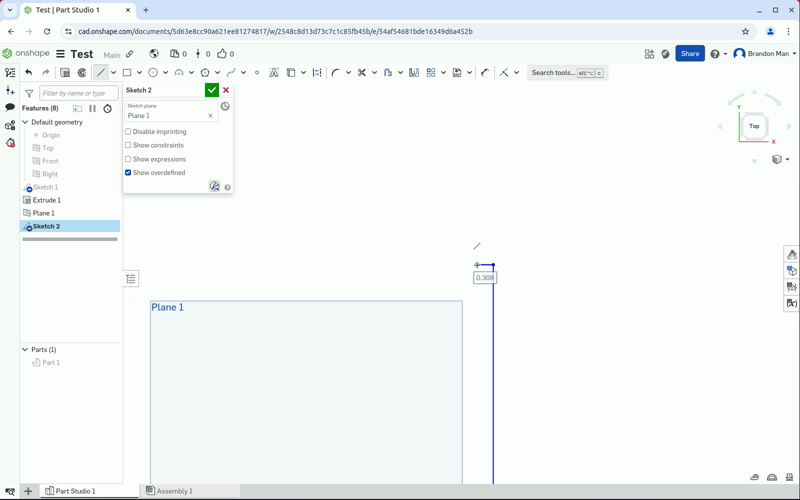
scroll(-6)
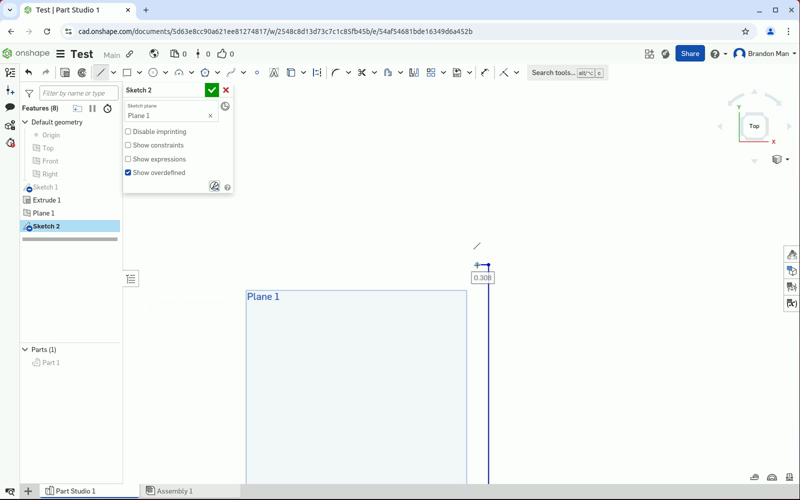
scroll(-6)
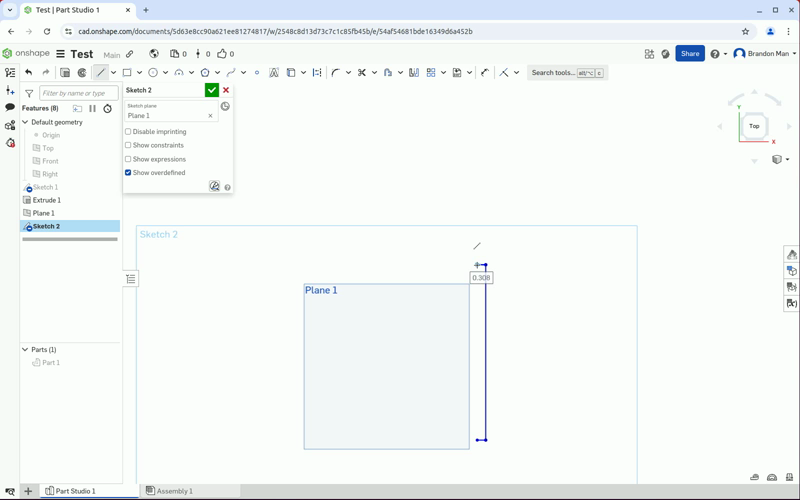
scroll(-6)
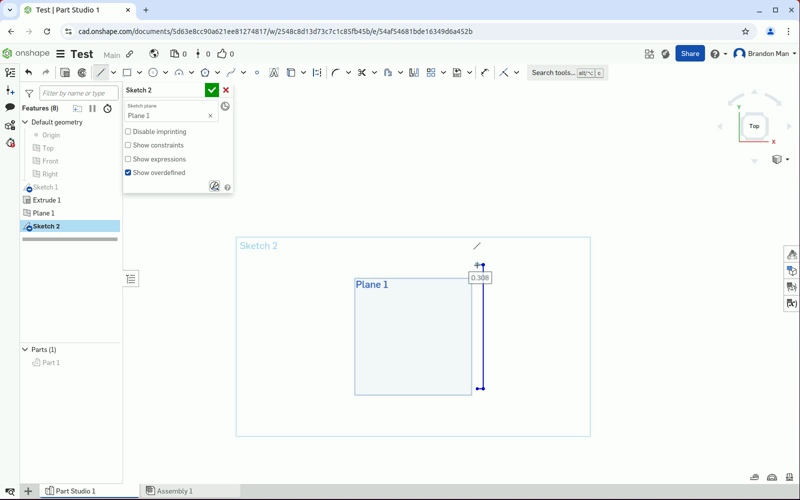
scroll(-6)
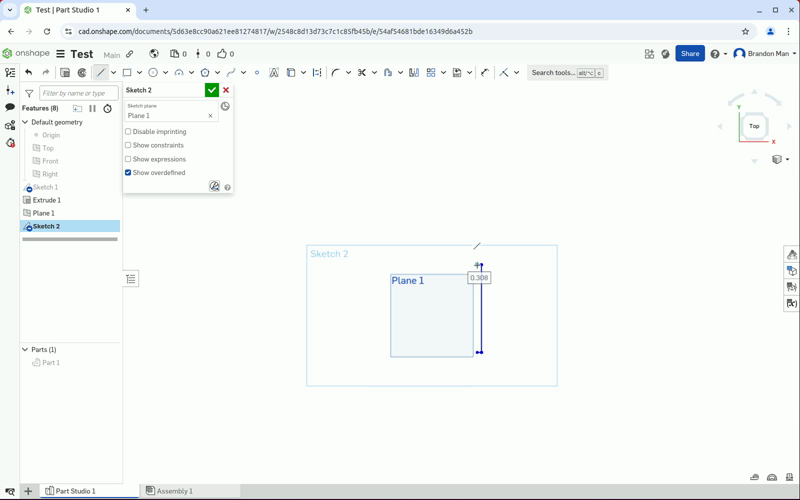
scroll(-6)
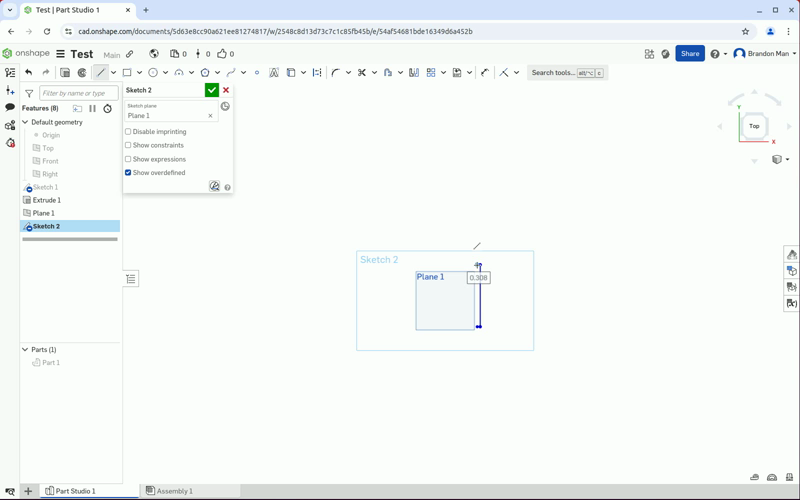
scroll(-6)
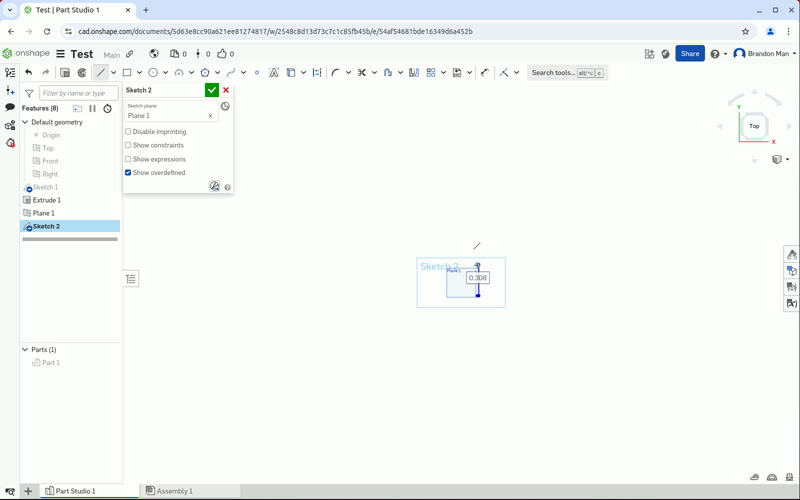
key_up(shift)
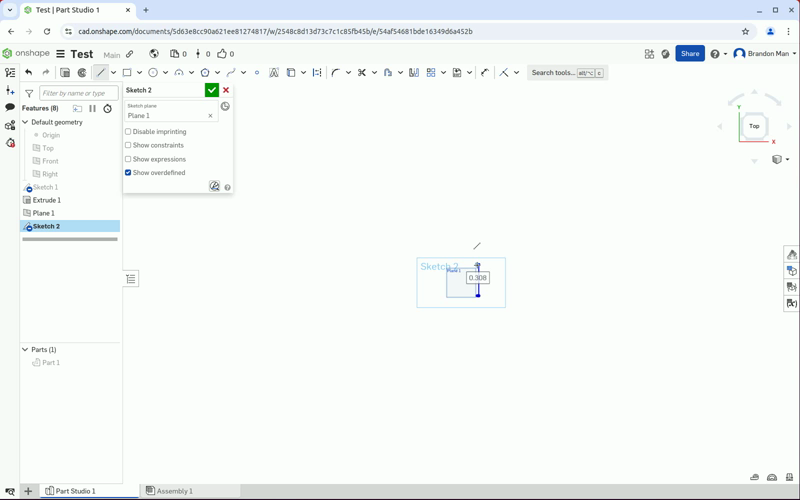
mouse_move(507, 264)
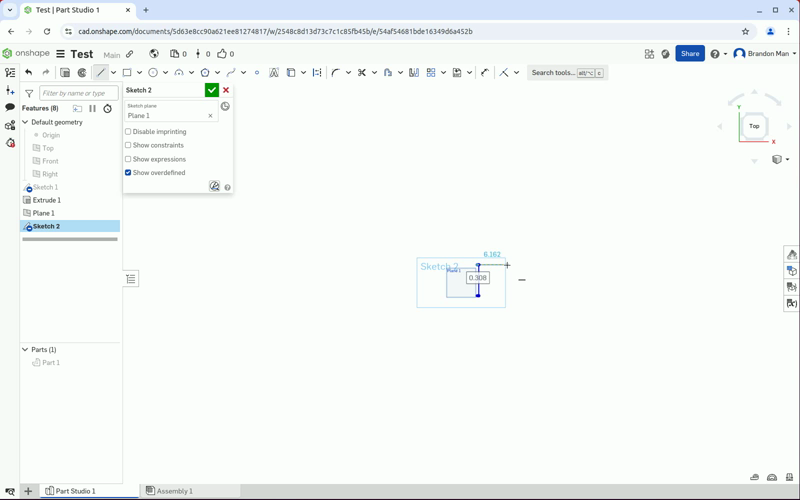
key_down(shift)
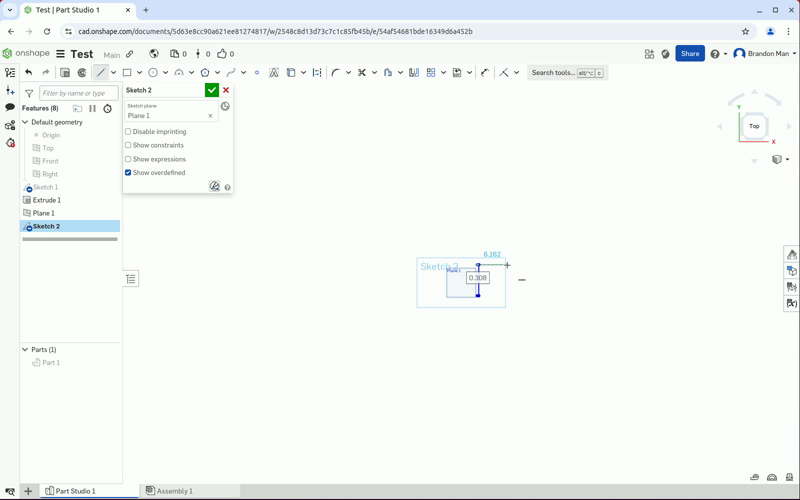
mouse_move(477, 295)
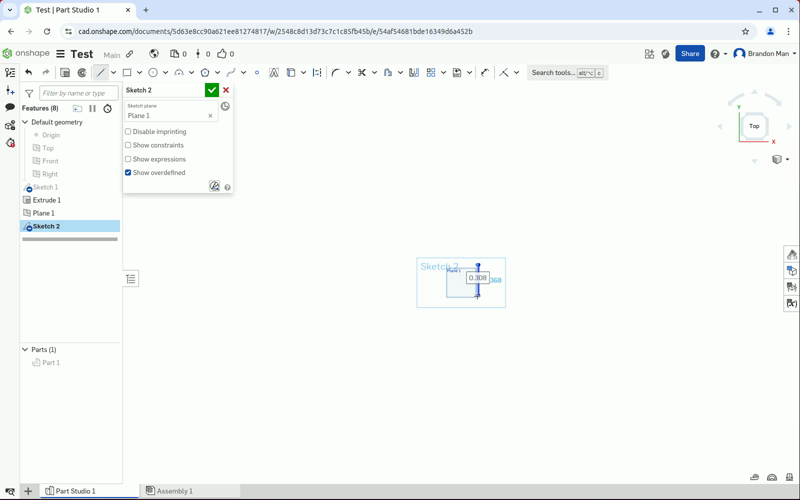
scroll(6)
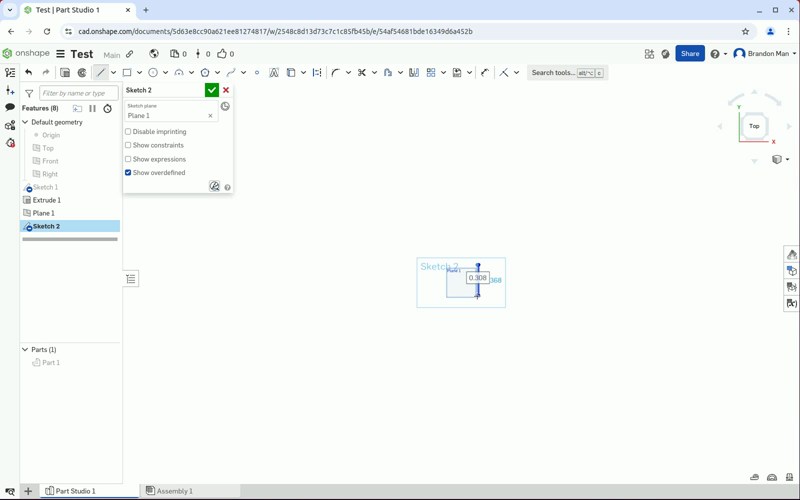
scroll(6)
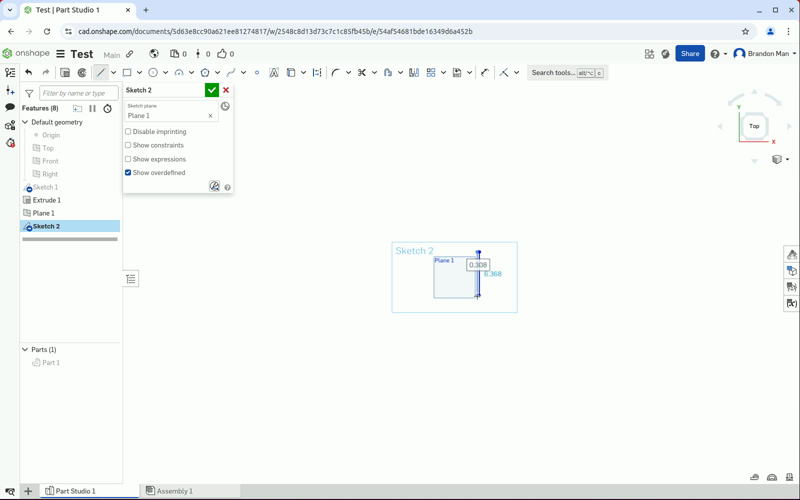
scroll(6)
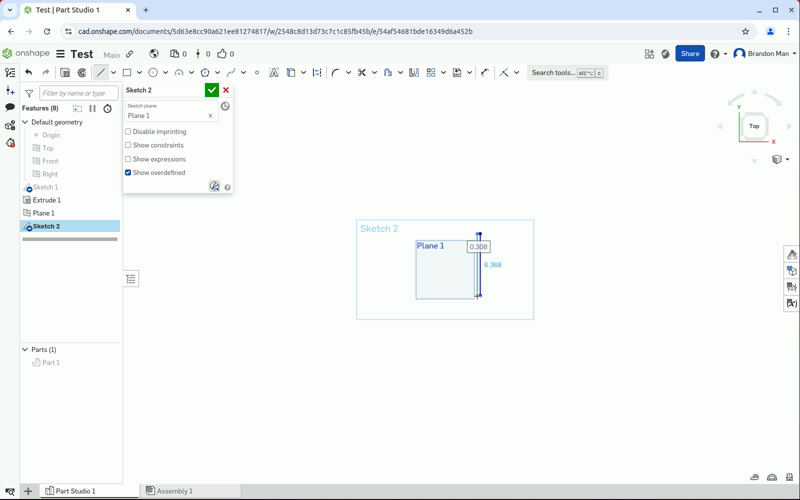
scroll(6)
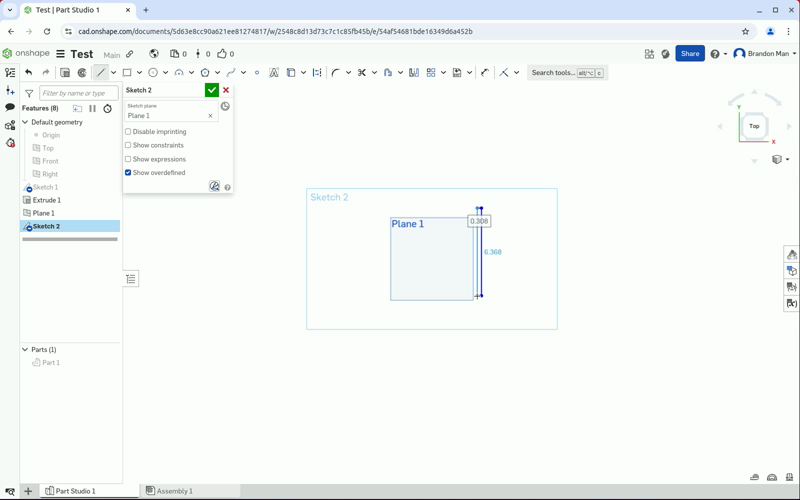
scroll(6)
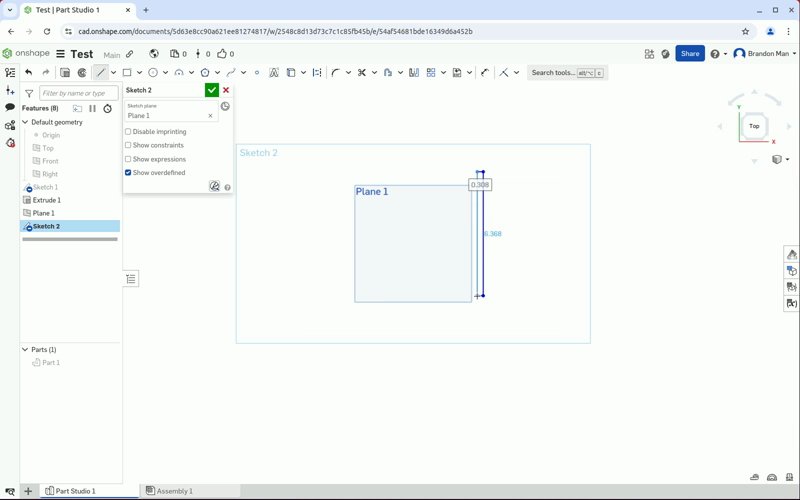
scroll(6)
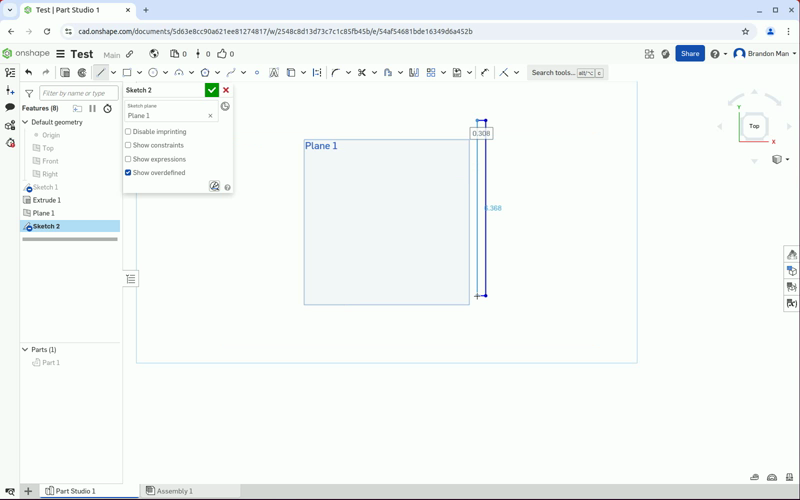
scroll(6)
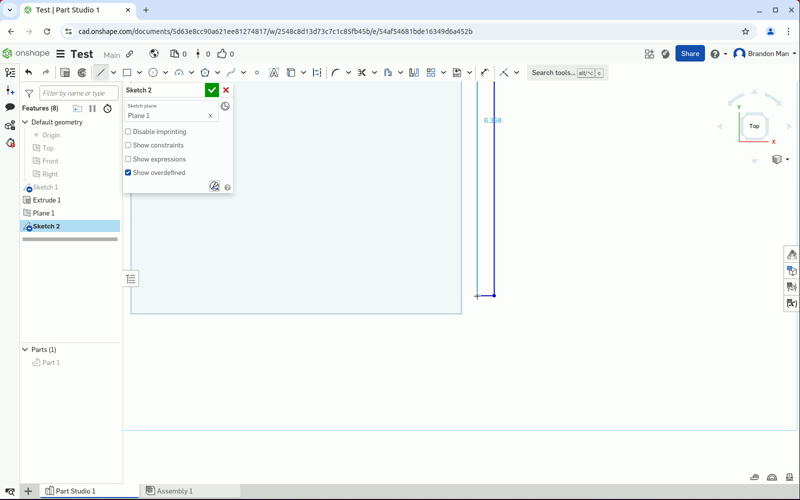
key_up(shift)
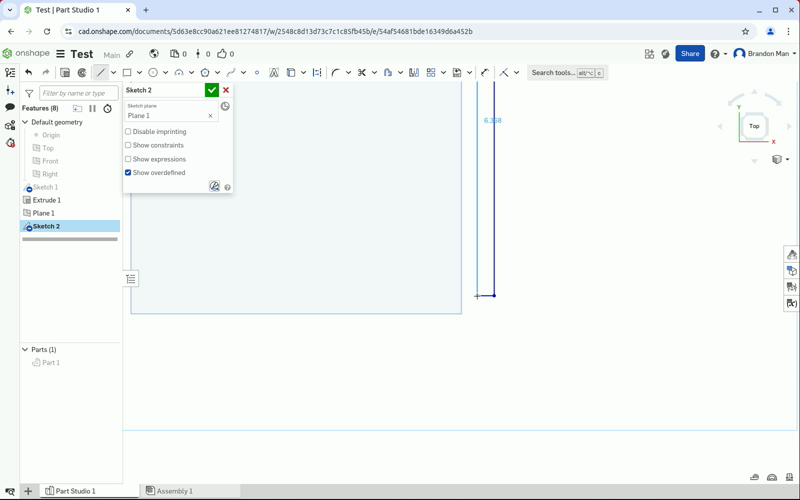
click(477, 295)
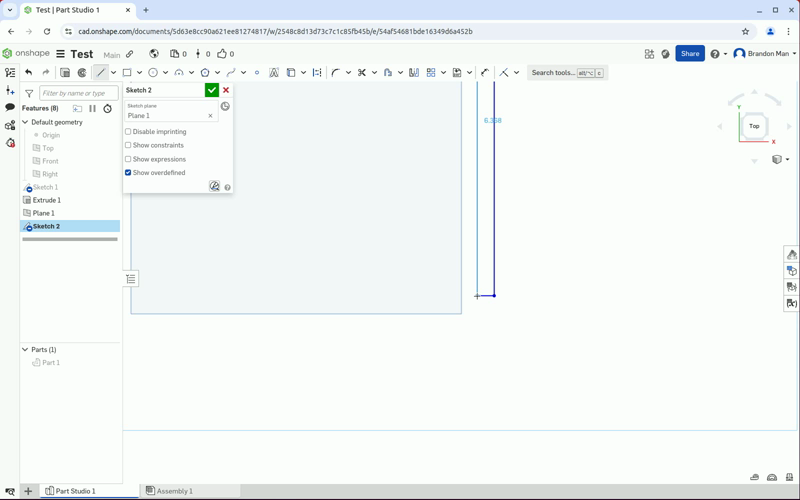
scroll(-6)
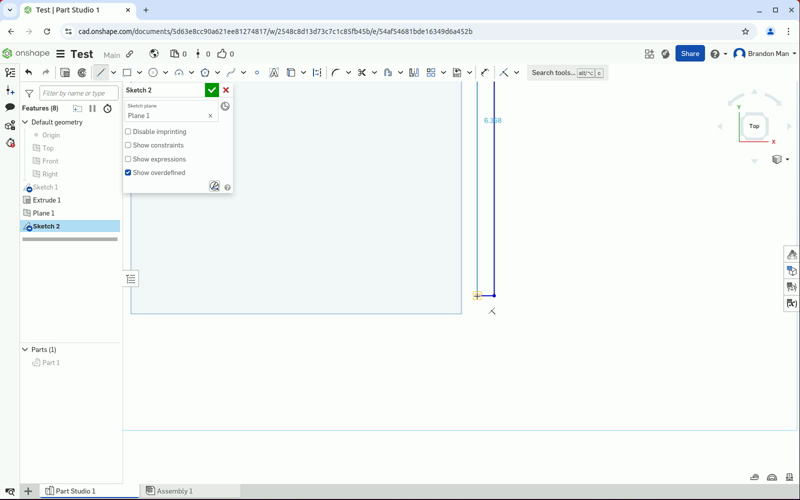
scroll(-6)
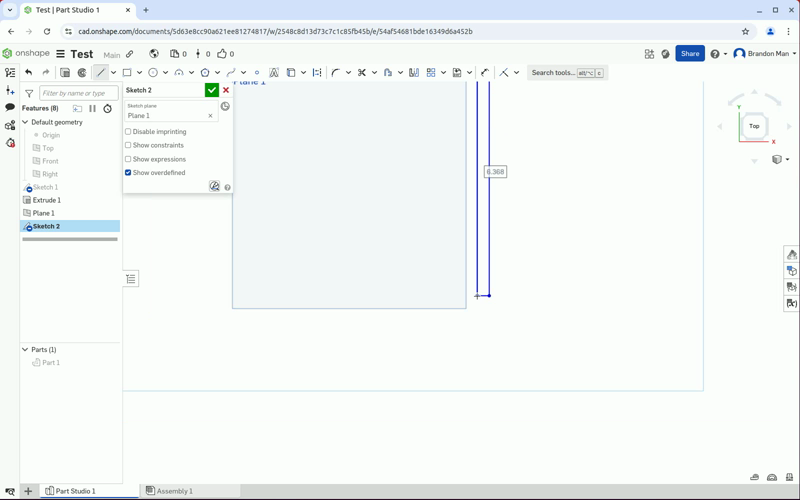
scroll(-6)
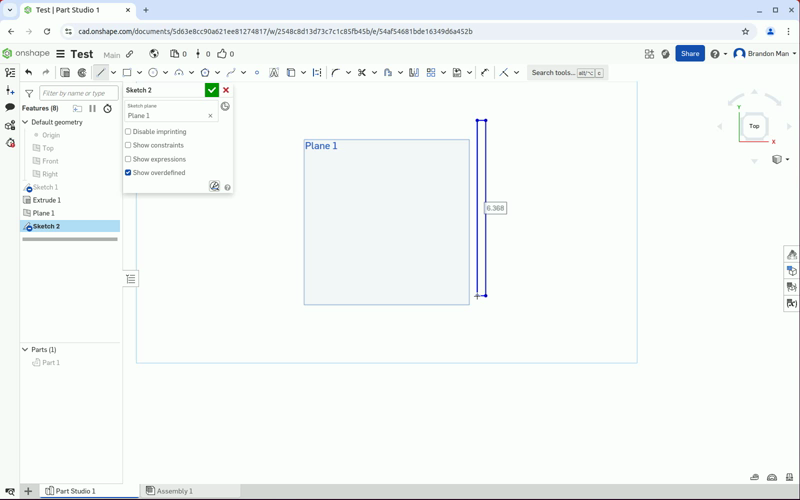
scroll(-6)
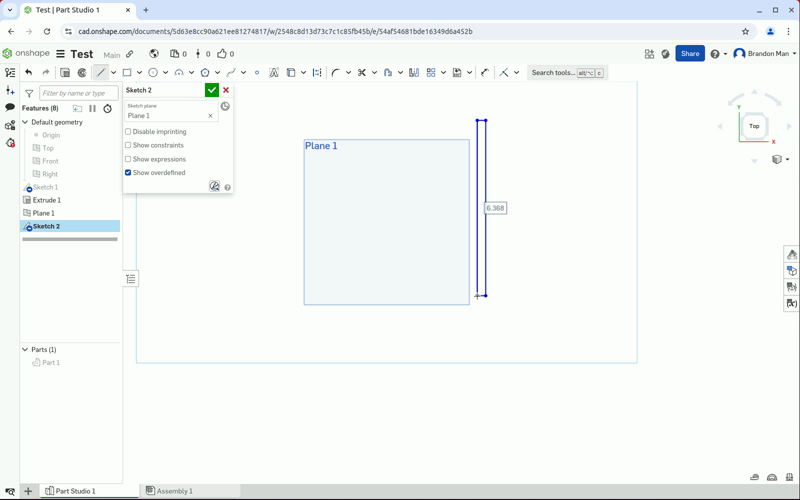
scroll(-6)
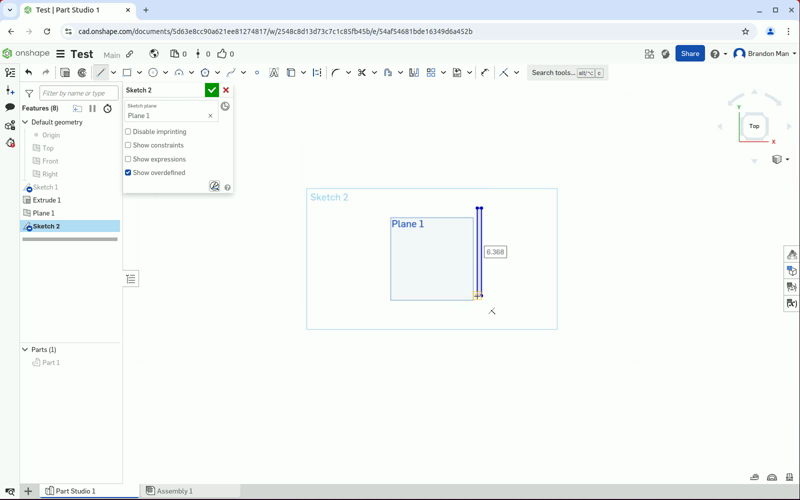
scroll(-6)
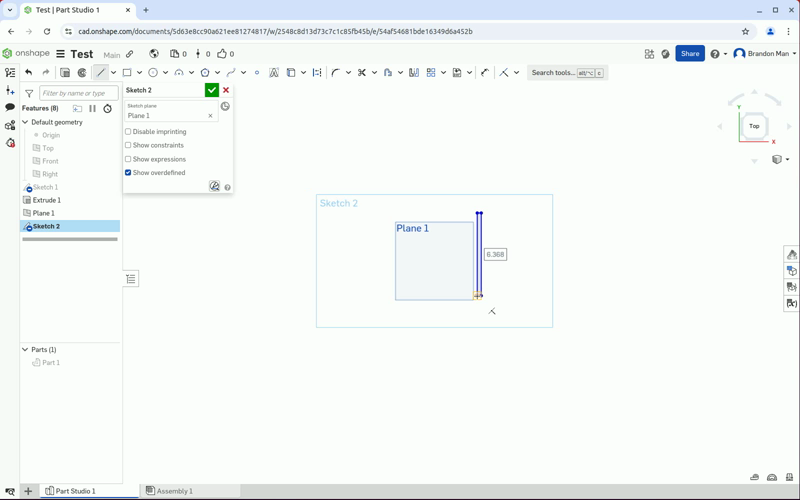
scroll(-6)
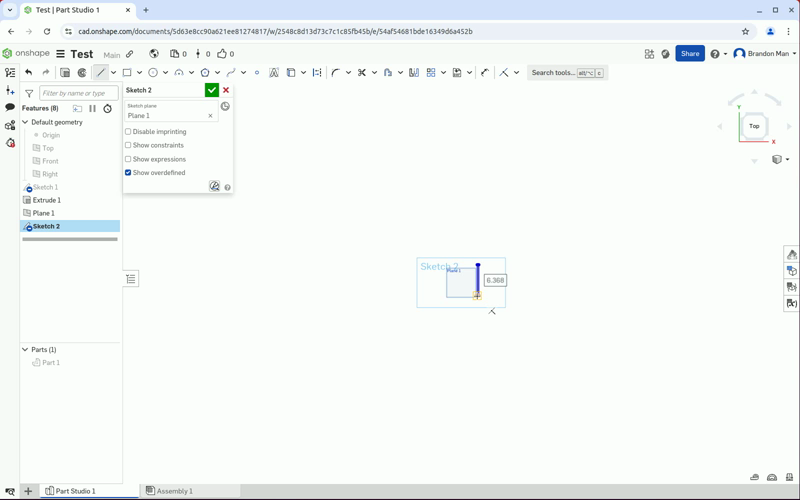
key(esc)
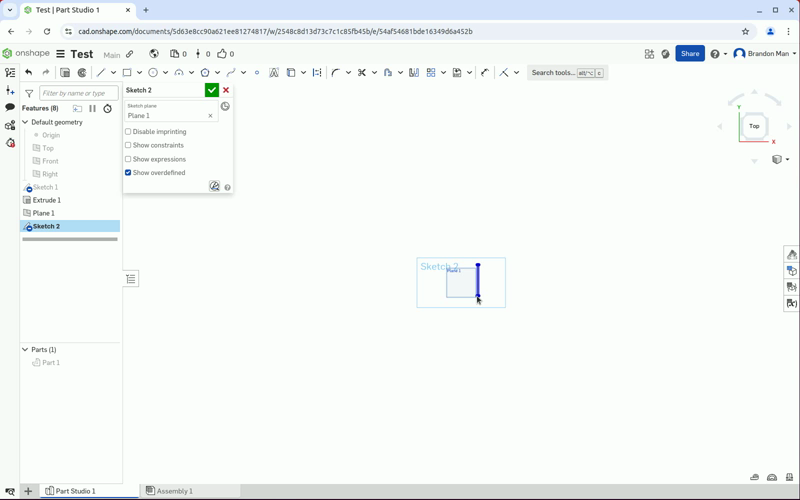
mouse_move(478, 268)
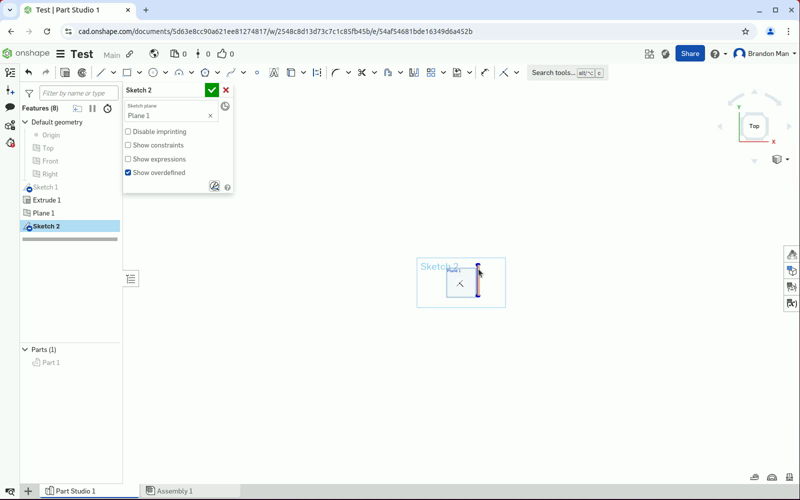
scroll(6)
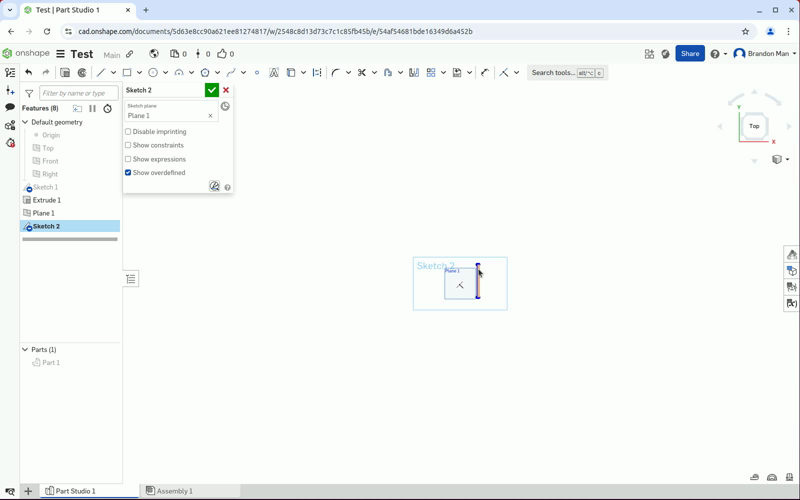
scroll(6)
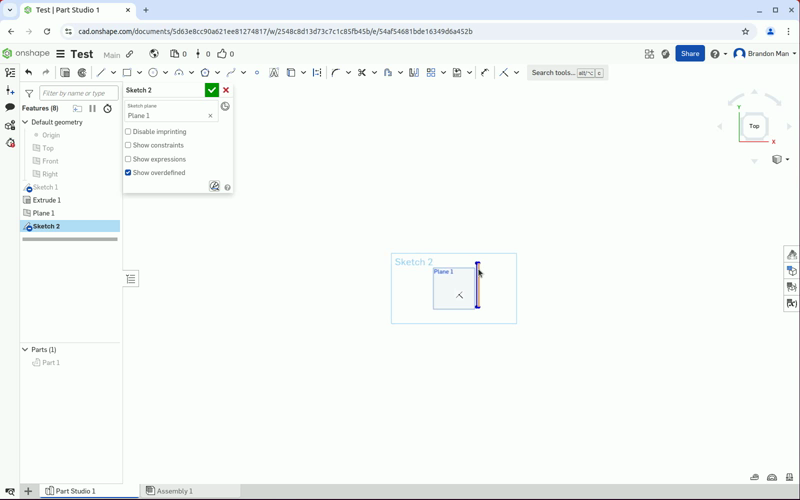
scroll(6)
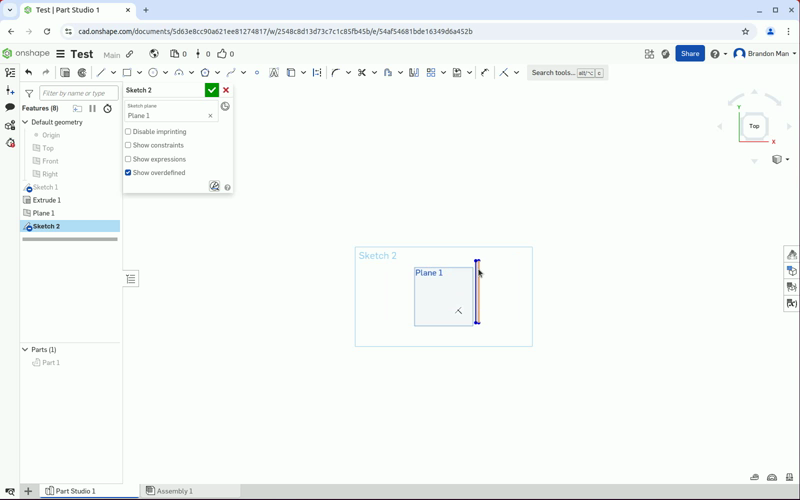
scroll(6)
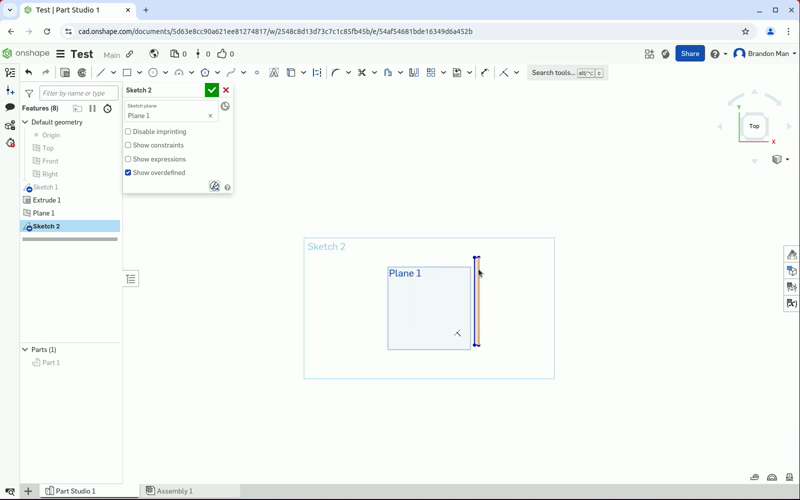
scroll(6)
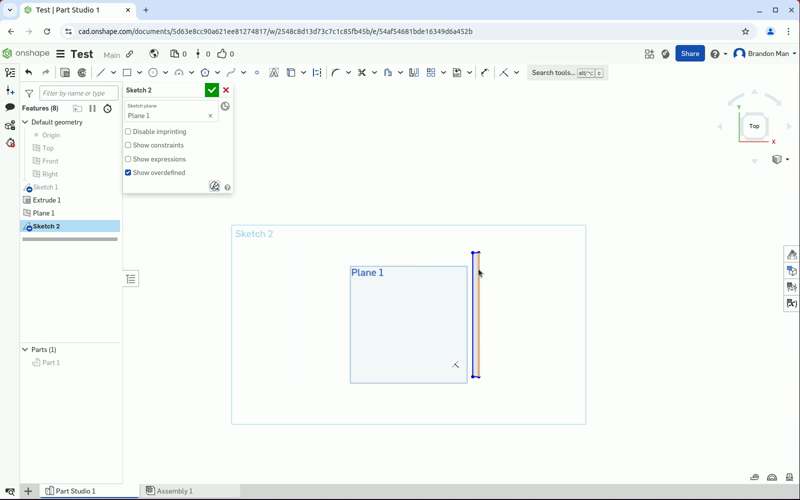
scroll(6)
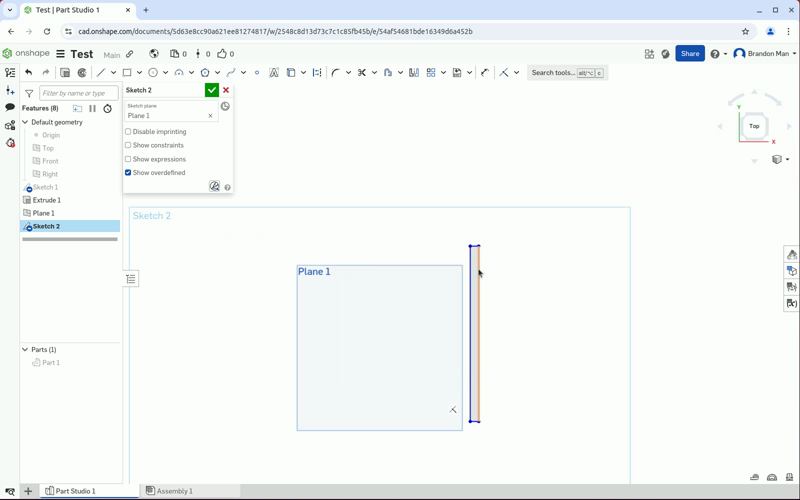
scroll(6)
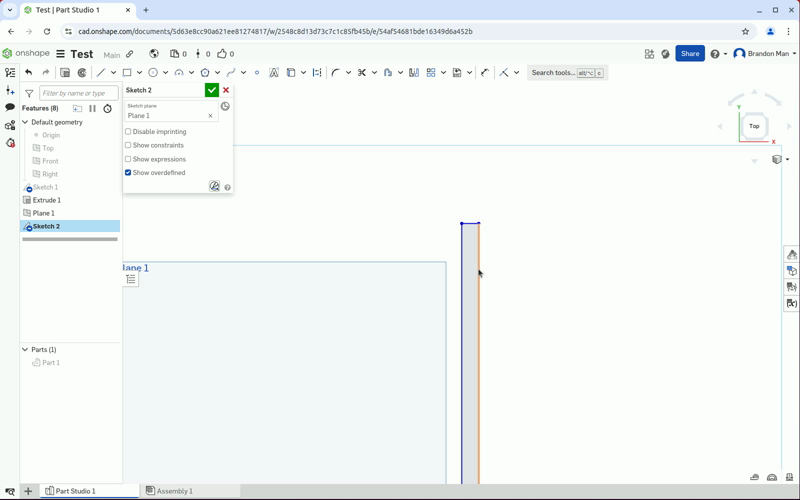
click(478, 268)
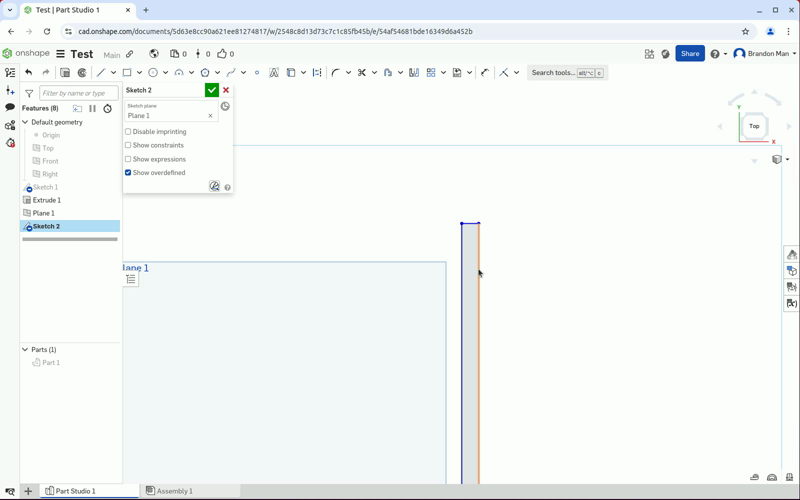
scroll(-6)
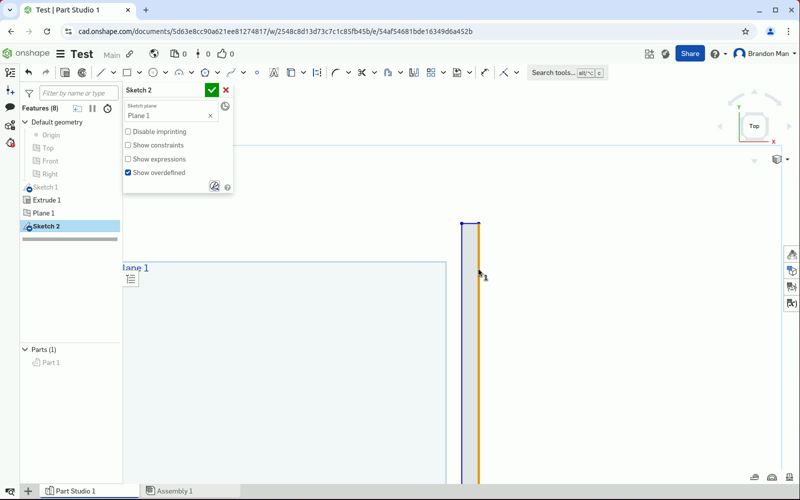
scroll(-6)
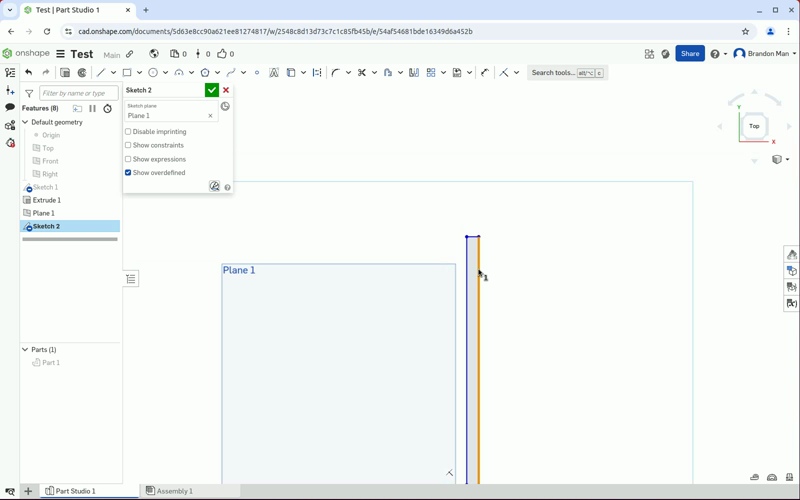
scroll(-6)
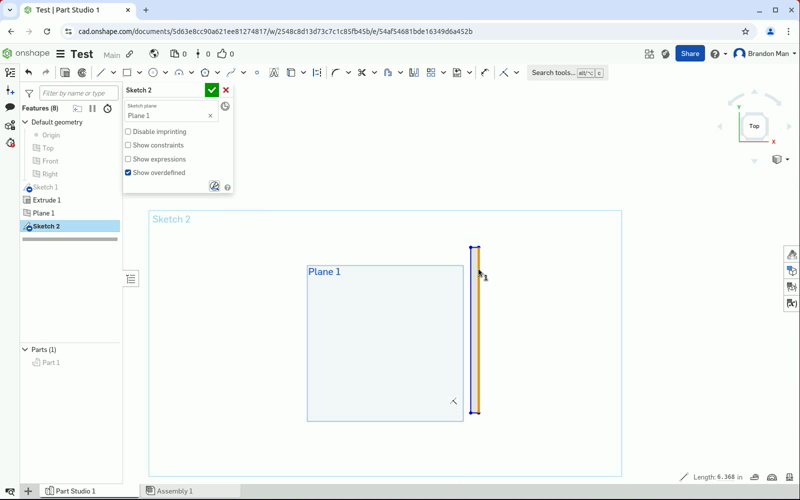
scroll(-6)
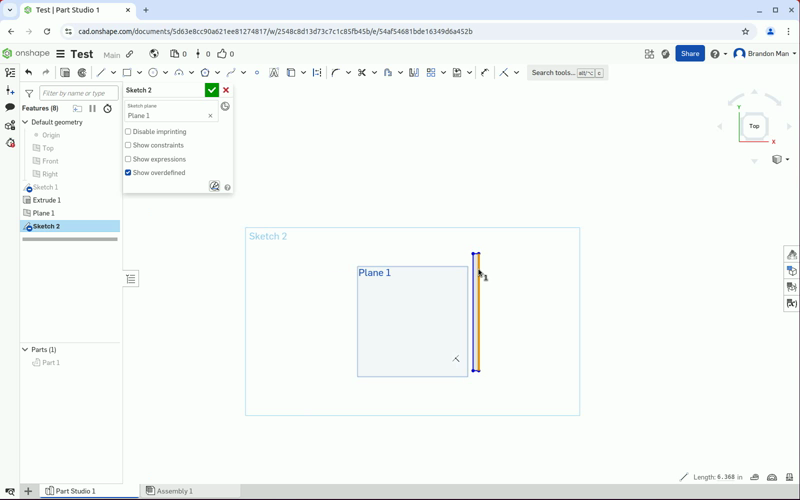
scroll(-6)
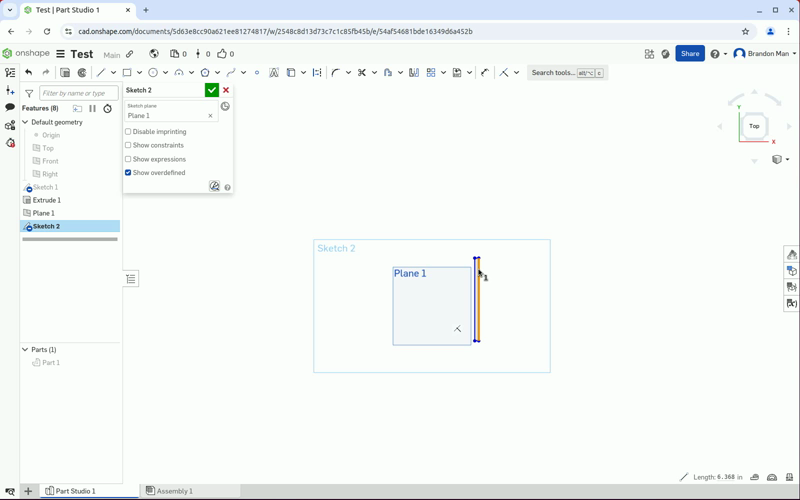
scroll(-6)
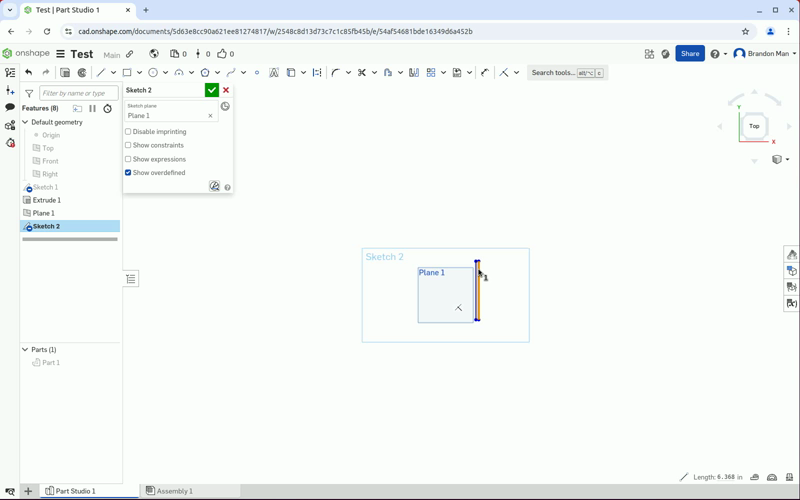
scroll(-6)
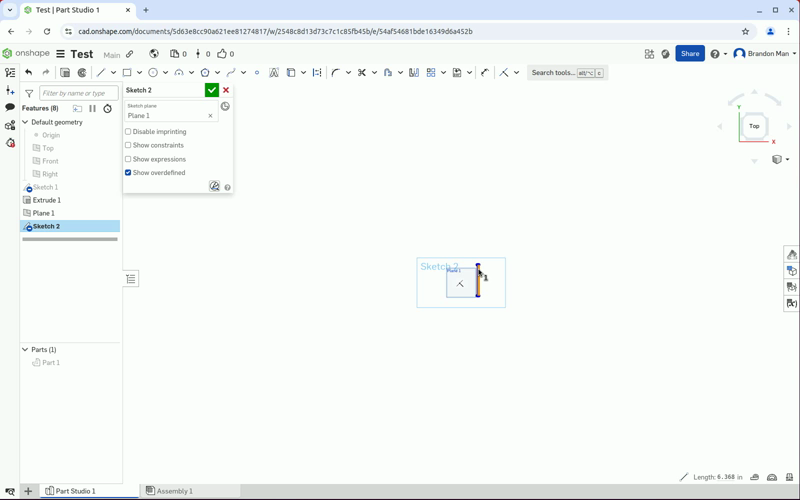
mouse_move(73, 352)
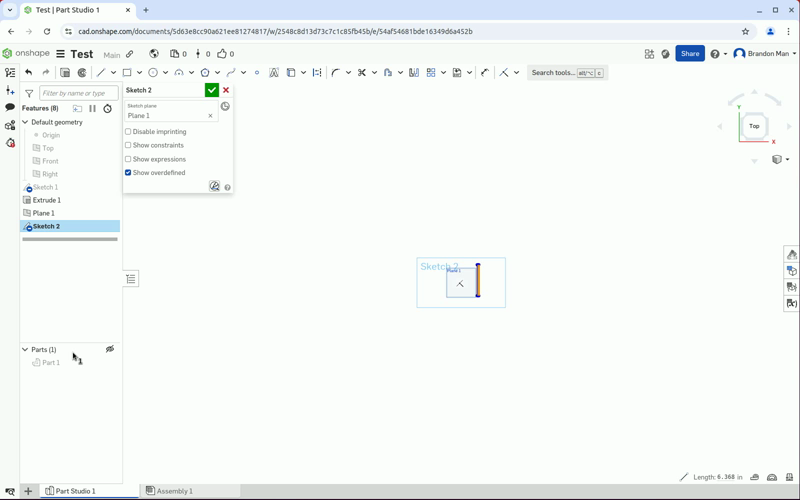
key(shift+y)
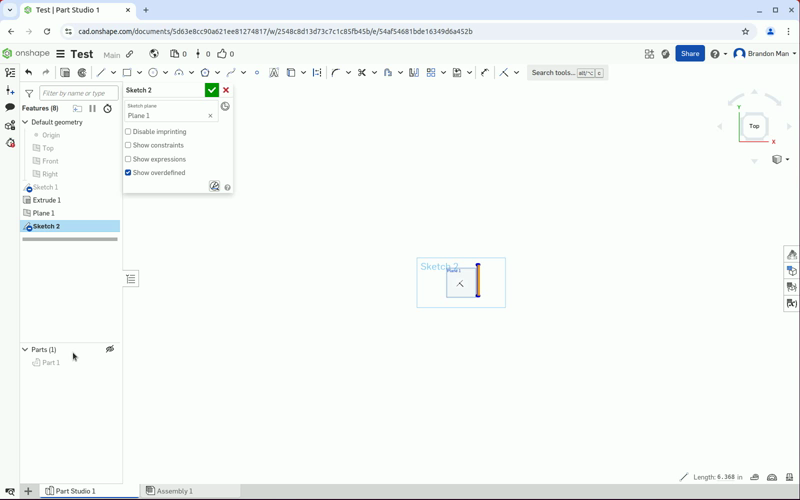
key(shift+e)
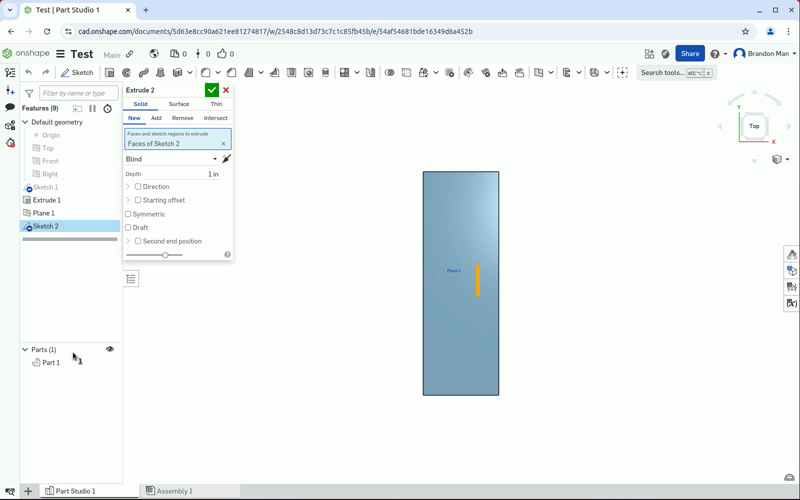
mouse_move(143, 106)
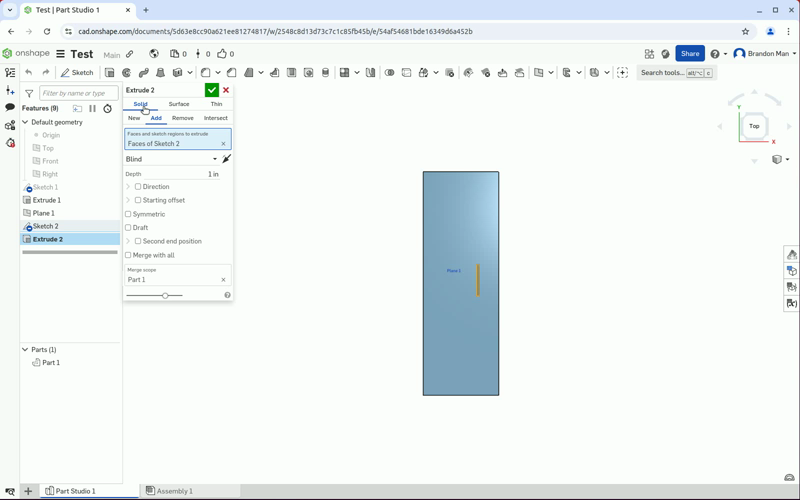
click(143, 106)
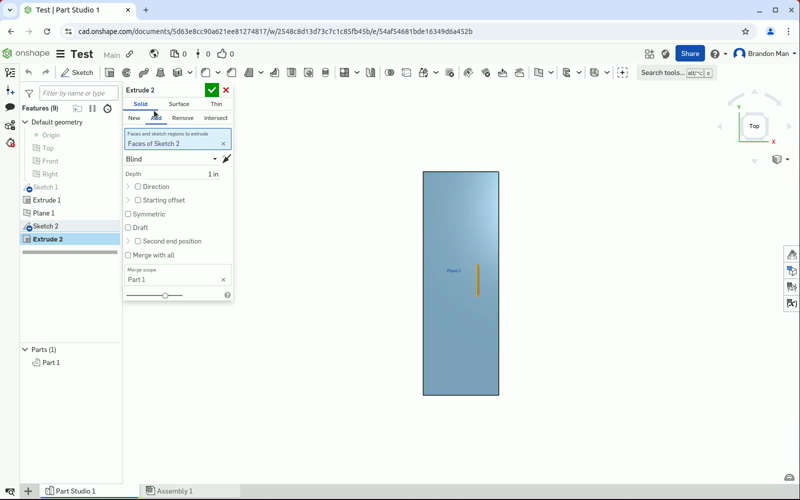
mouse_move(186, 120)
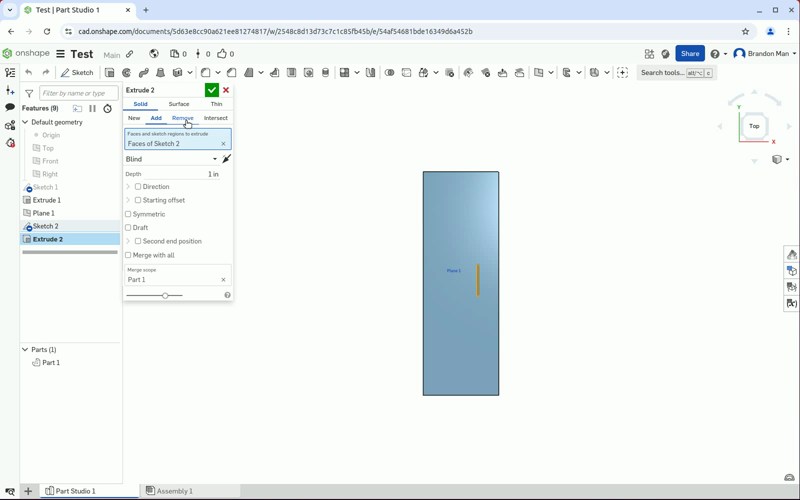
click(186, 120)
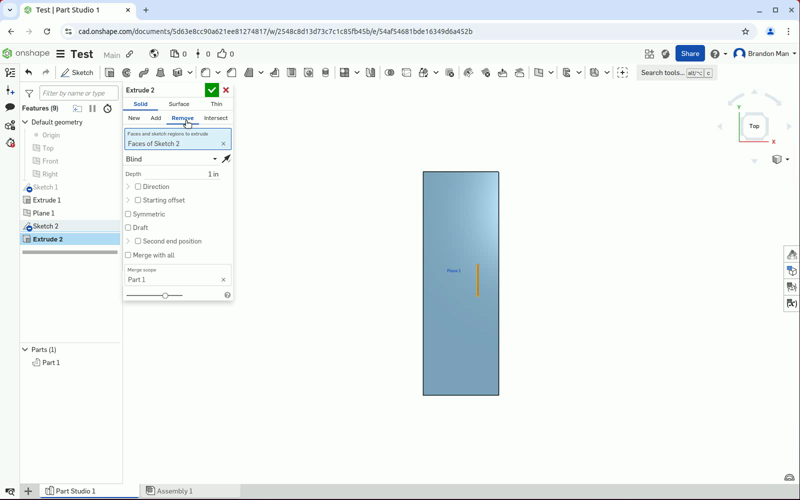
key(tab, 4)
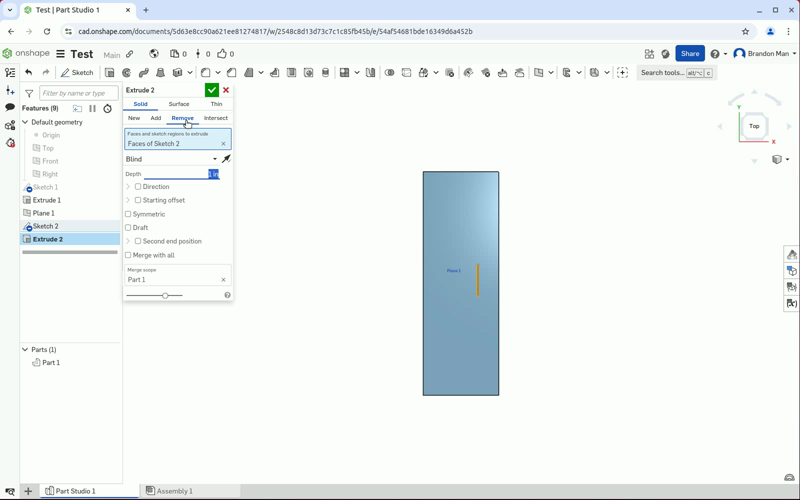
text(3.851)
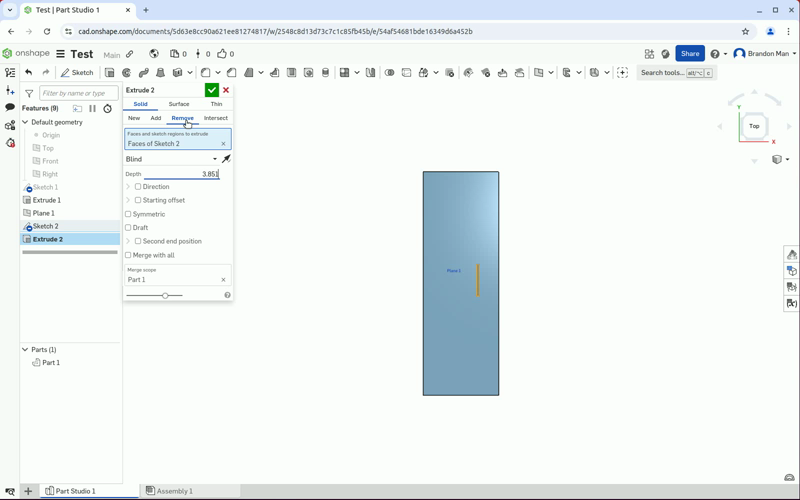
key(tab, 6)
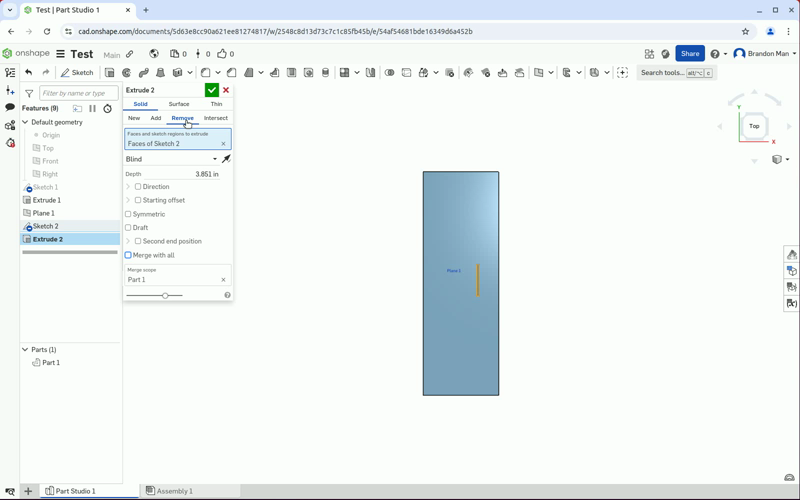
key(space)
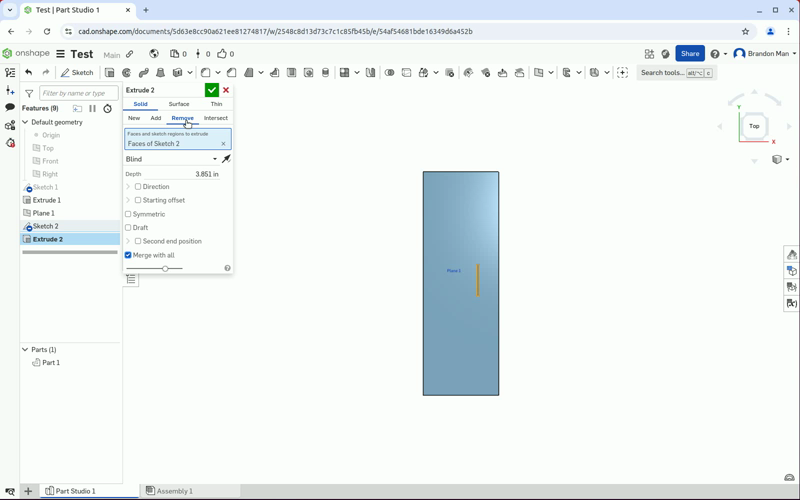
key(enter)
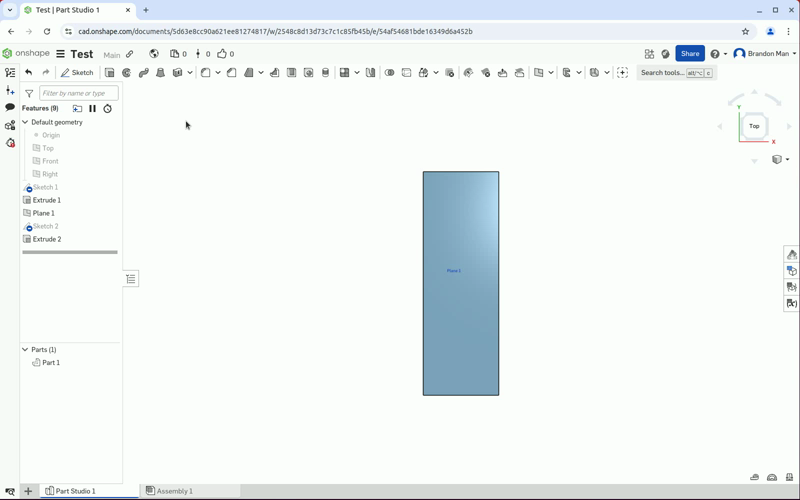
key(shift+h)
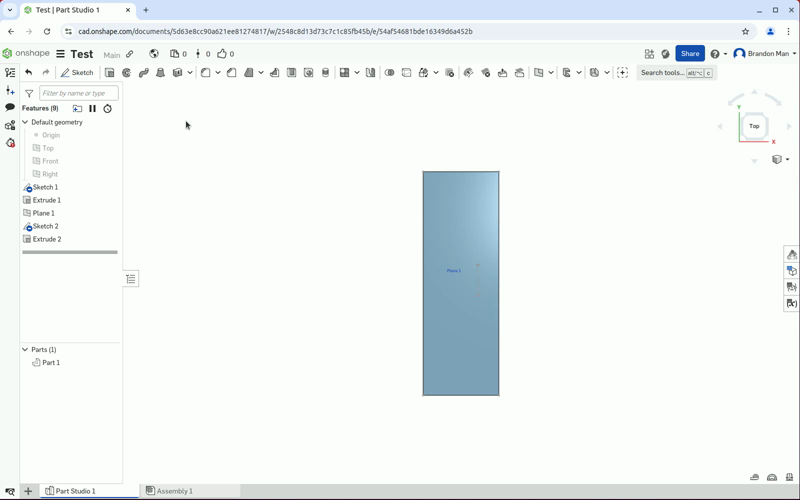
key(shift+h)
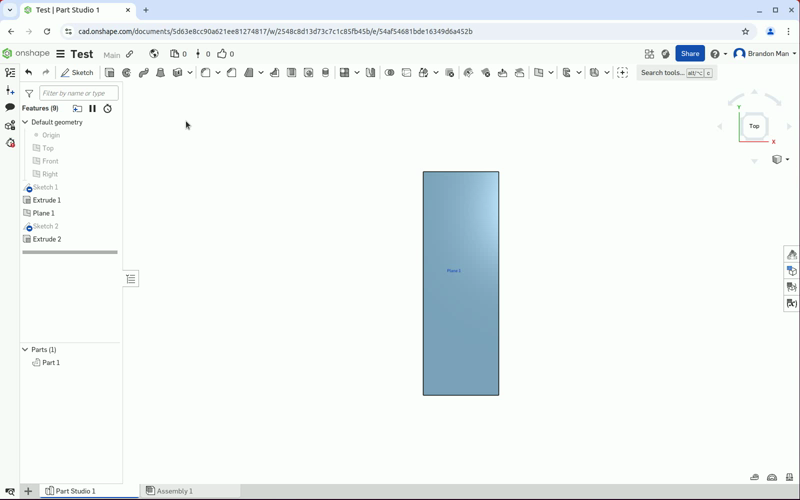
mouse_move(73, 189)
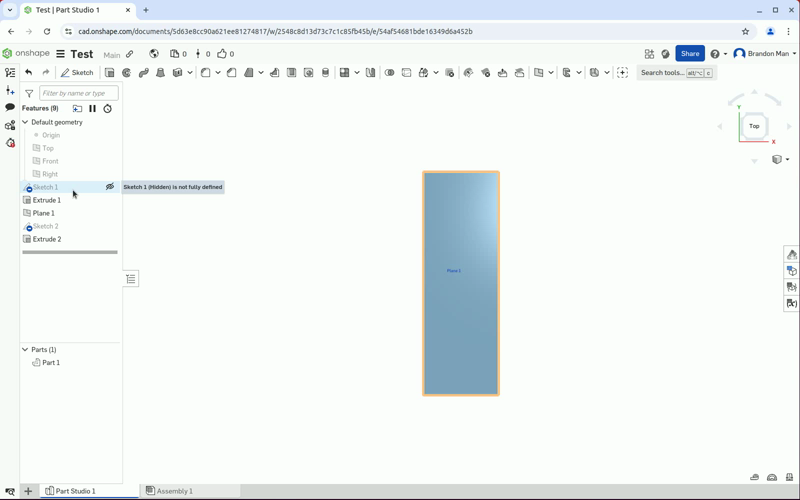
click(73, 189)
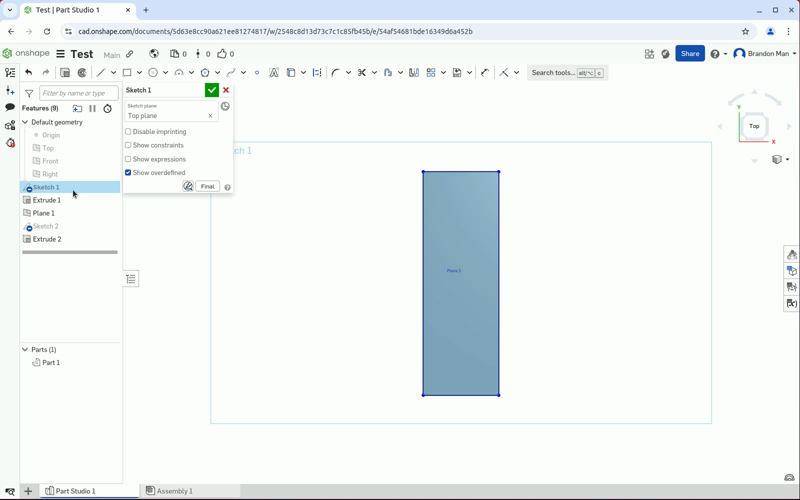
mouse_move(229, 92)
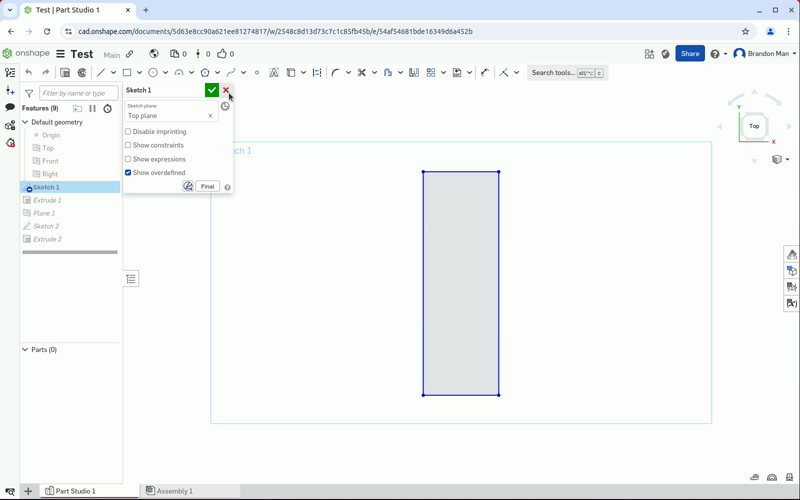
click(229, 92)
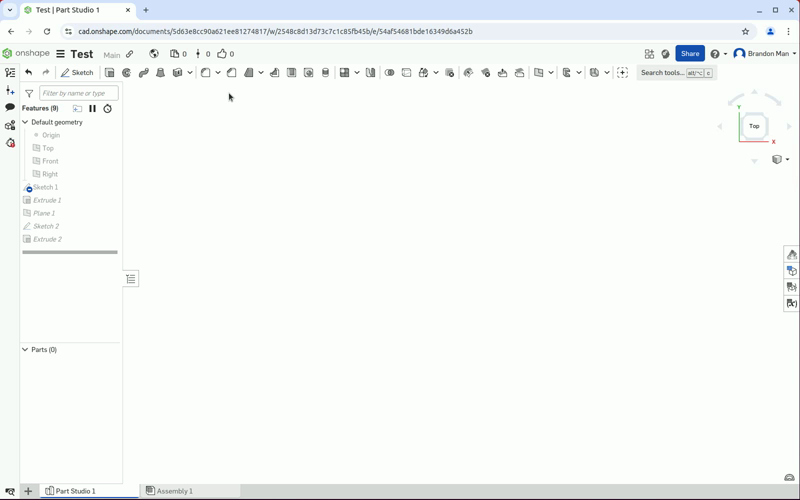
key(shift+s)
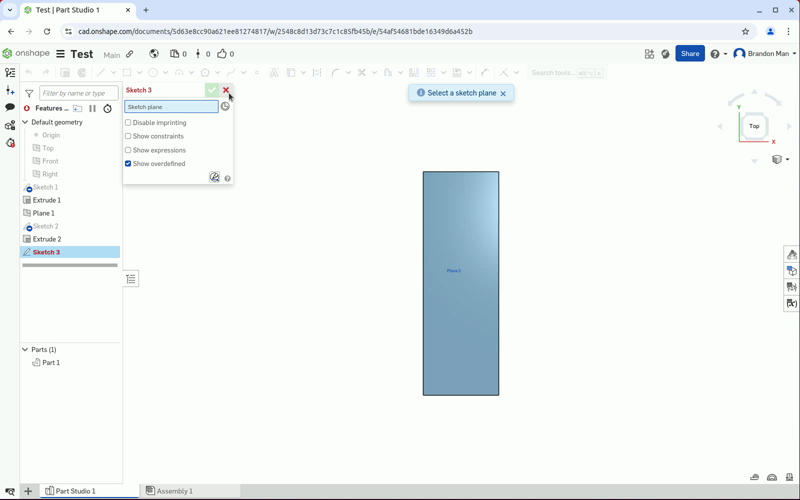
mouse_move(73, 215)
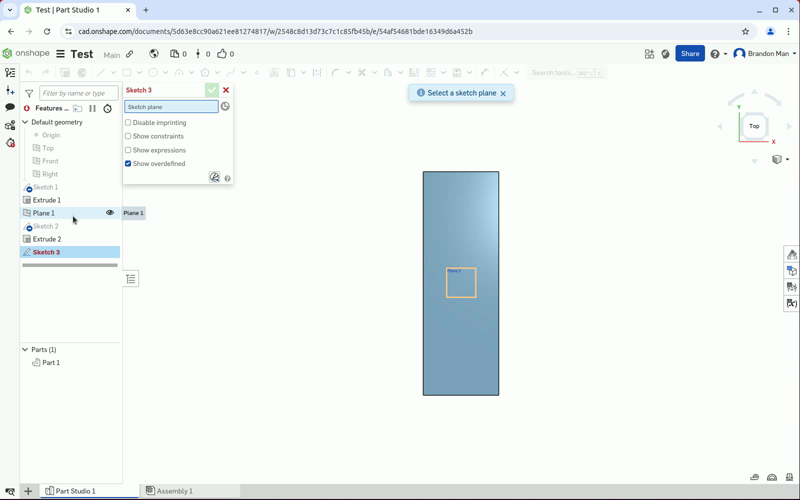
click(73, 215)
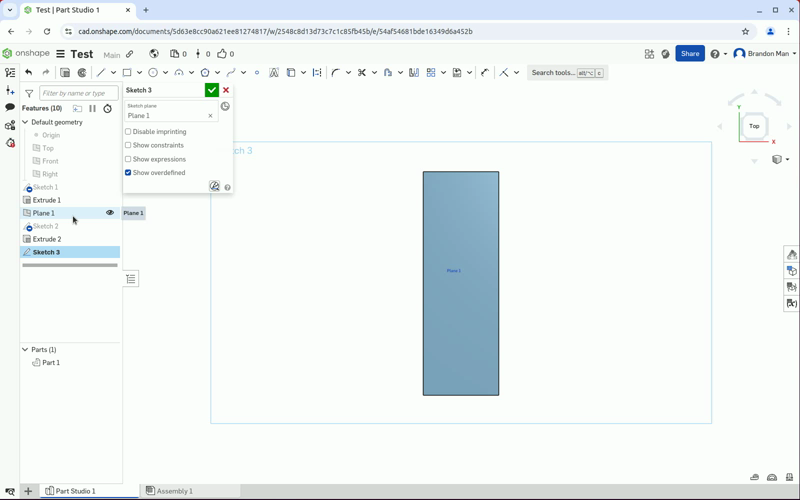
mouse_move(73, 352)
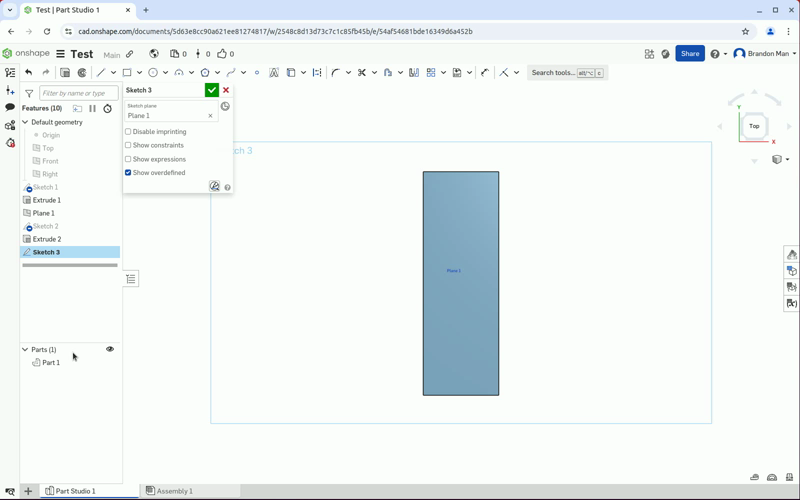
key(y)
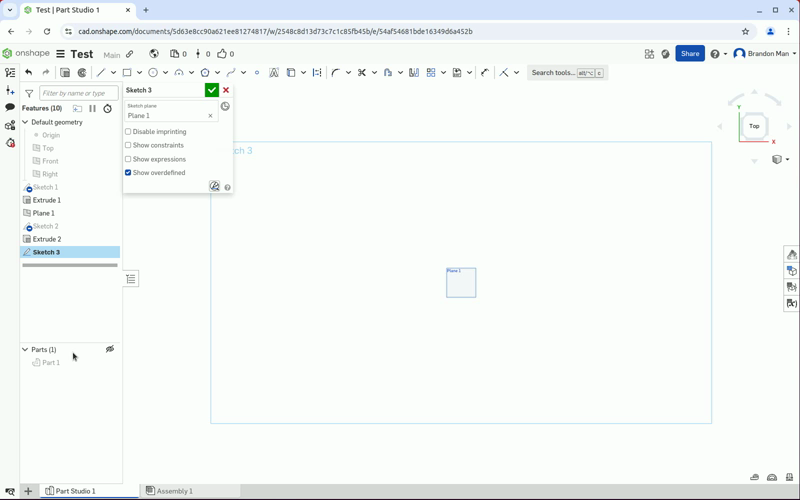
key(l)
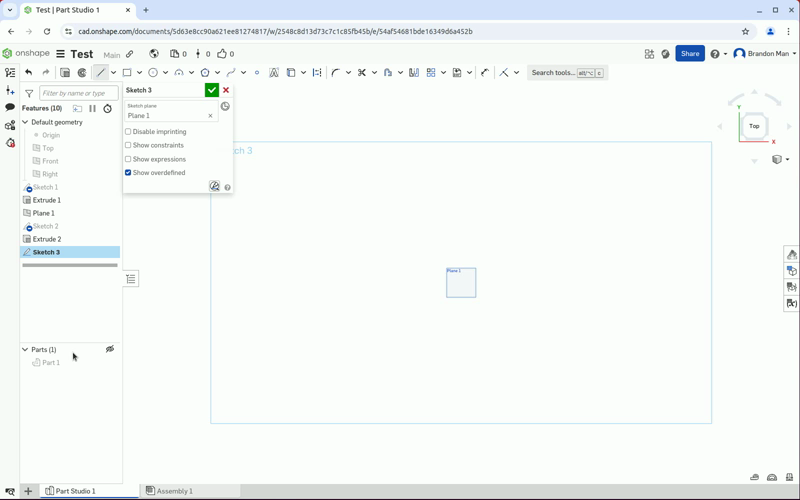
key_down(shift)
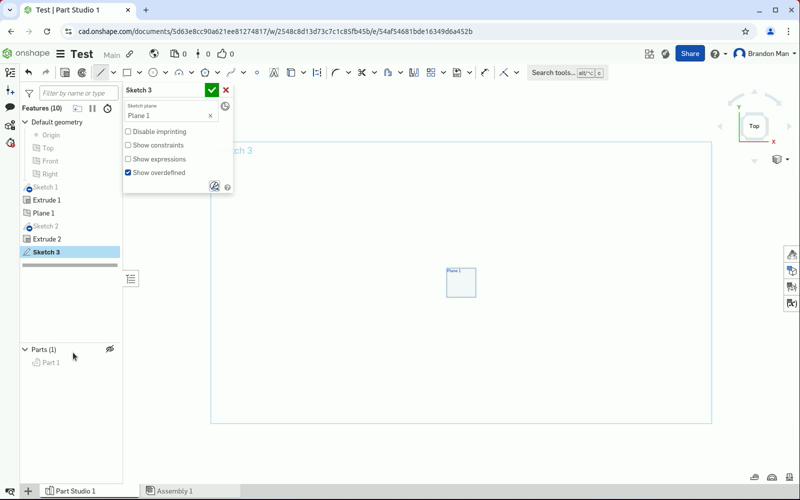
mouse_move(441, 295)
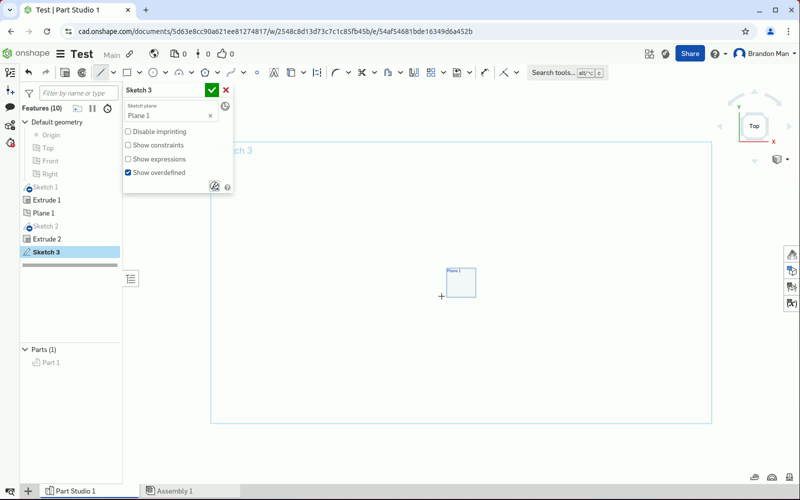
click(441, 295)
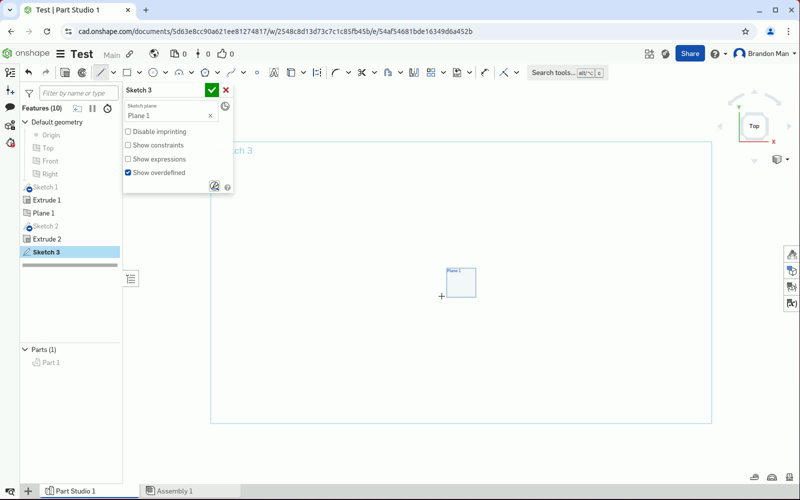
key_up(shift)
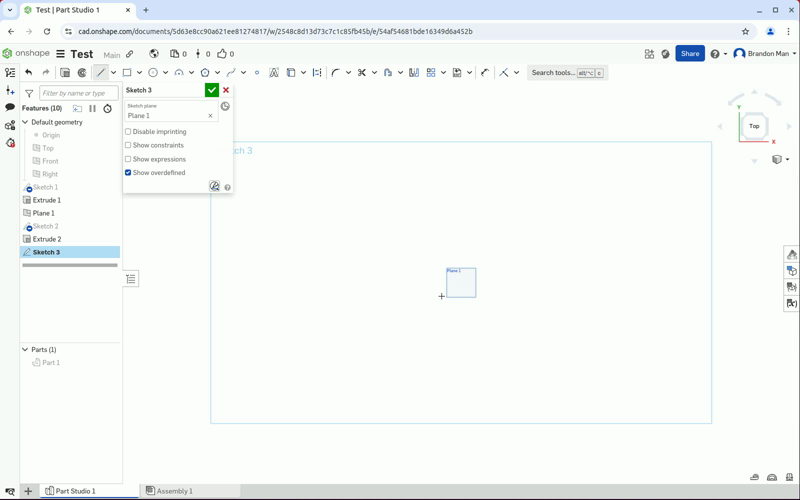
key_down(shift)
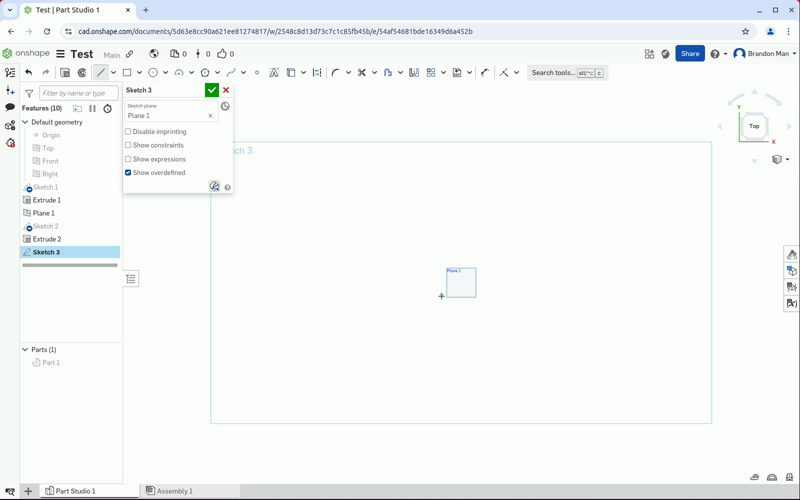
mouse_move(471, 295)
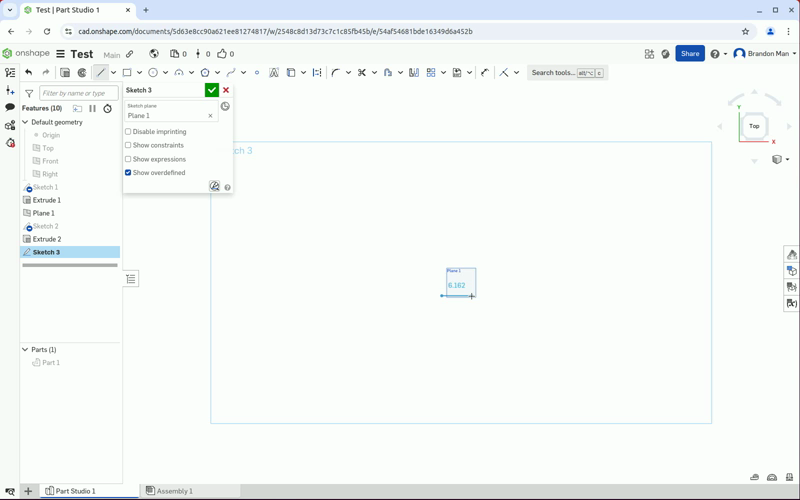
mouse_move(443, 295)
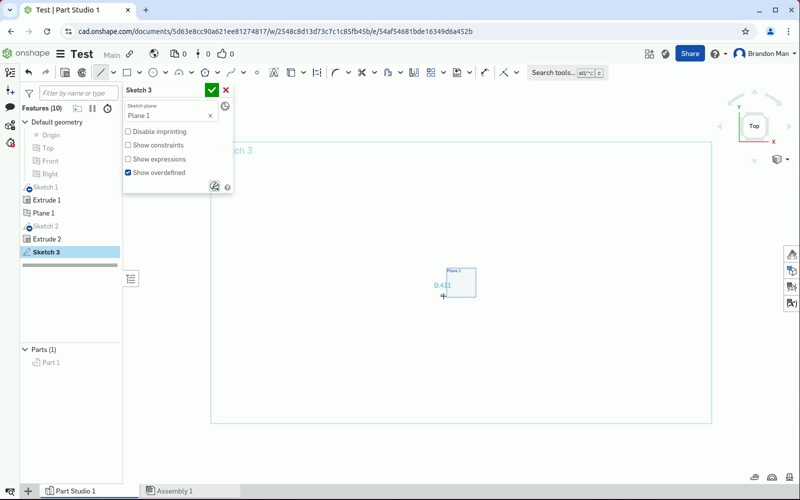
scroll(6)
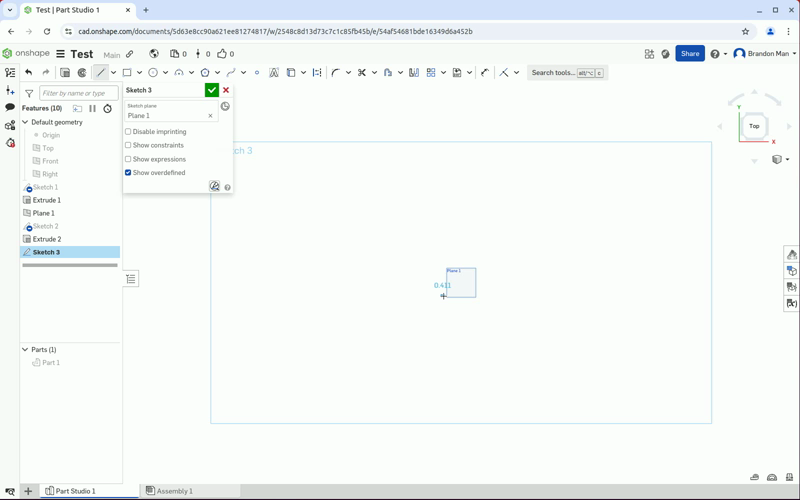
scroll(6)
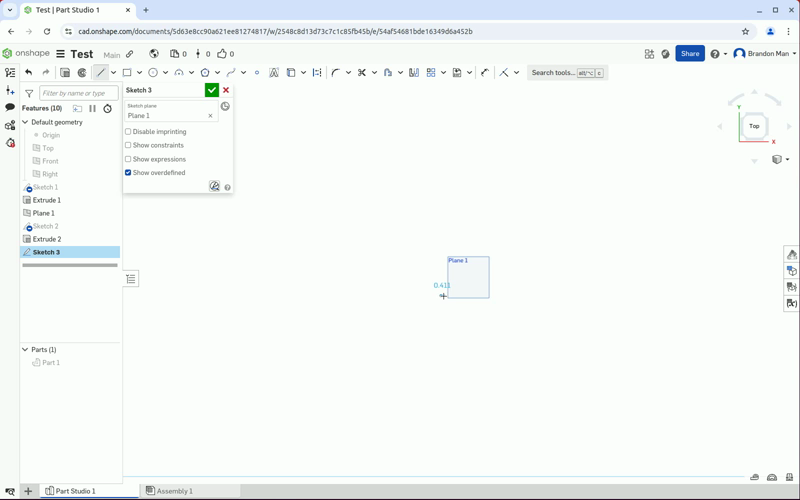
scroll(6)
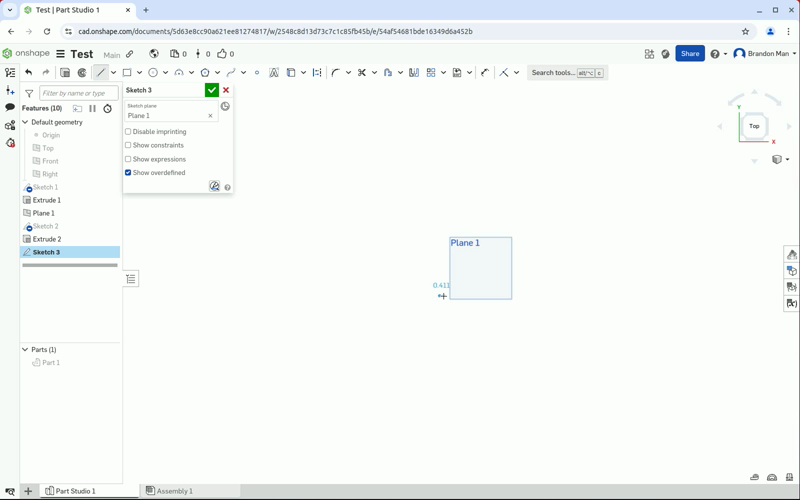
scroll(6)
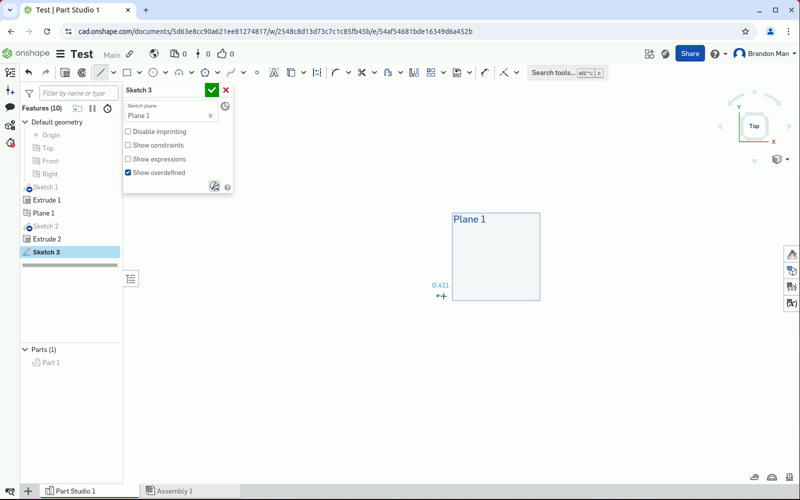
scroll(6)
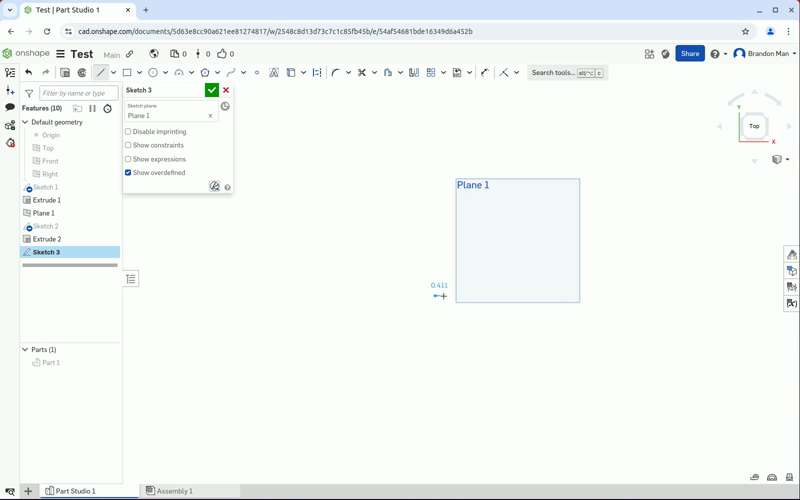
scroll(6)
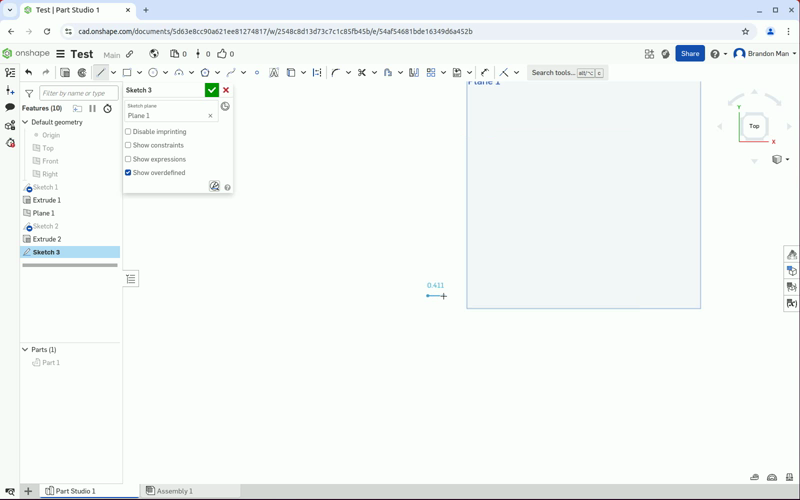
scroll(6)
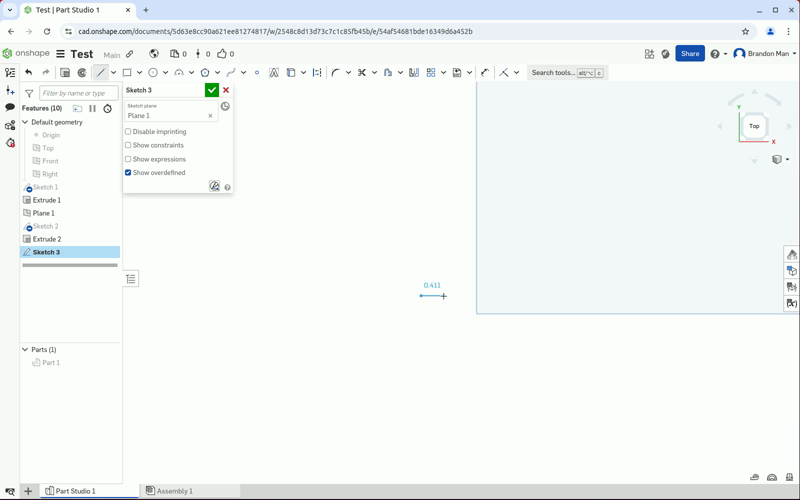
click(443, 295)
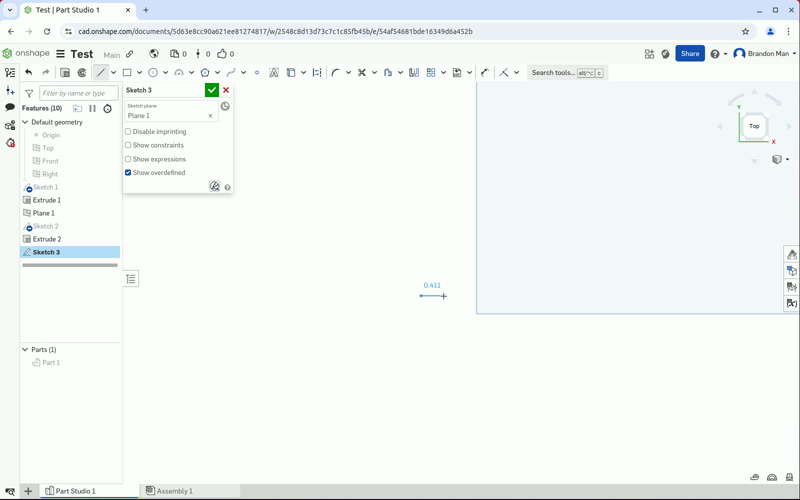
scroll(-6)
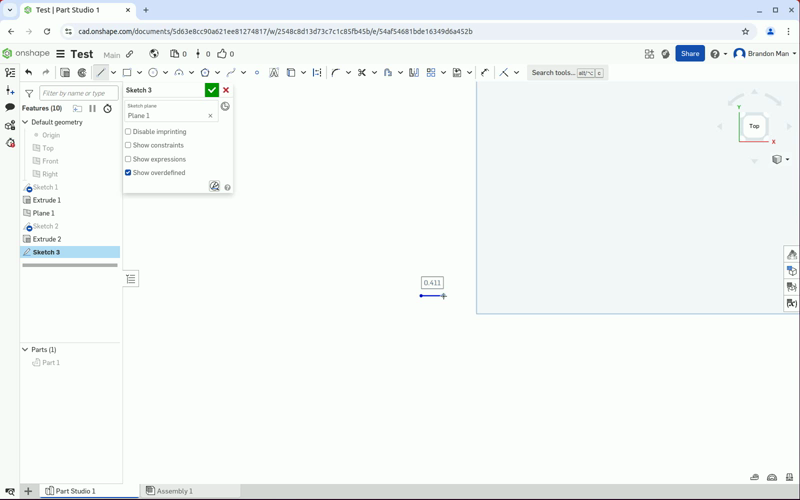
scroll(-6)
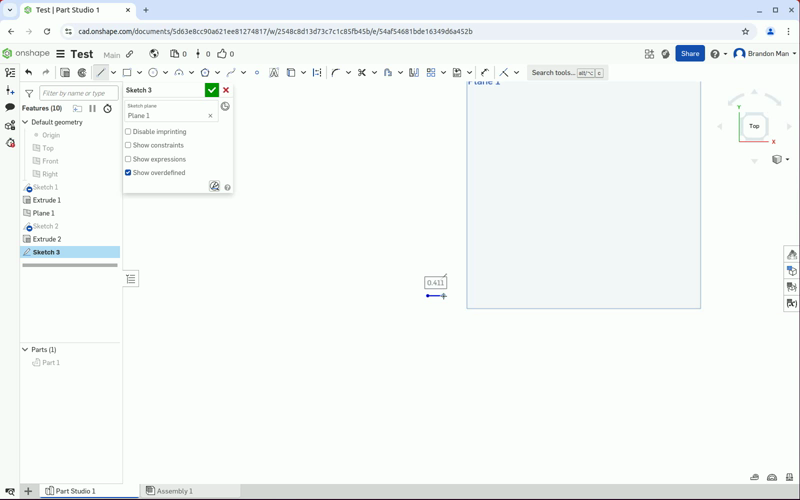
scroll(-6)
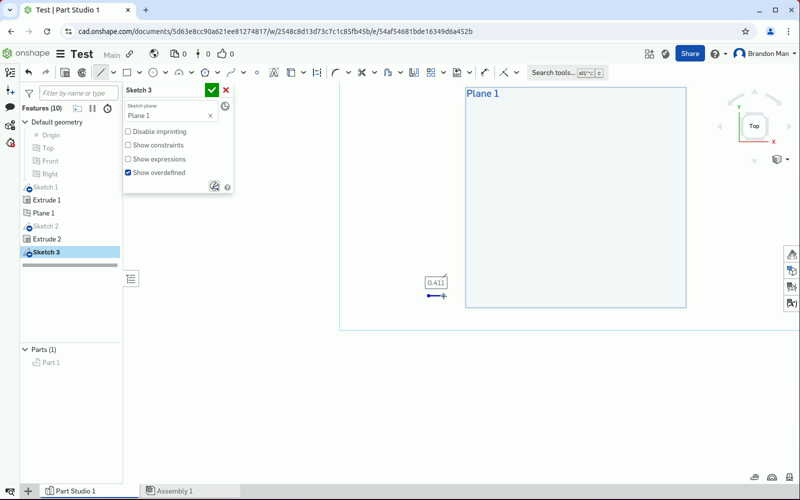
scroll(-6)
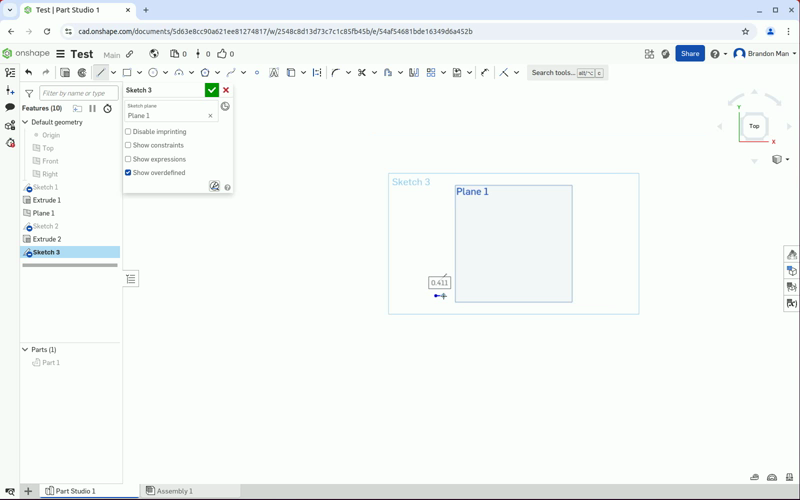
scroll(-6)
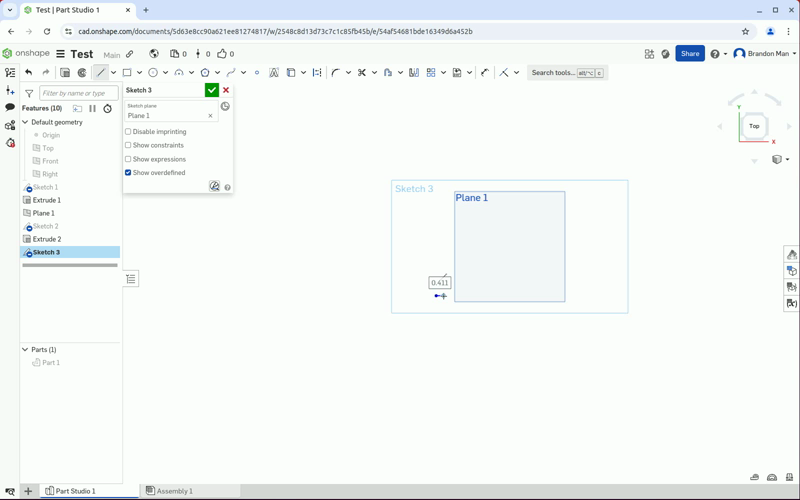
scroll(-6)
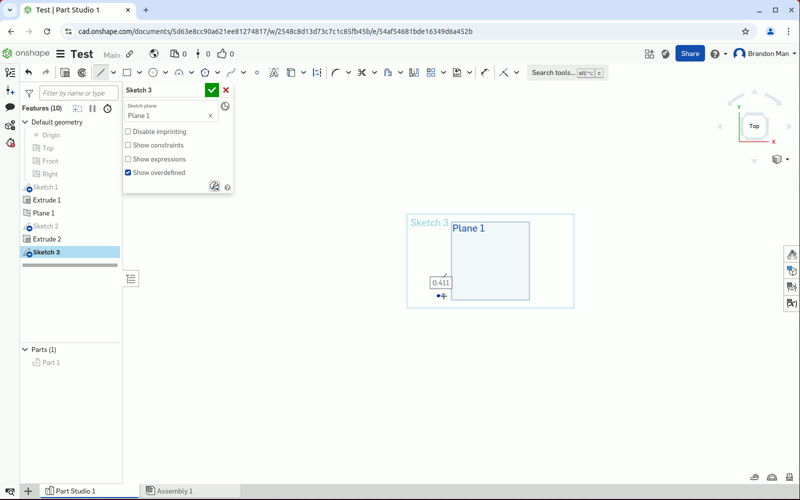
scroll(-6)
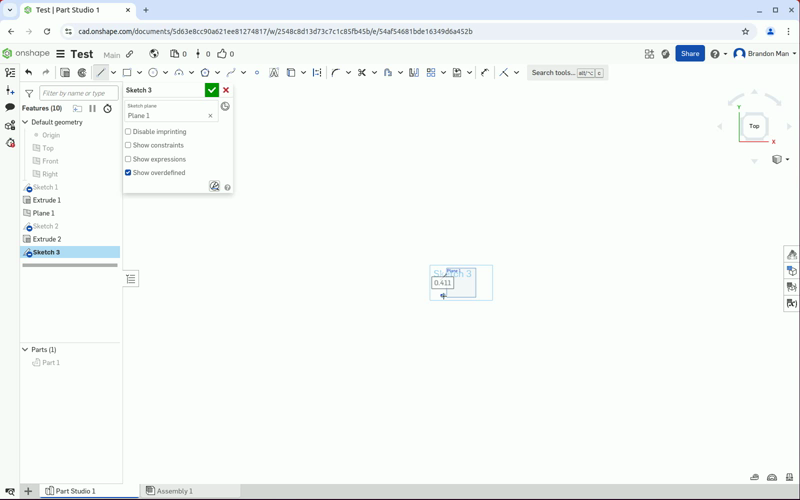
key_up(shift)
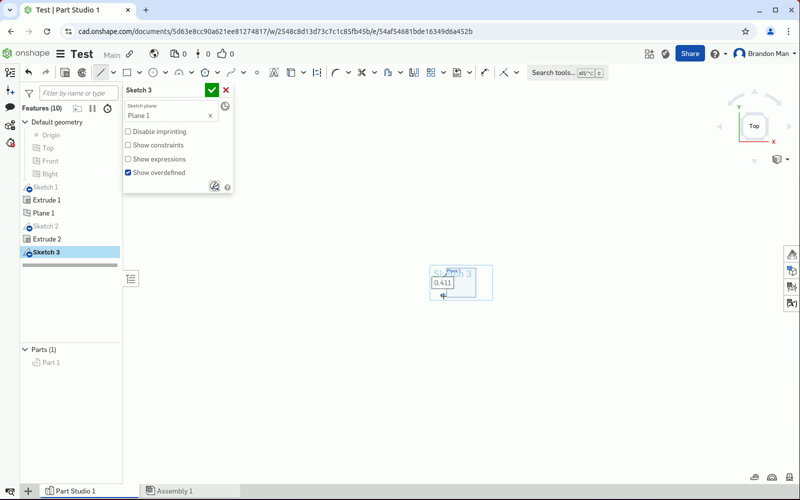
key_down(shift)
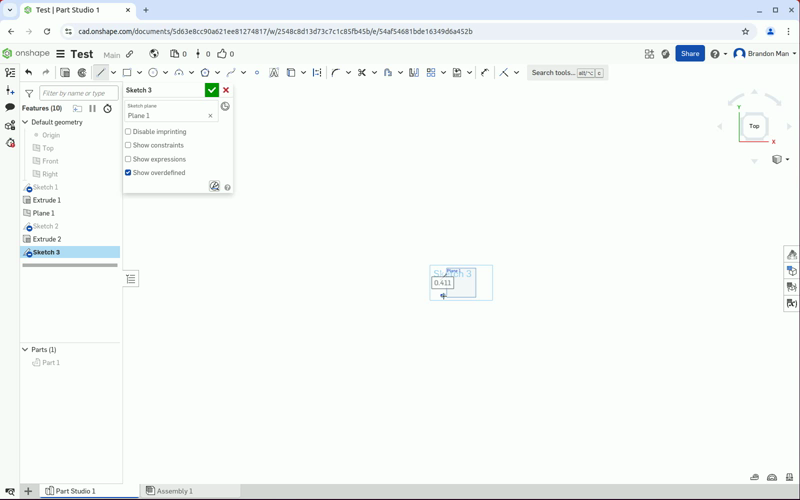
mouse_move(473, 295)
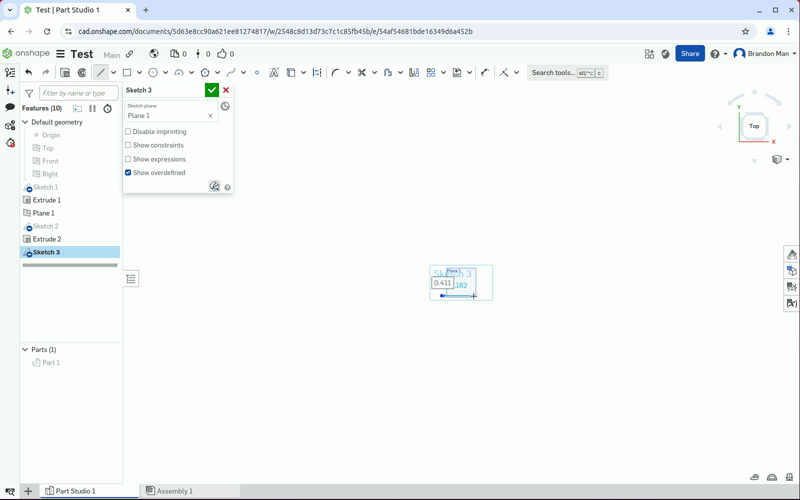
mouse_move(443, 264)
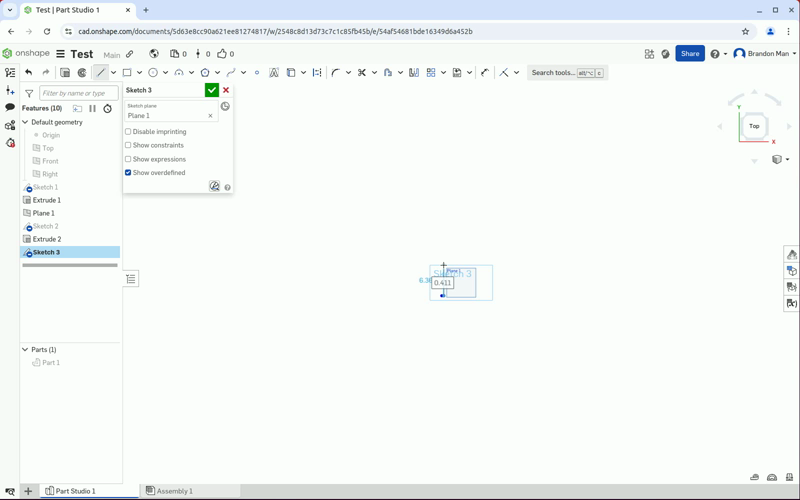
click(443, 264)
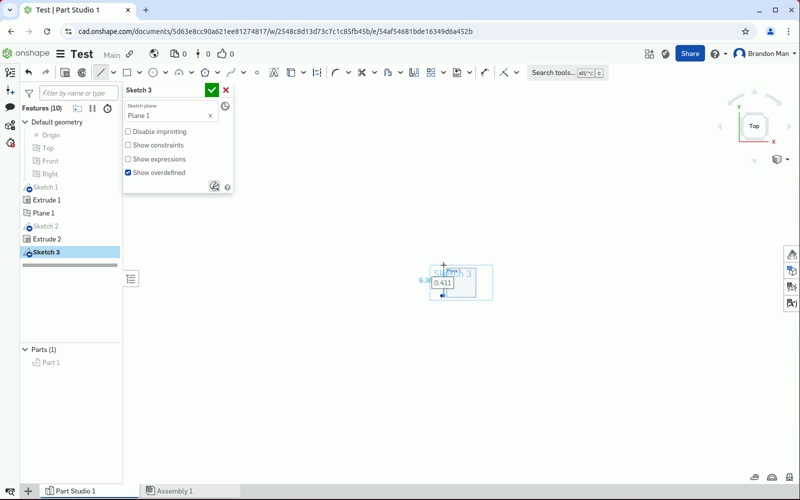
key_up(shift)
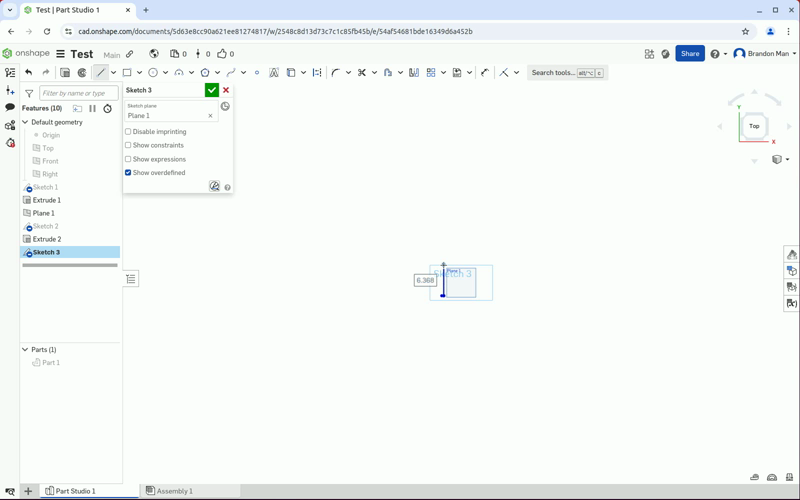
key_down(shift)
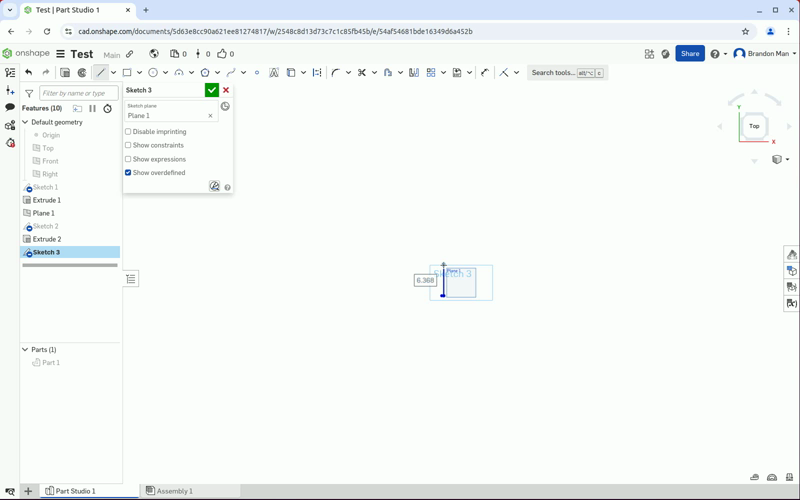
mouse_move(473, 264)
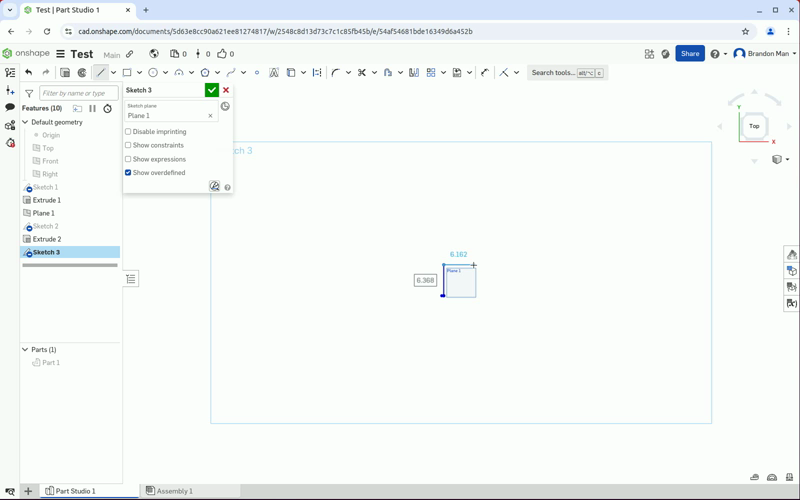
mouse_move(441, 264)
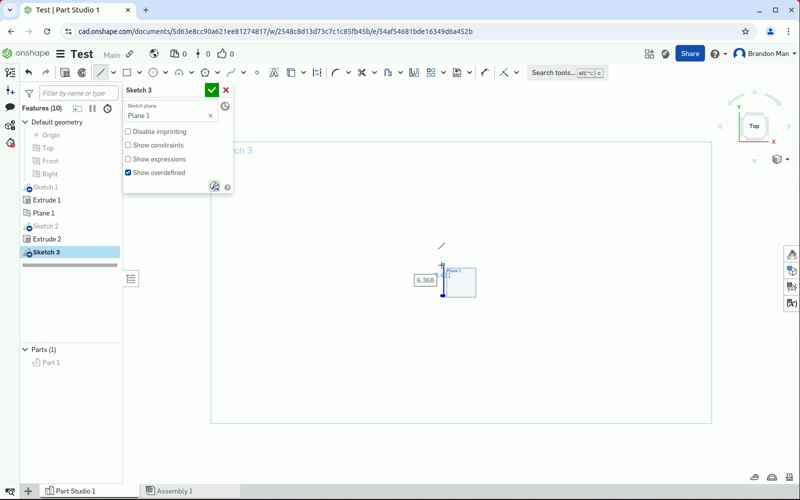
scroll(6)
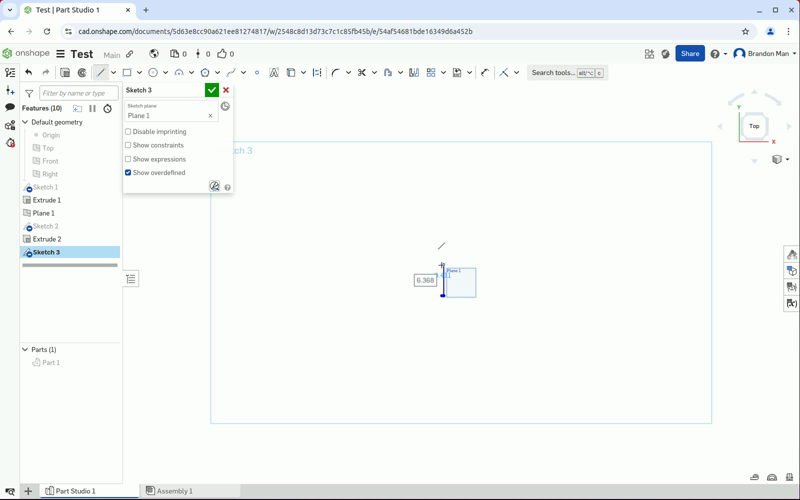
scroll(6)
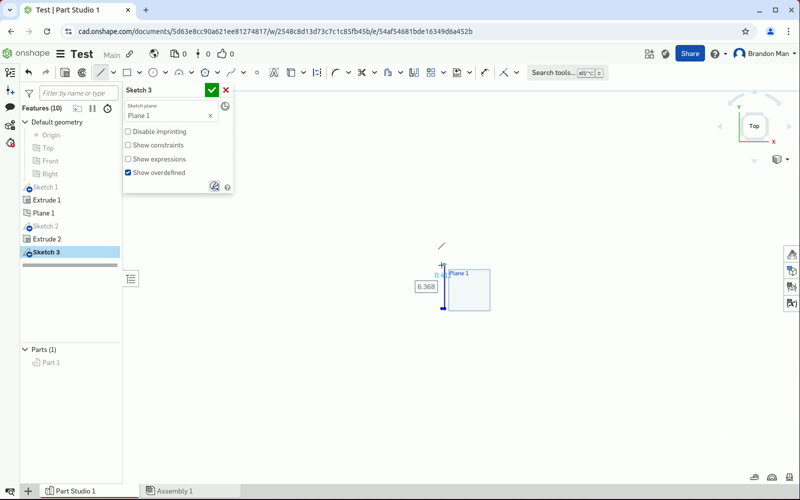
scroll(6)
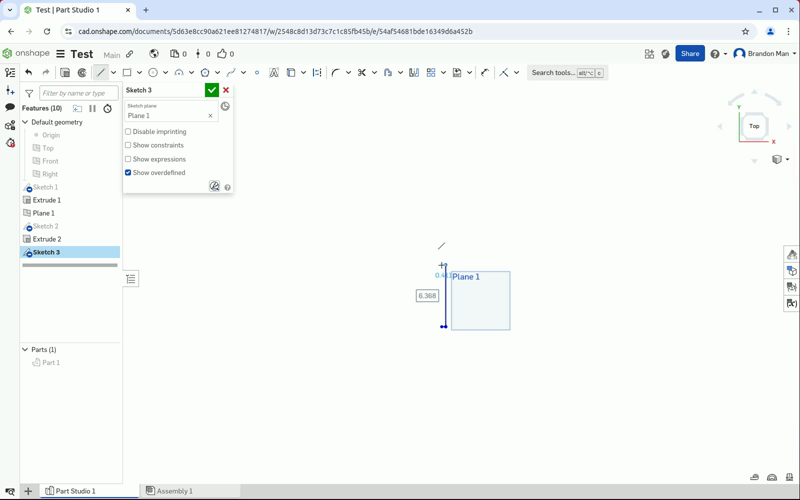
scroll(6)
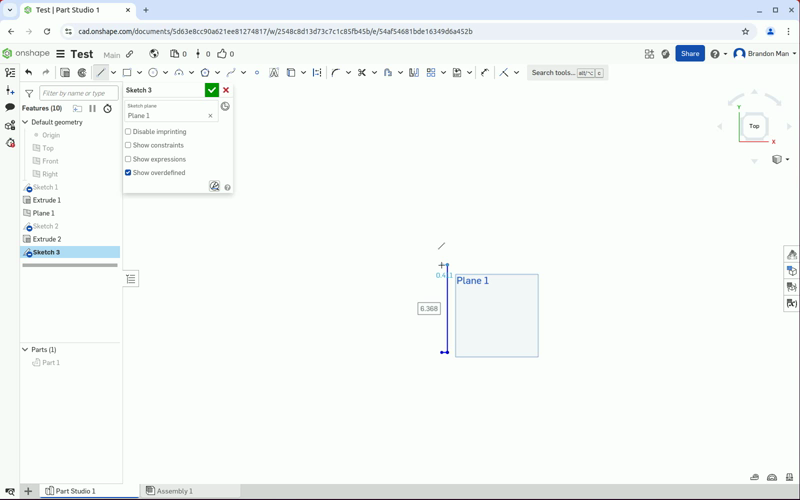
scroll(6)
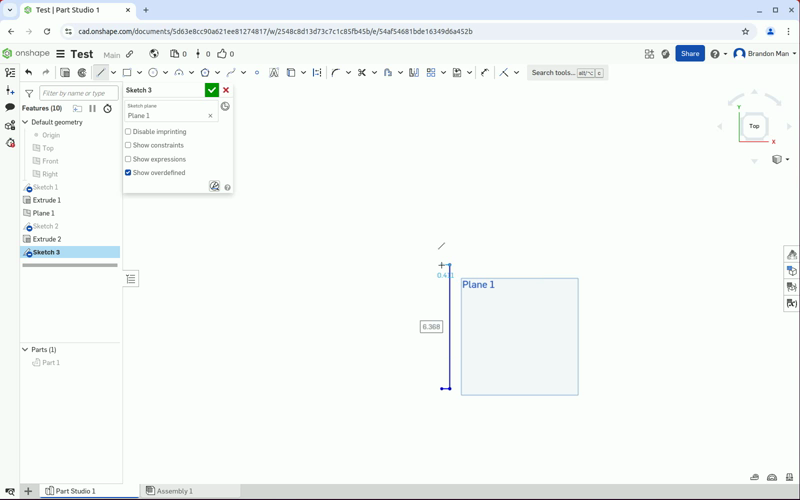
scroll(6)
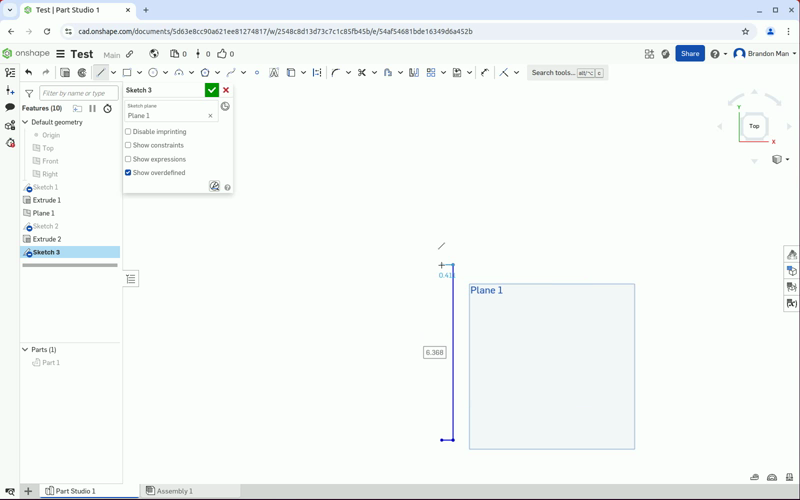
scroll(6)
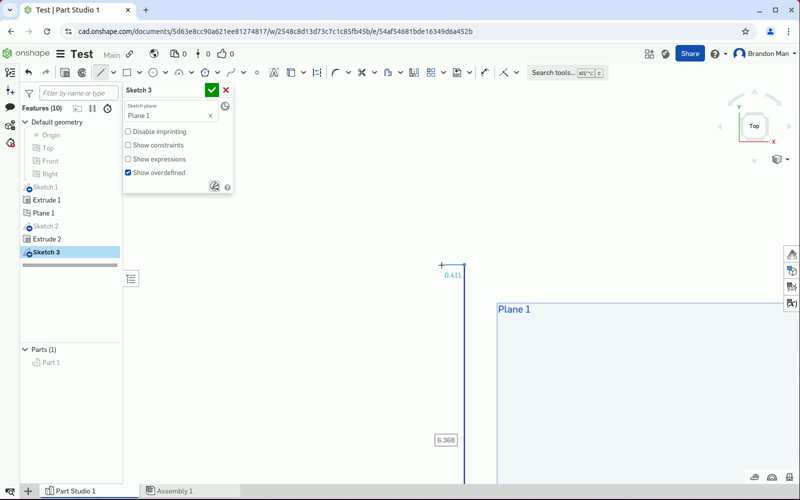
click(441, 264)
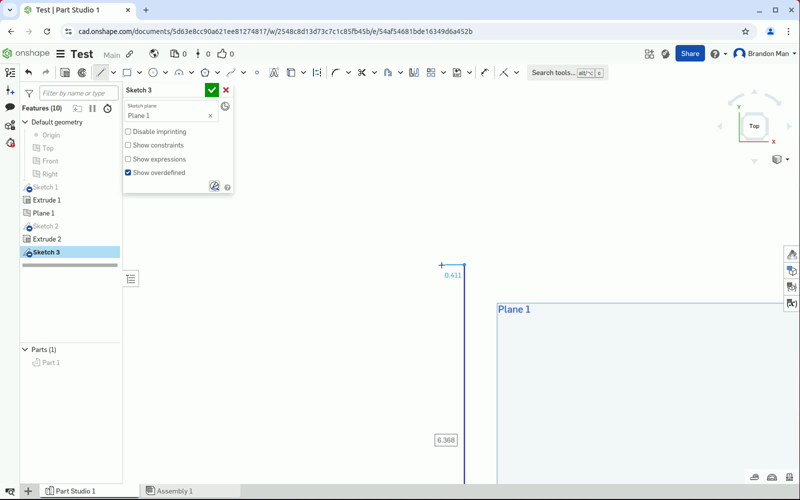
scroll(-6)
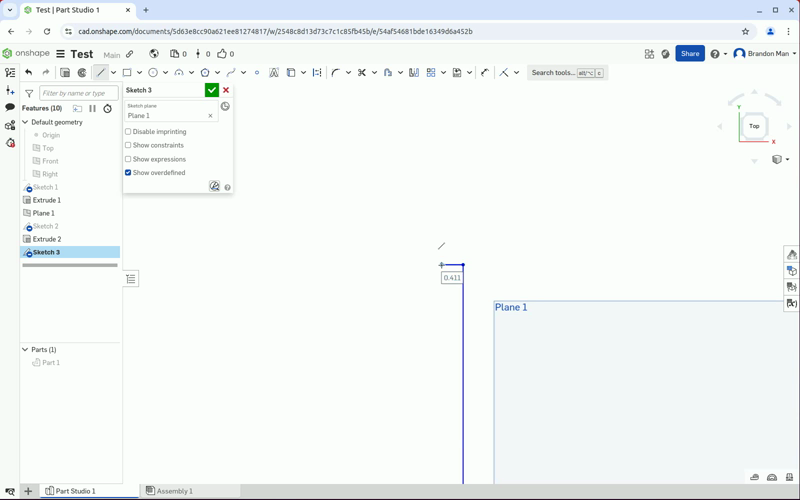
scroll(-6)
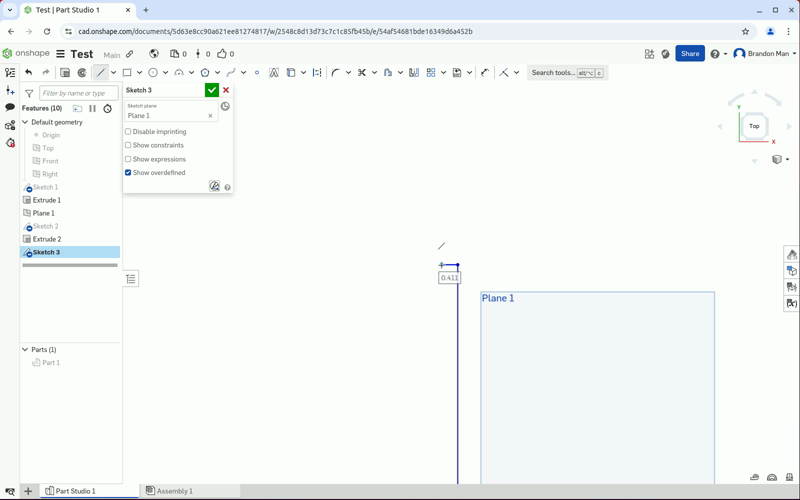
scroll(-6)
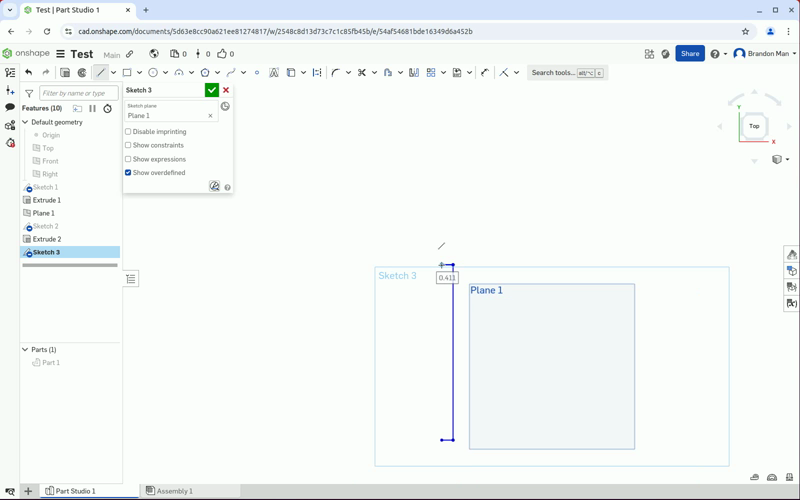
scroll(-6)
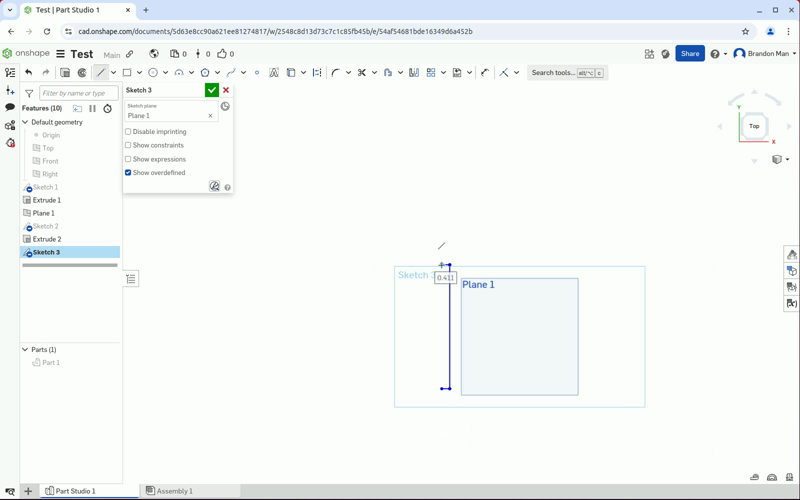
scroll(-6)
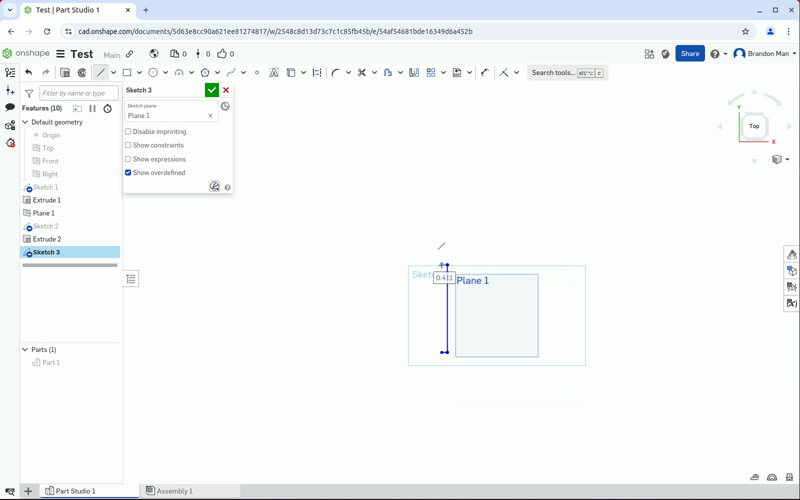
scroll(-6)
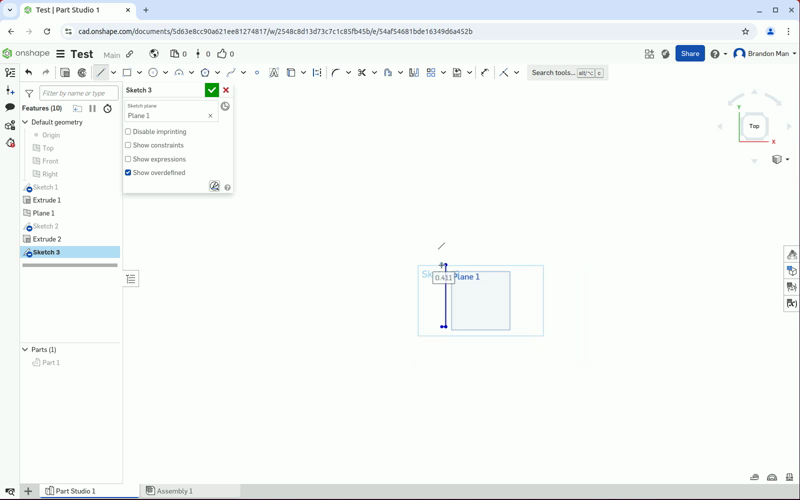
scroll(-6)
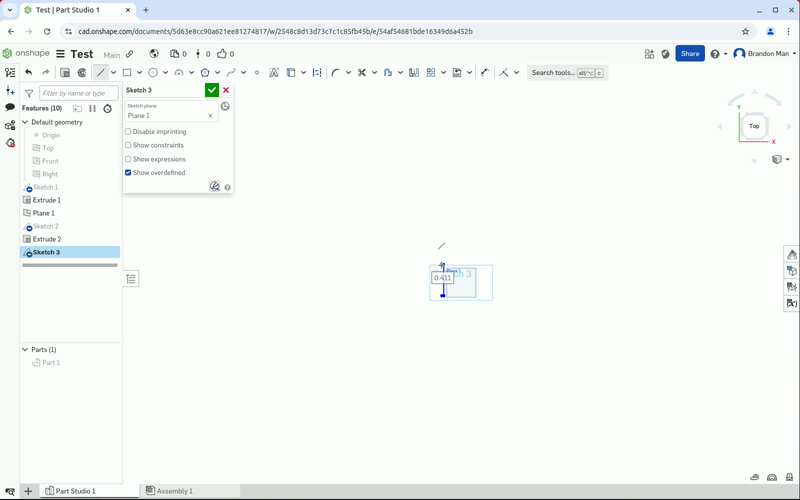
key_up(shift)
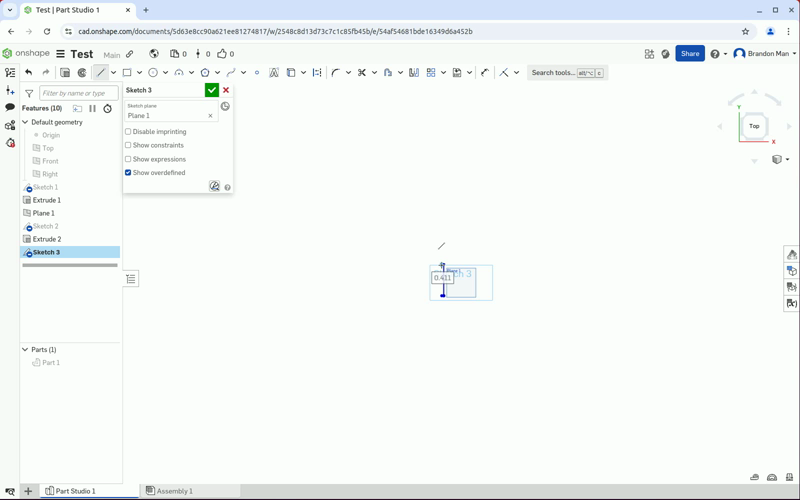
mouse_move(471, 264)
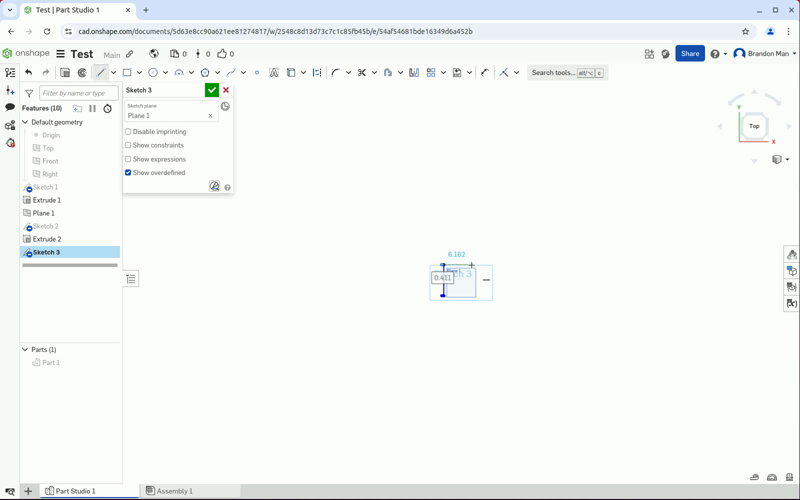
key_down(shift)
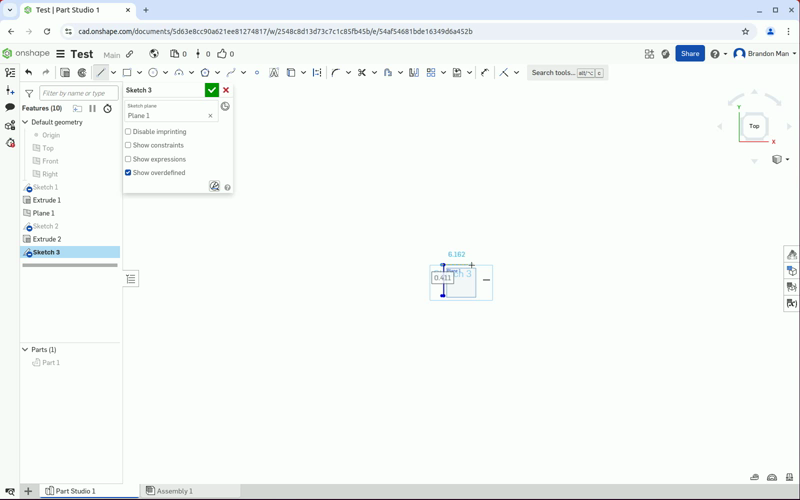
mouse_move(441, 295)
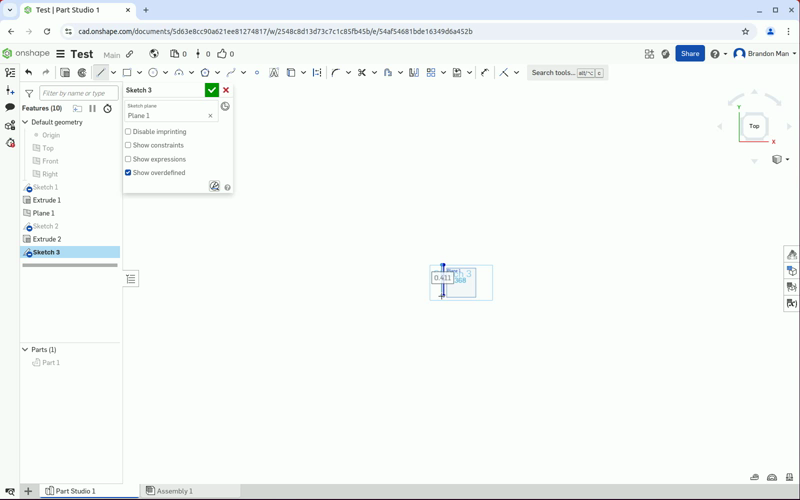
scroll(6)
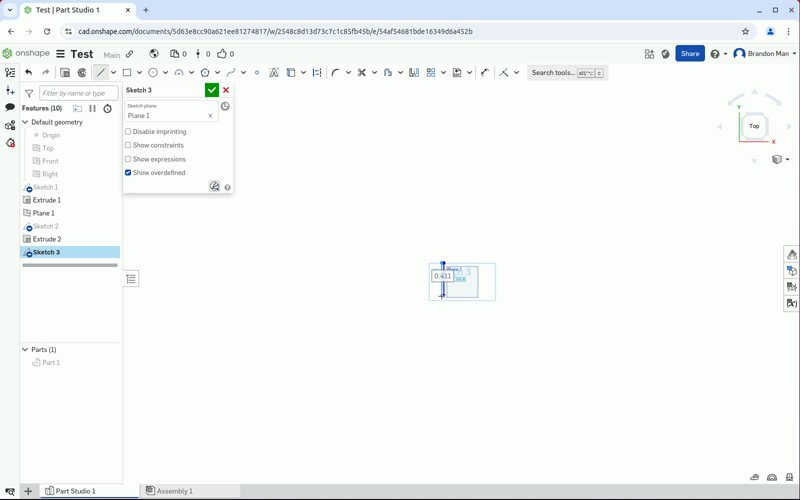
scroll(6)
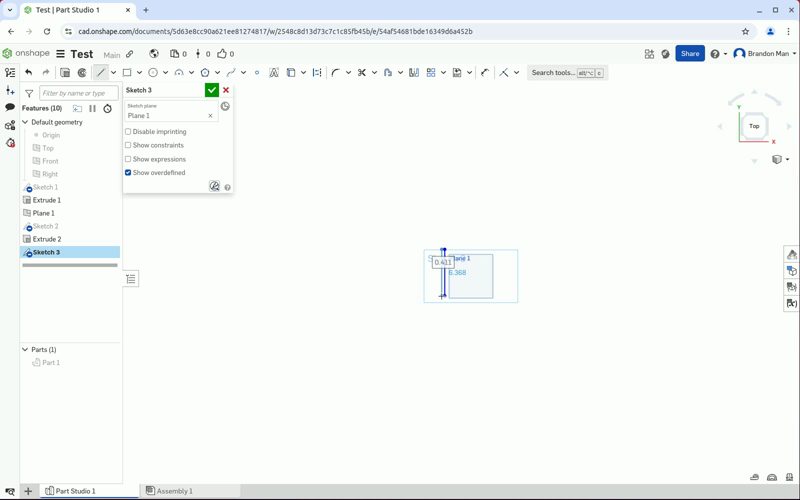
scroll(6)
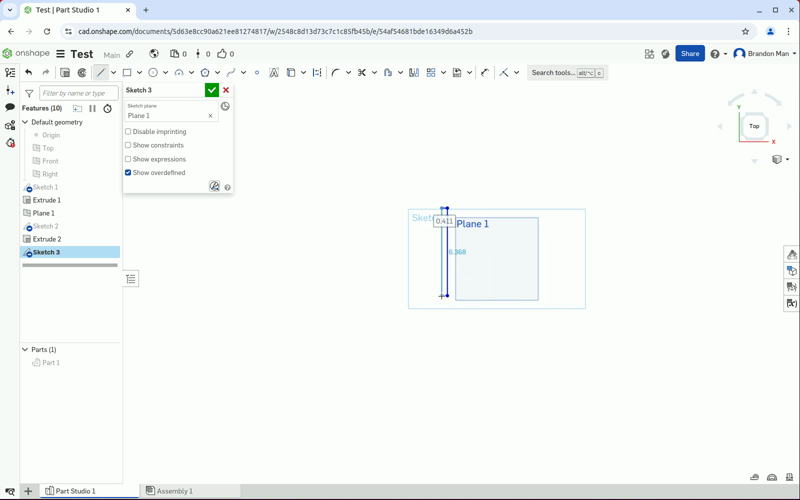
scroll(6)
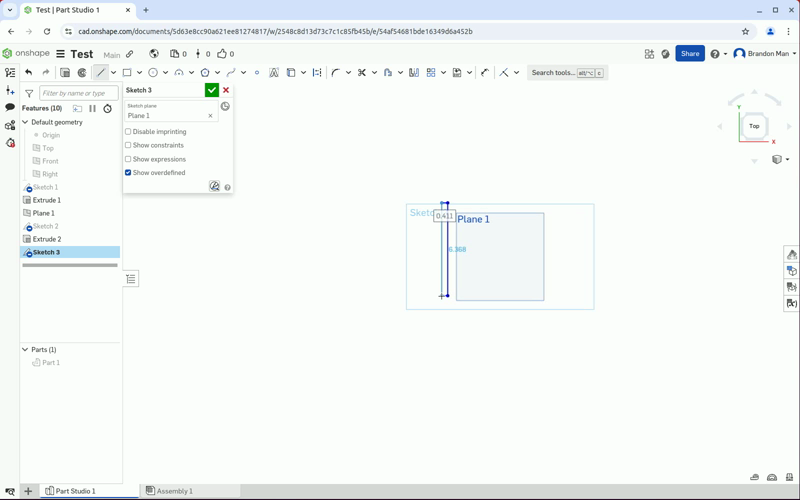
scroll(6)
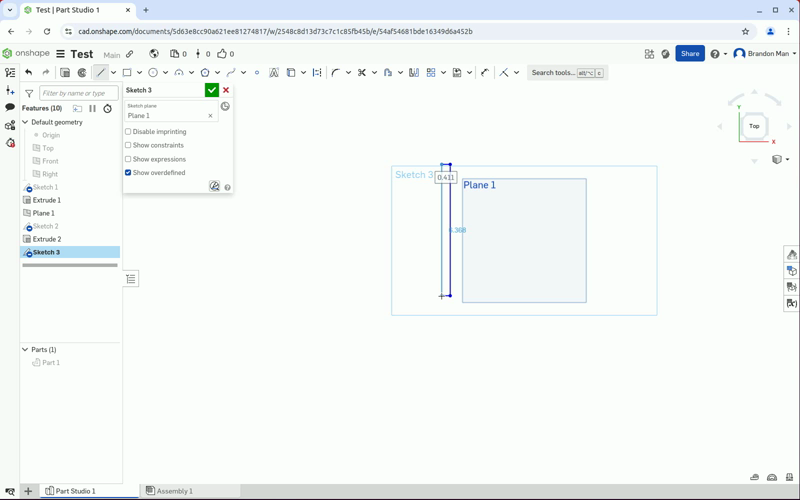
scroll(6)
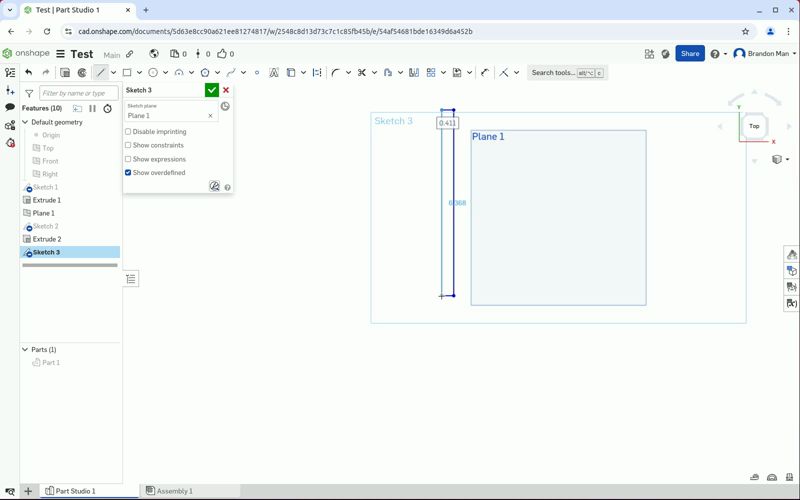
scroll(6)
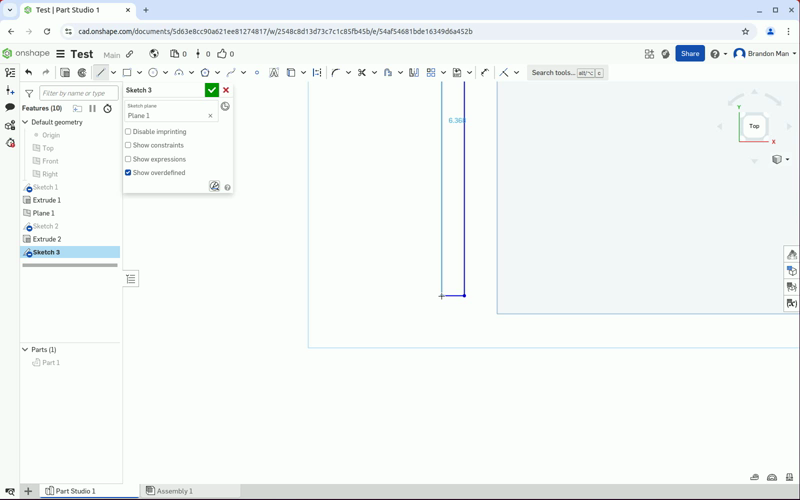
key_up(shift)
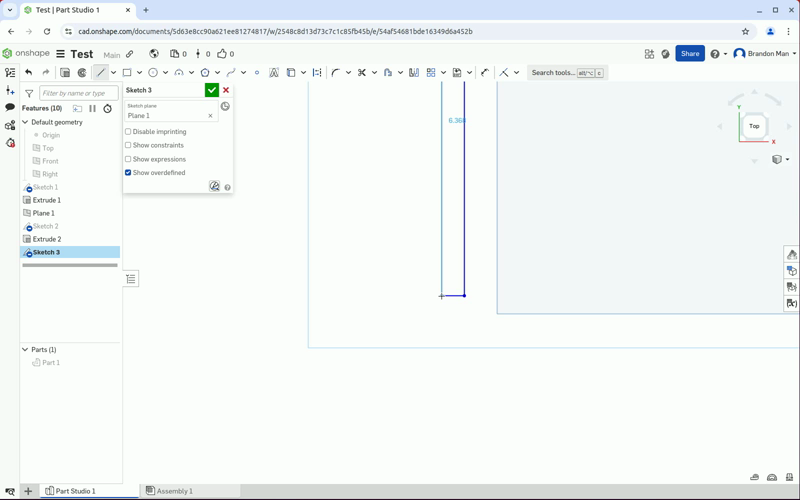
click(441, 295)
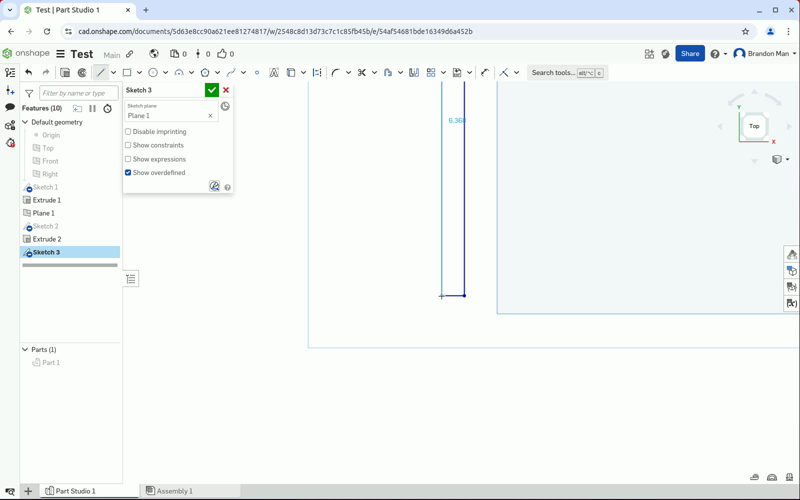
scroll(-6)
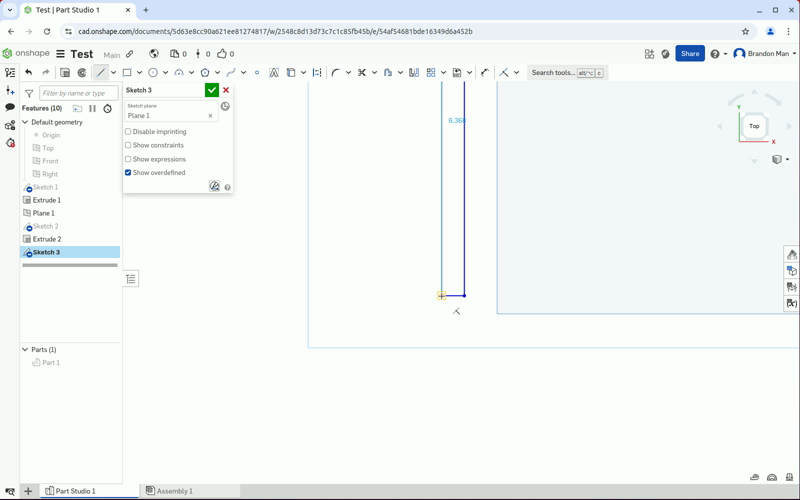
scroll(-6)
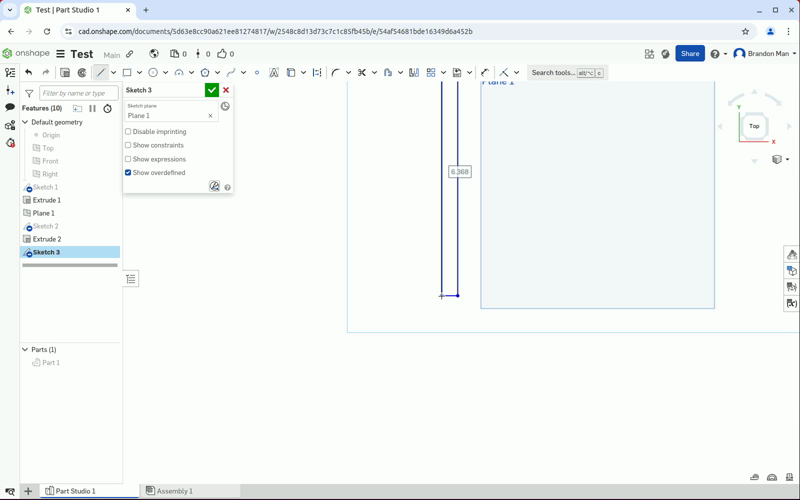
scroll(-6)
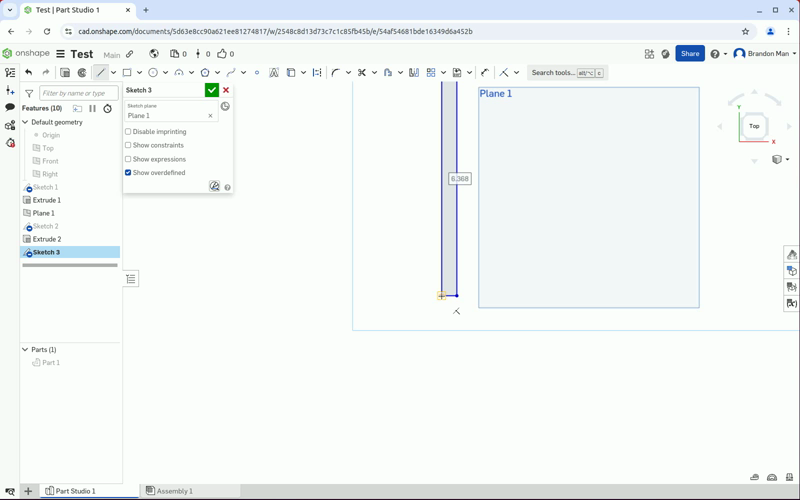
scroll(-6)
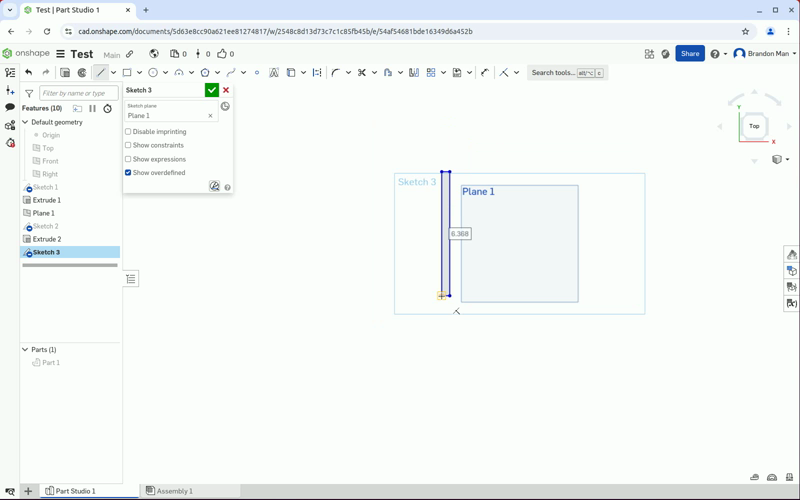
scroll(-6)
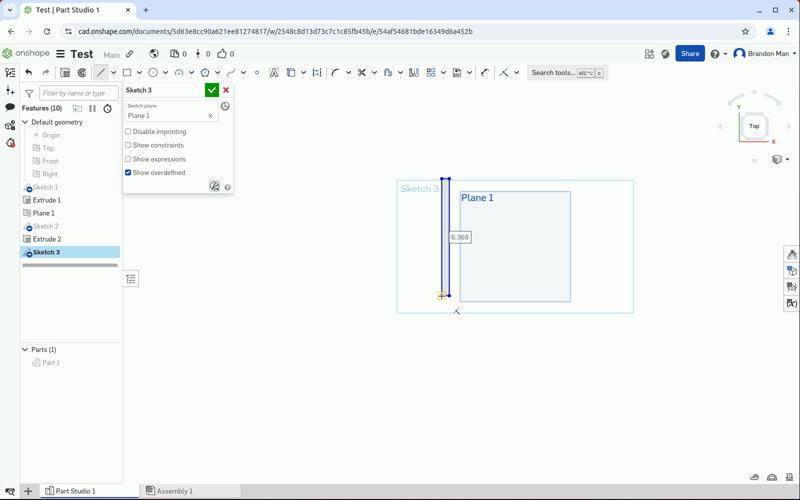
scroll(-6)
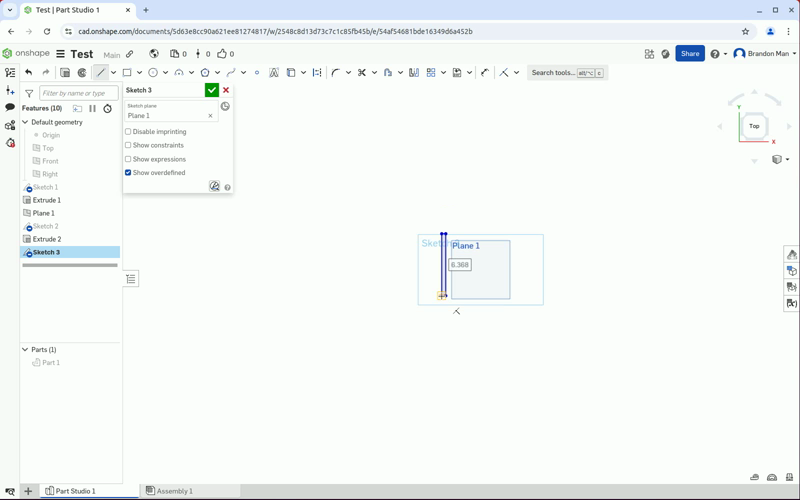
scroll(-6)
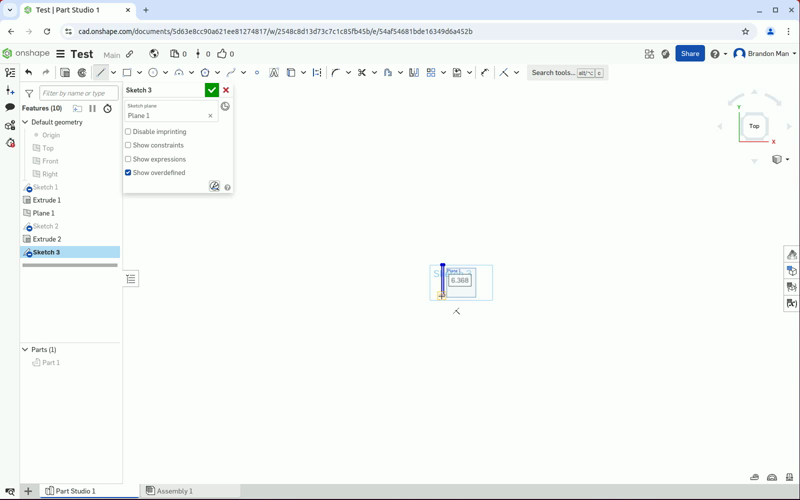
key(esc)
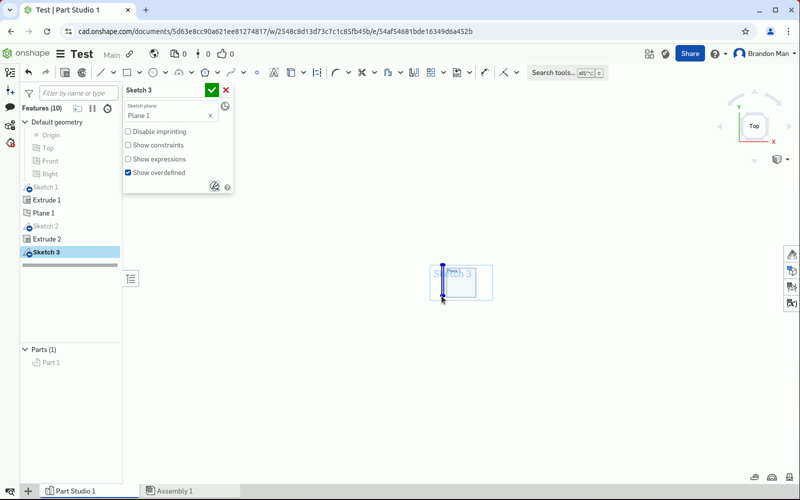
mouse_move(443, 279)
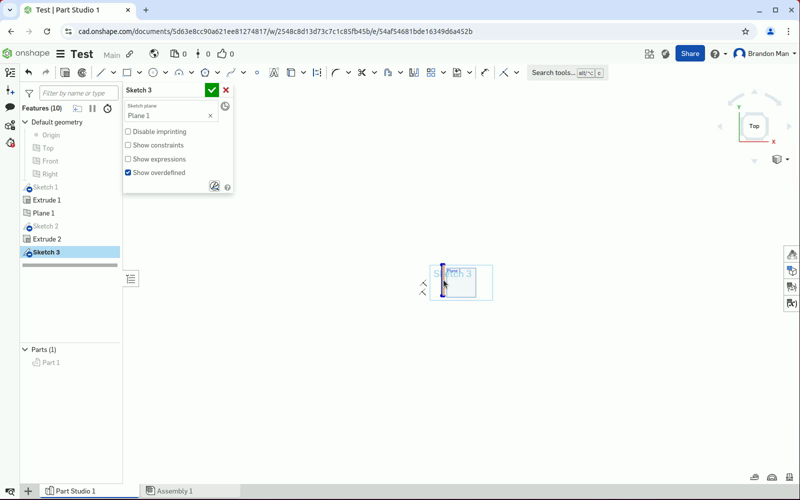
scroll(6)
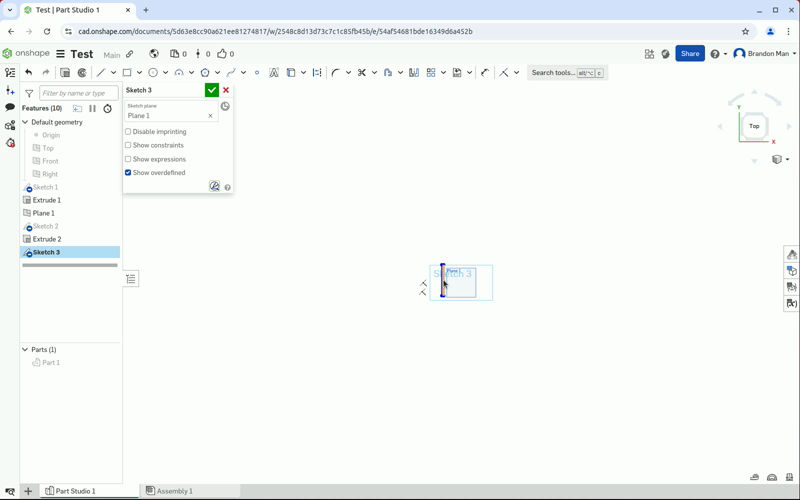
scroll(6)
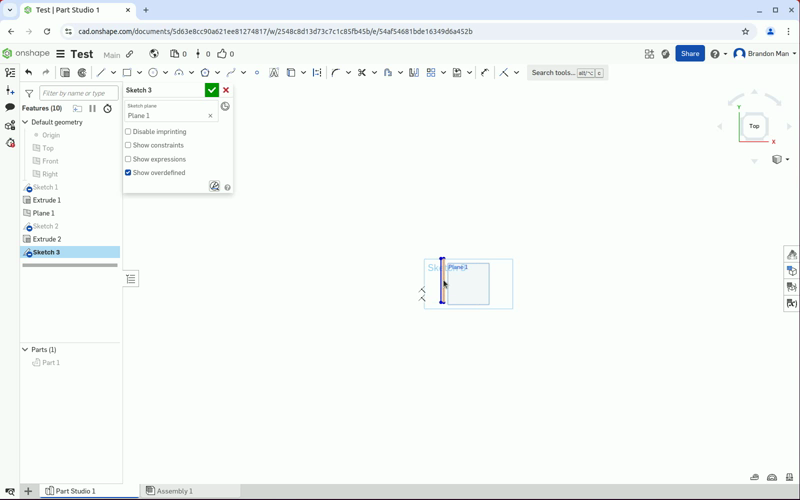
scroll(6)
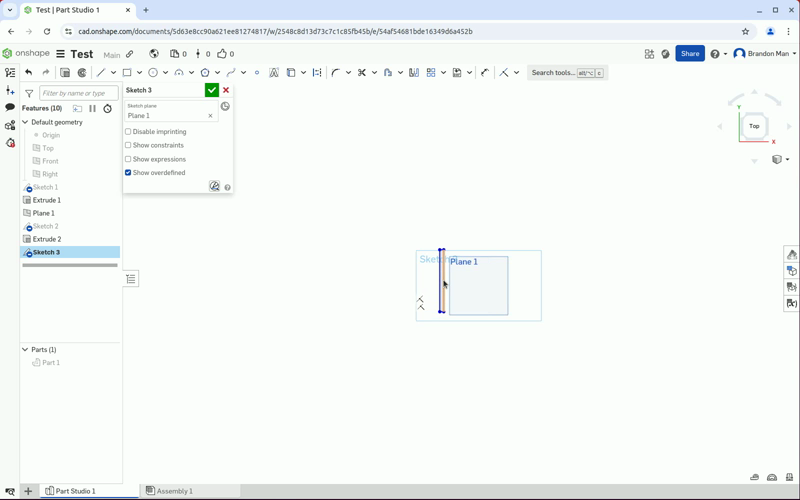
scroll(6)
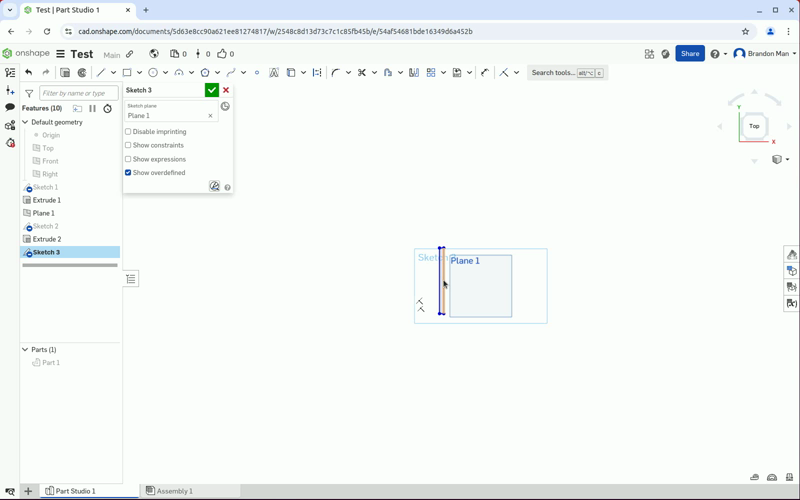
scroll(6)
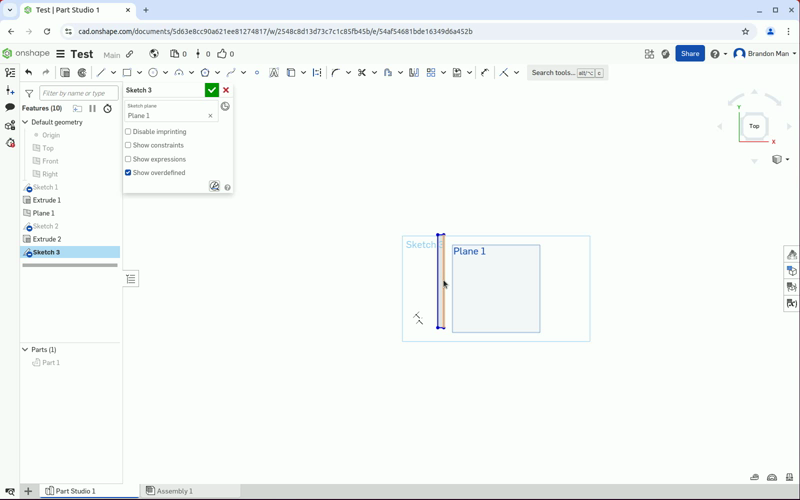
scroll(6)
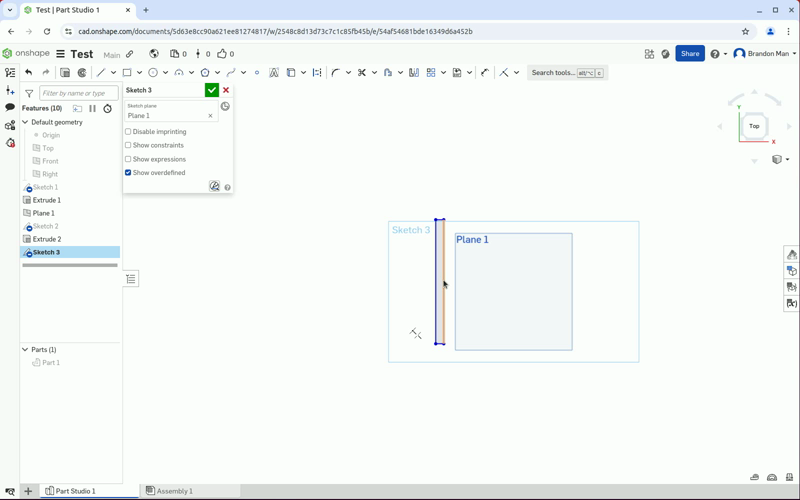
scroll(6)
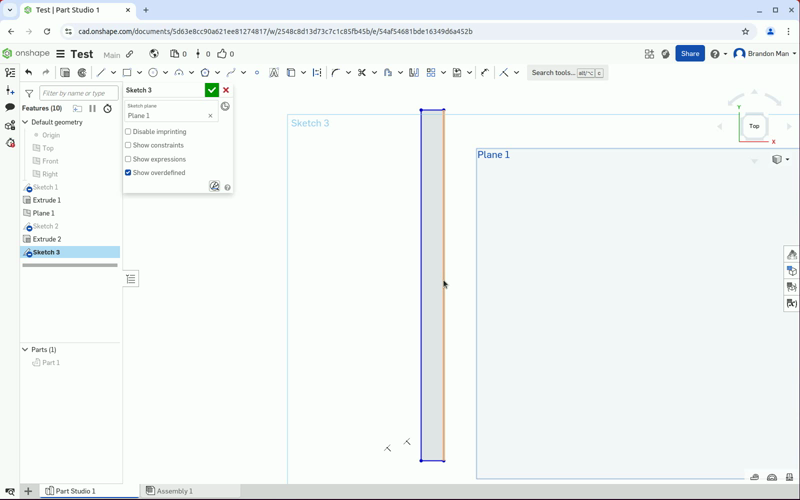
click(443, 279)
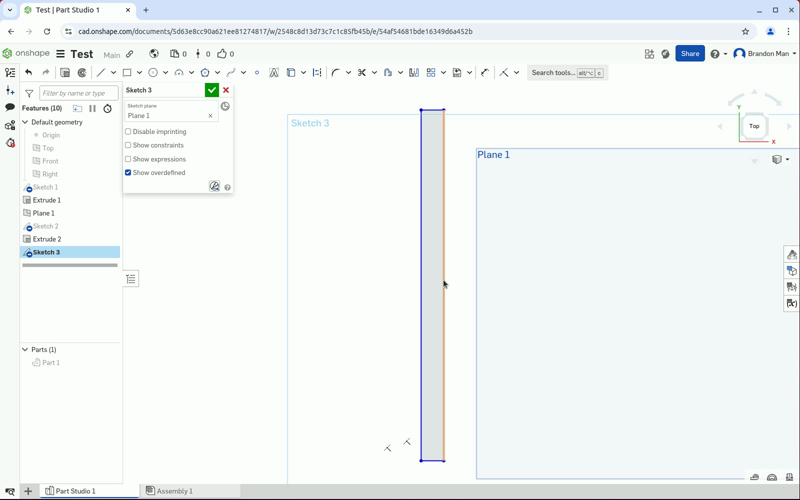
scroll(-6)
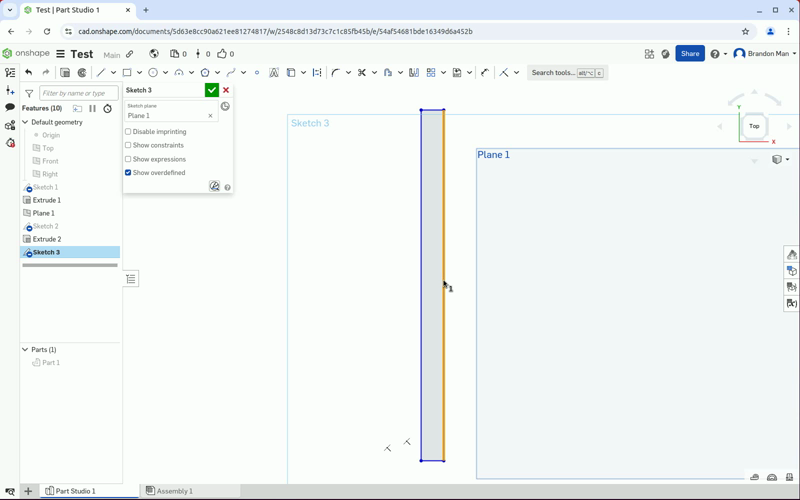
scroll(-6)
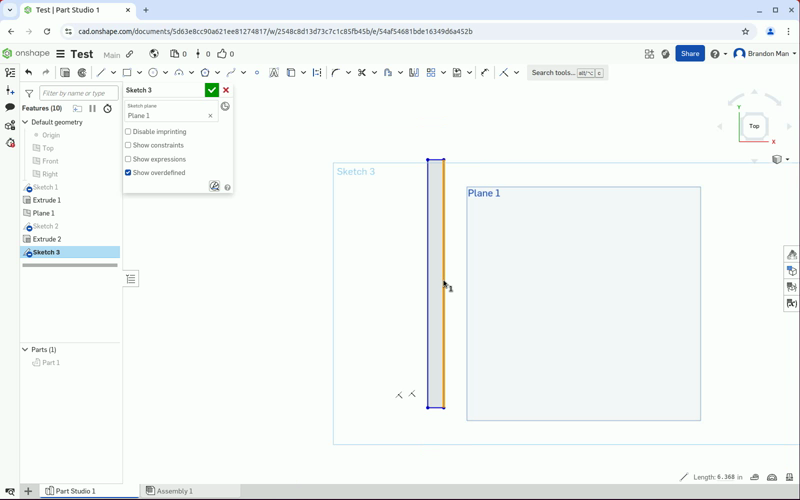
scroll(-6)
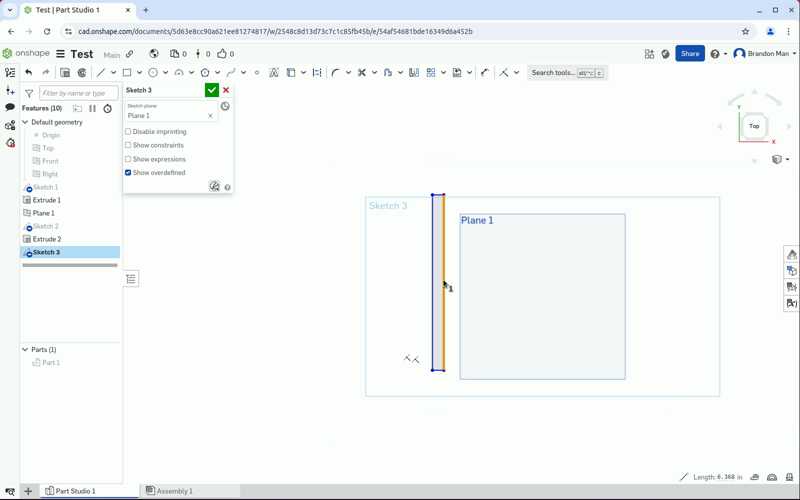
scroll(-6)
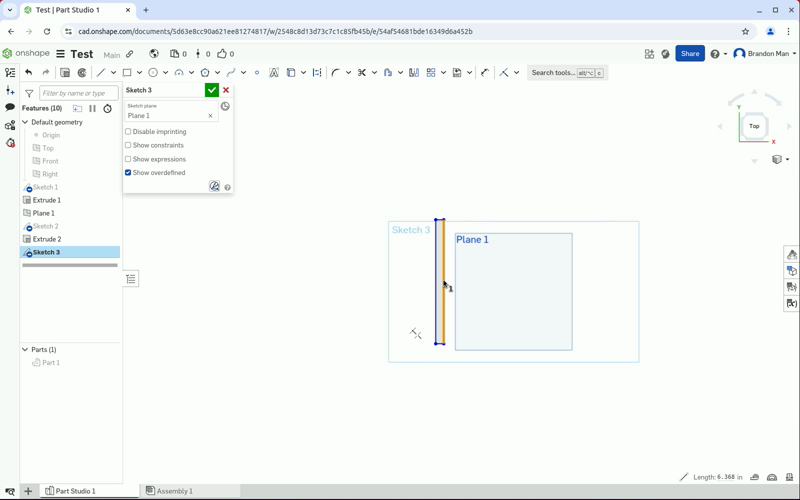
scroll(-6)
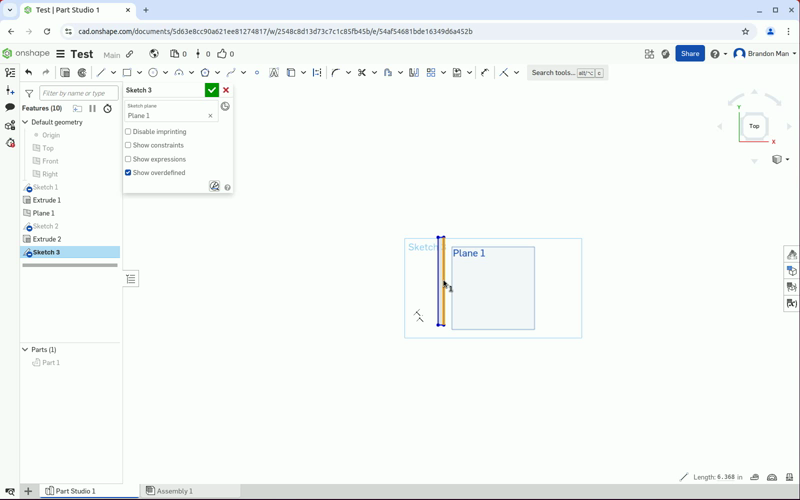
scroll(-6)
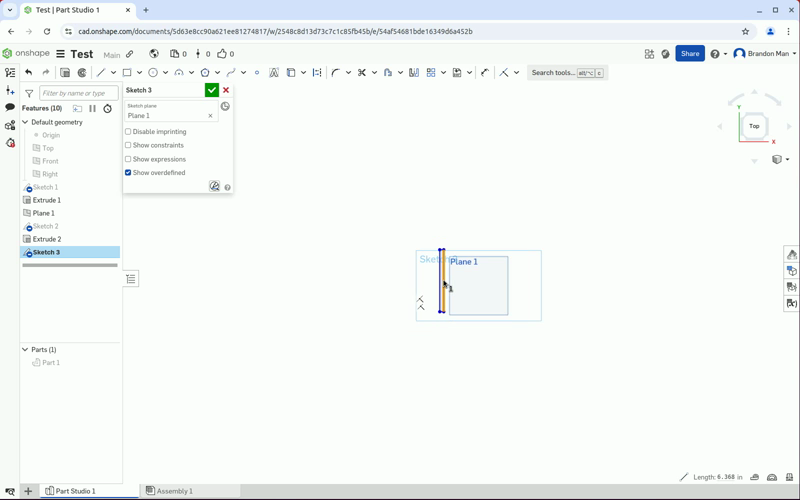
scroll(-6)
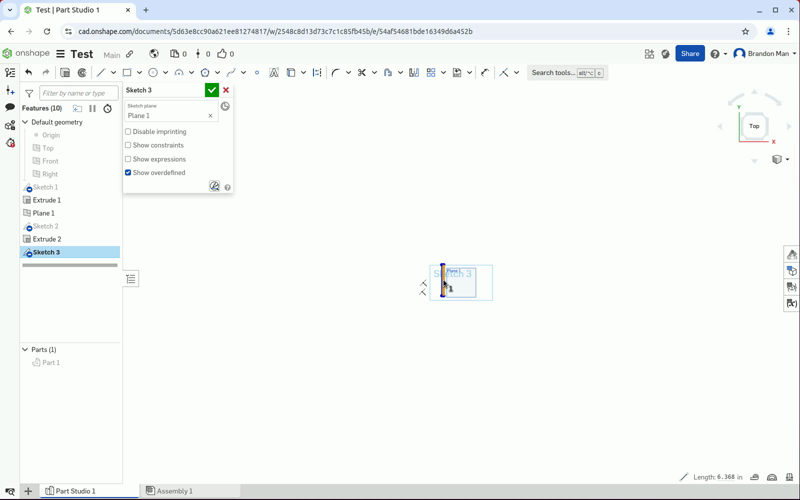
mouse_move(73, 352)
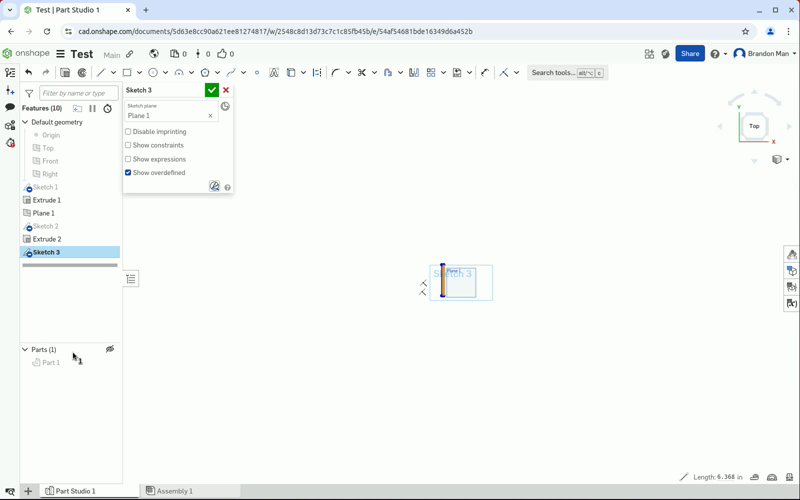
key(shift+y)
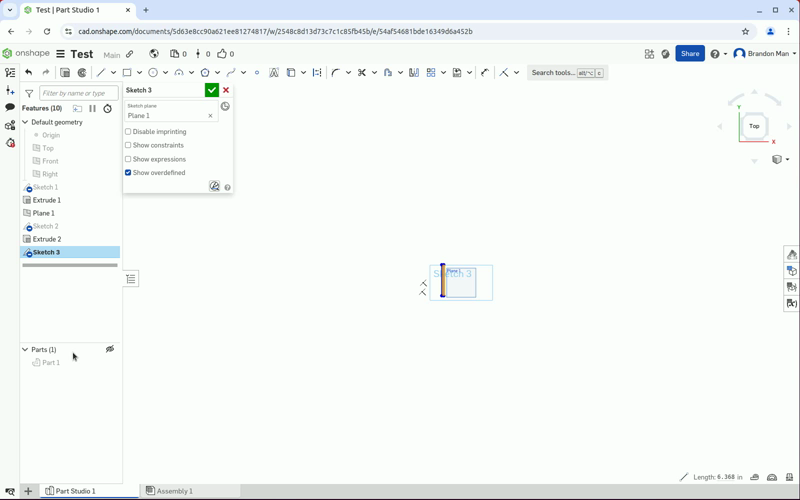
key(shift+e)
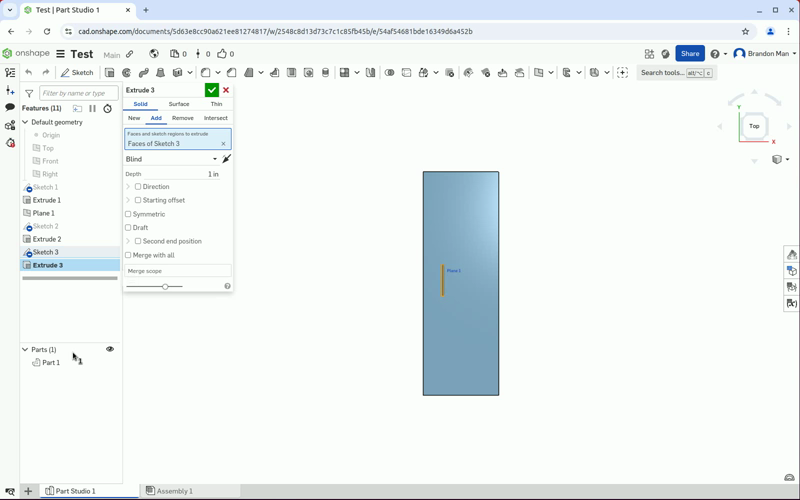
mouse_move(143, 106)
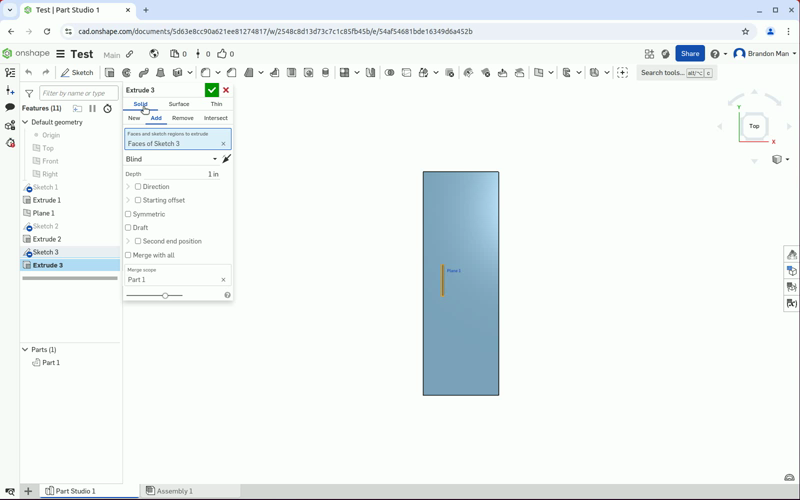
click(143, 106)
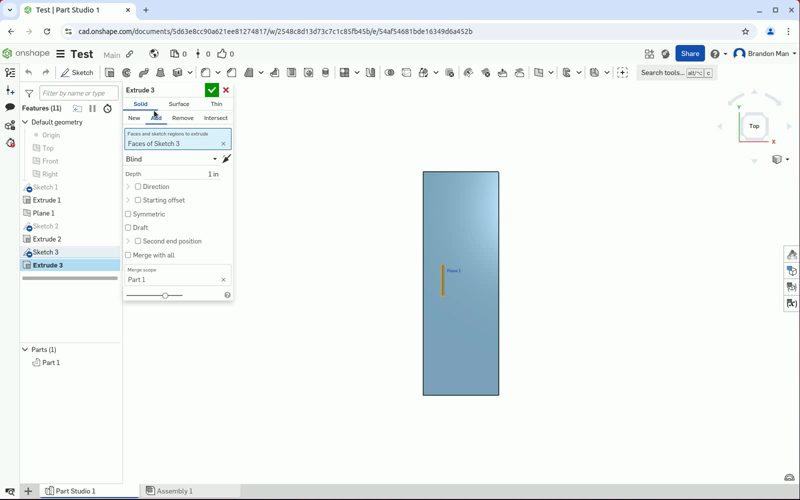
mouse_move(186, 120)
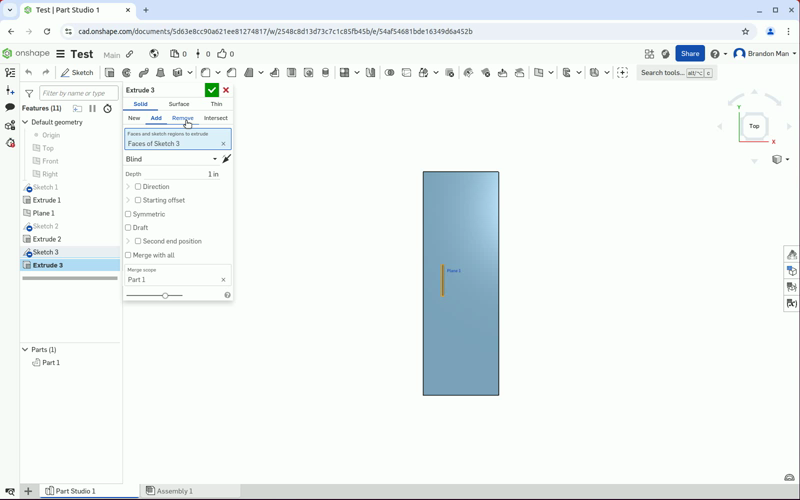
click(186, 120)
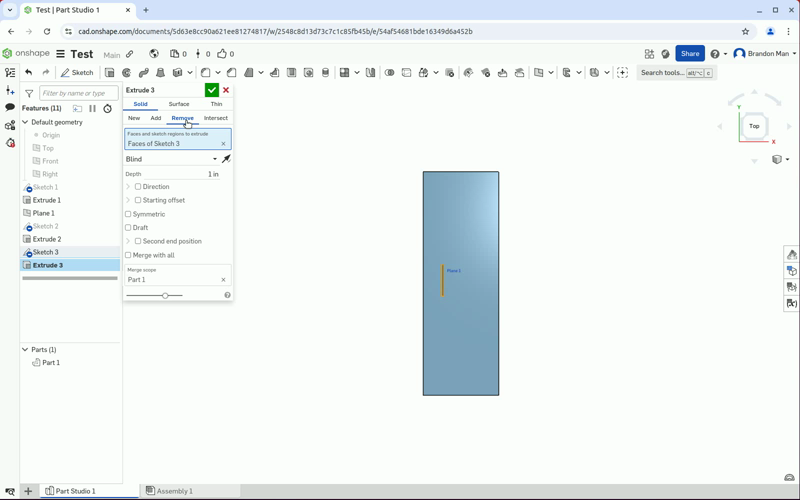
key(tab, 4)
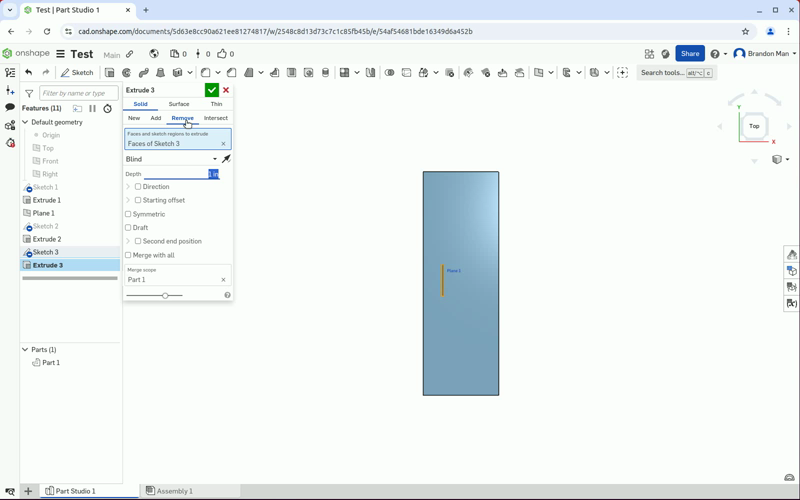
text(3.851)
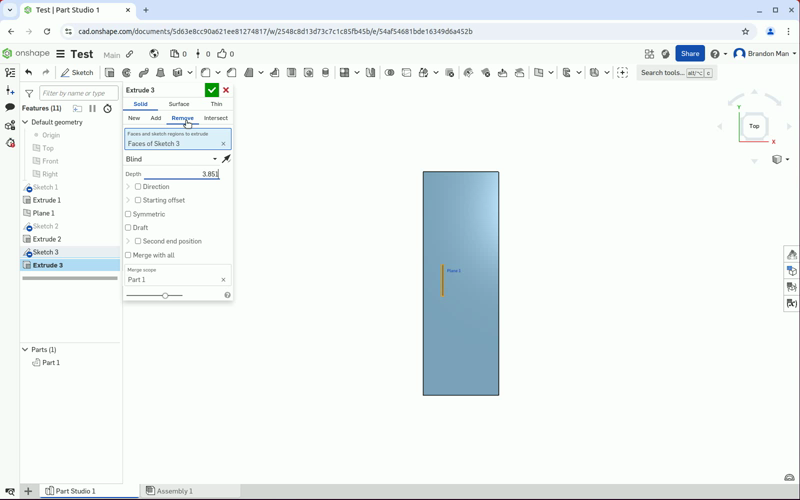
key(tab, 6)
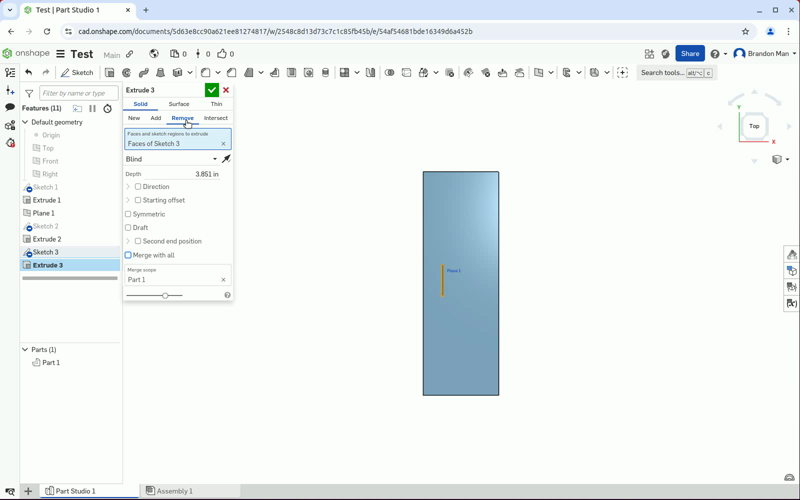
key(space)
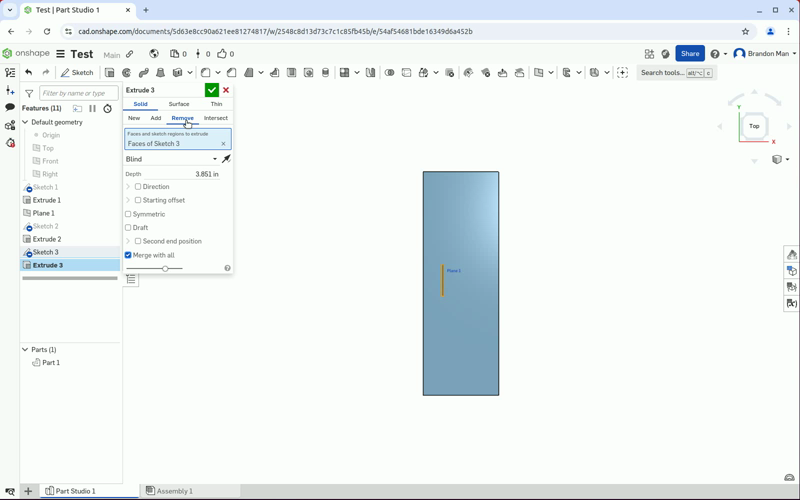
key(enter)
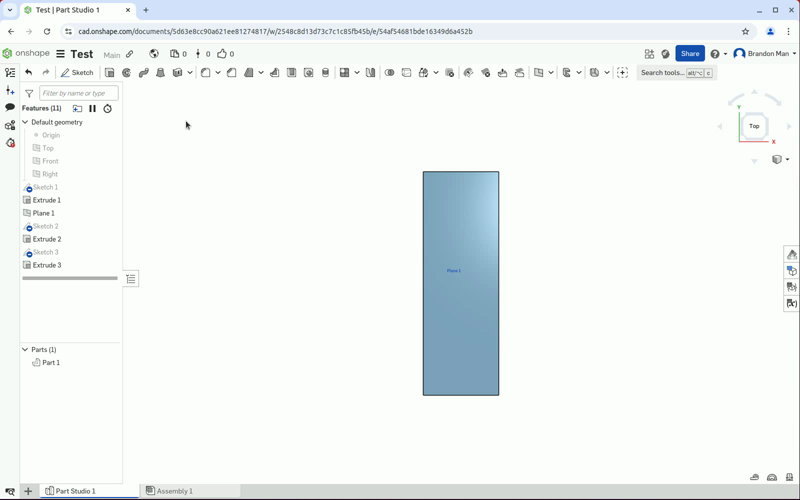
key(shift+h)
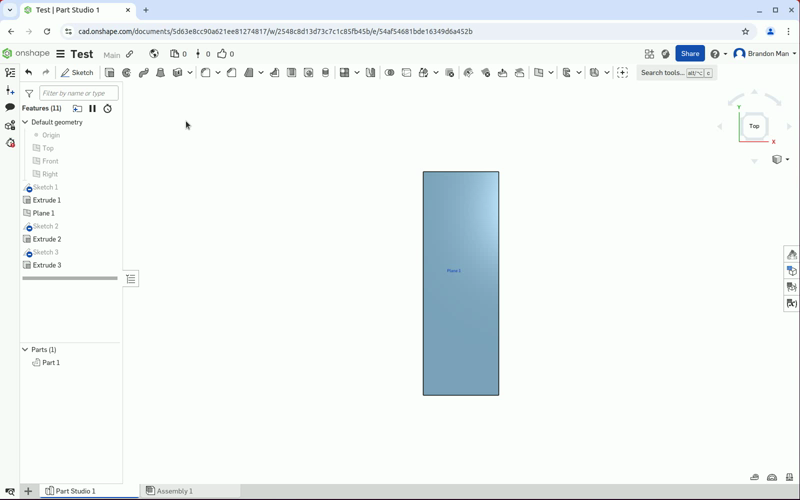
key(shift+h)
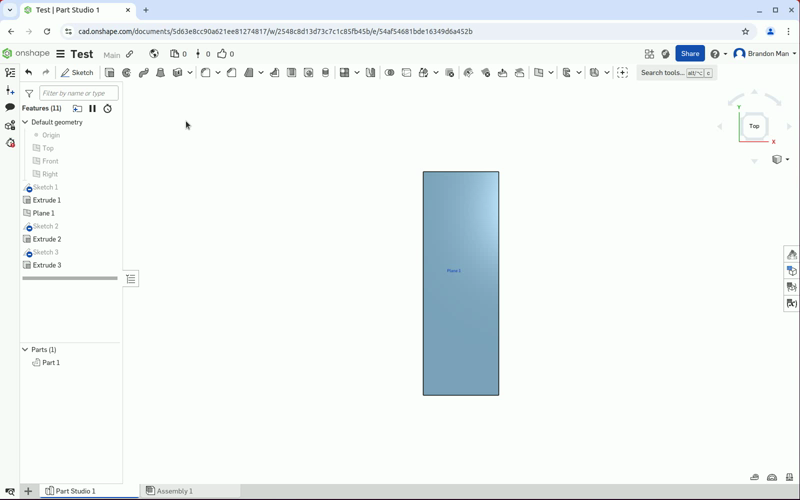
mouse_move(73, 189)
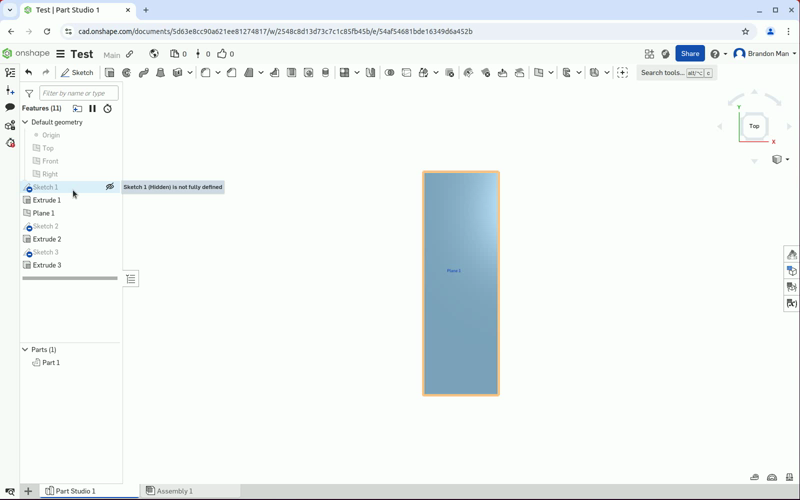
click(73, 189)
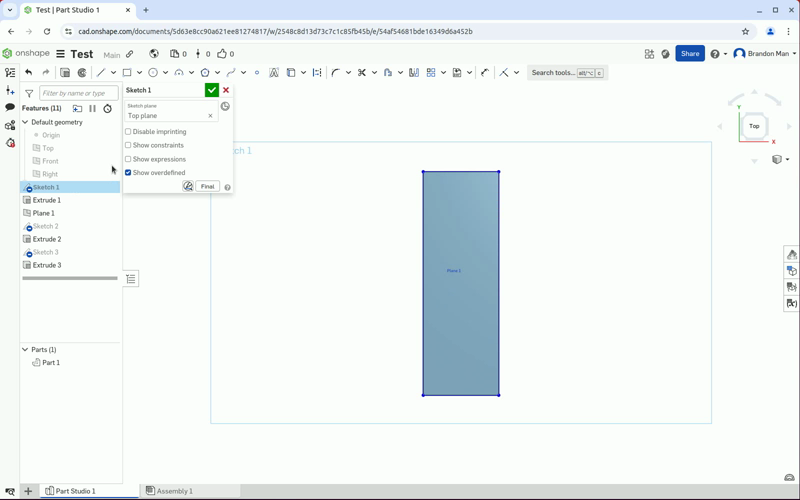
mouse_move(229, 92)
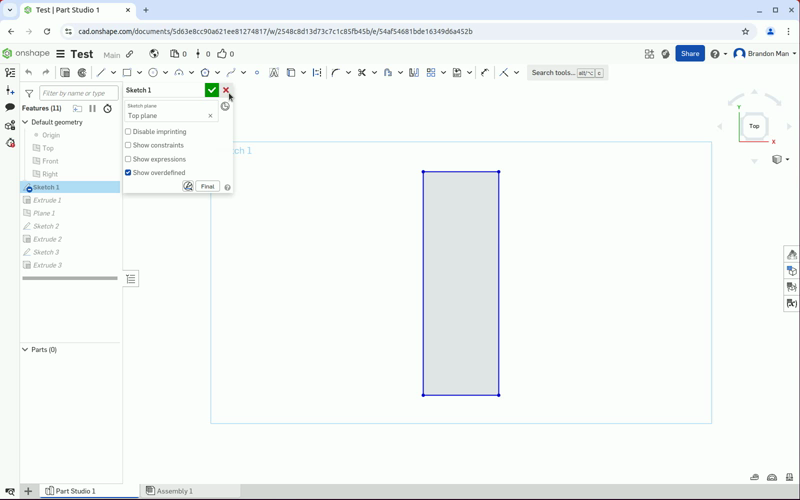
click(229, 92)
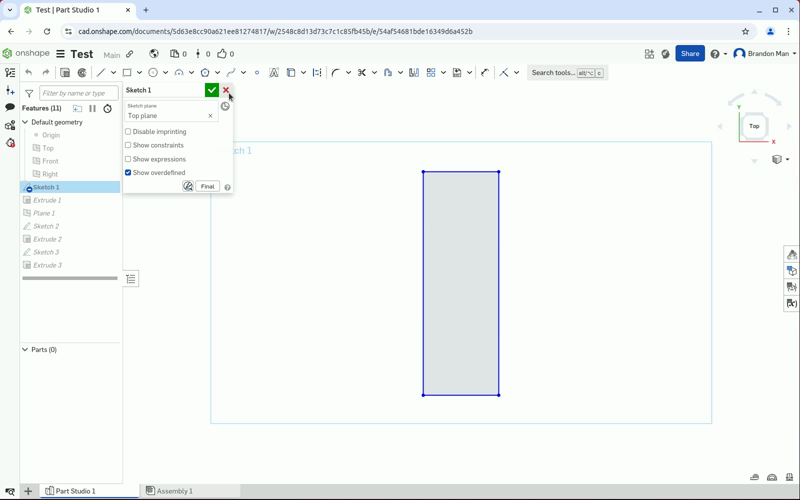
key(shift+s)
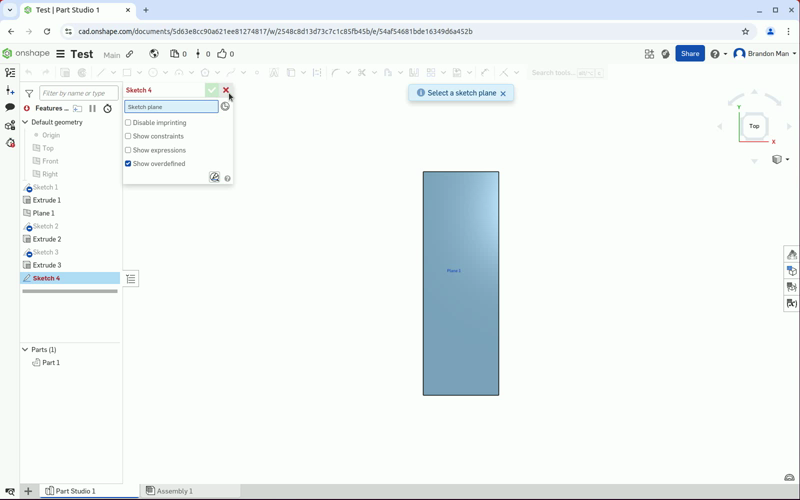
mouse_move(73, 215)
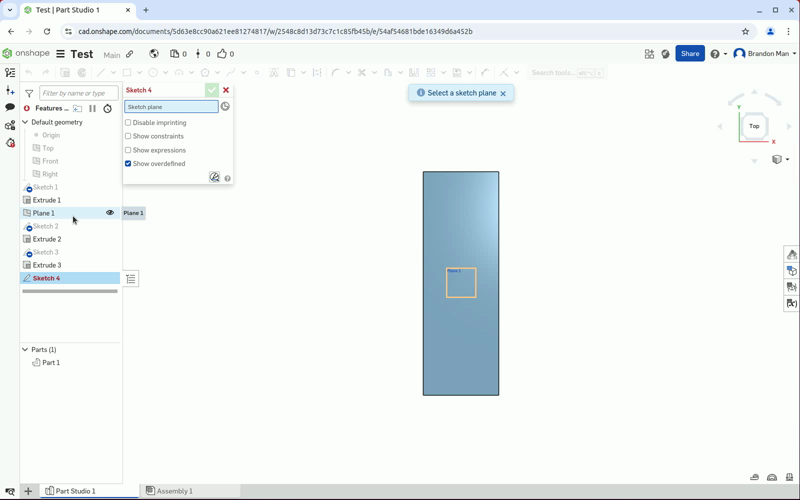
click(73, 215)
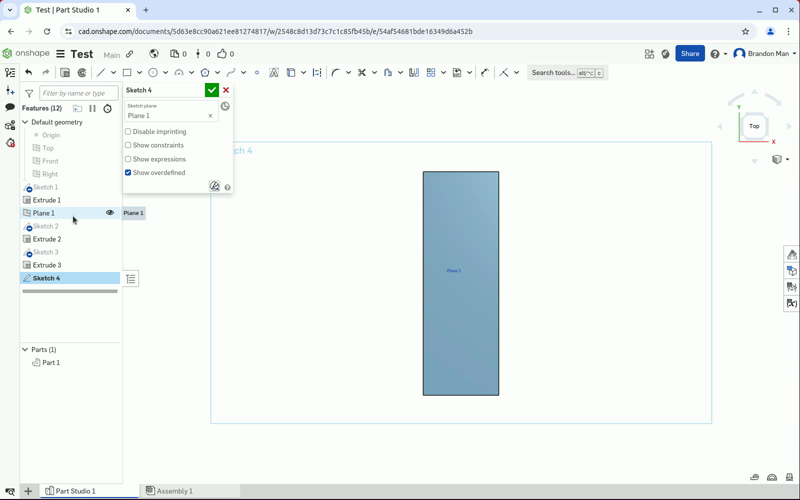
mouse_move(73, 352)
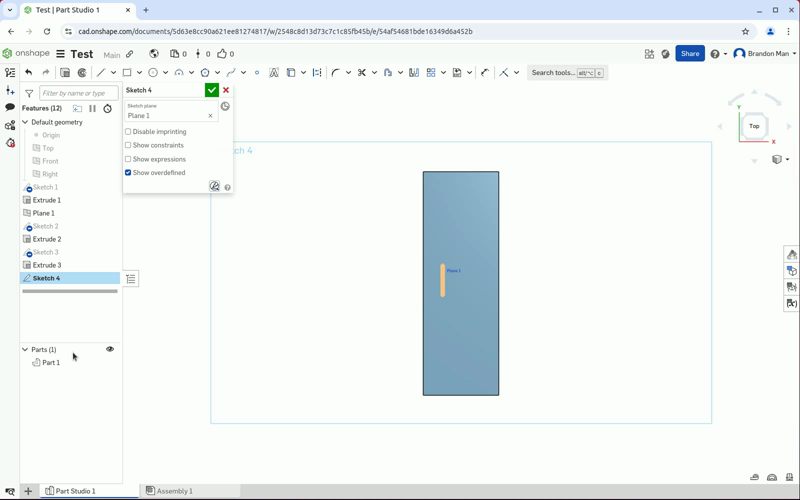
key(y)
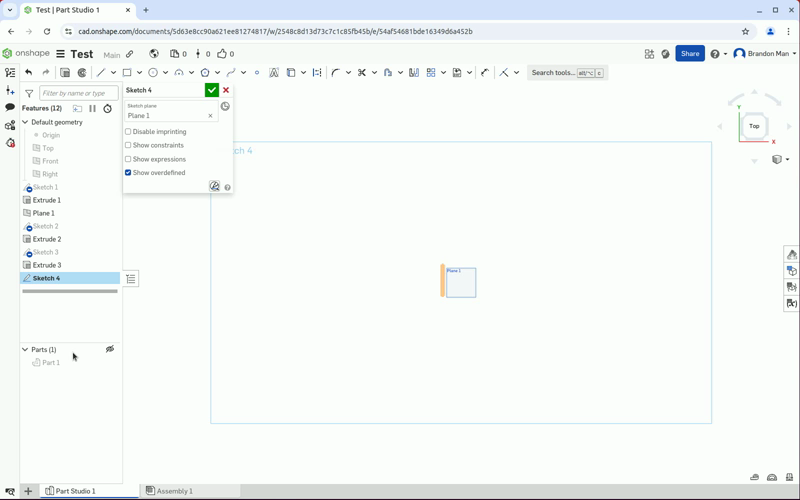
key(l)
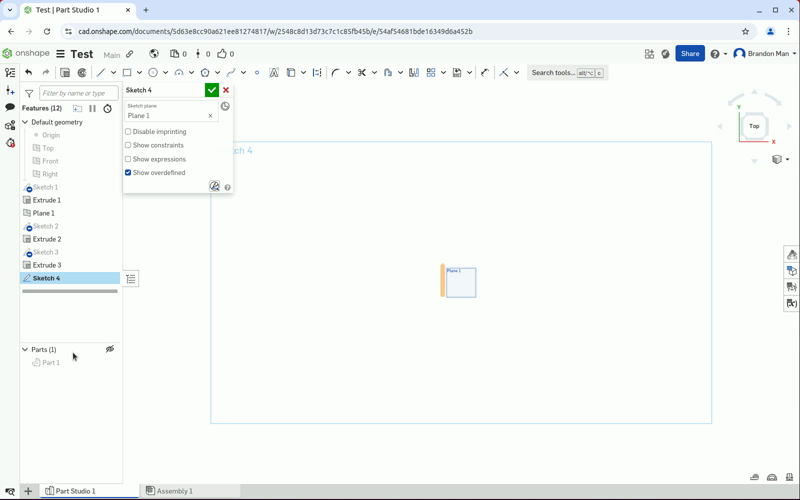
key_down(shift)
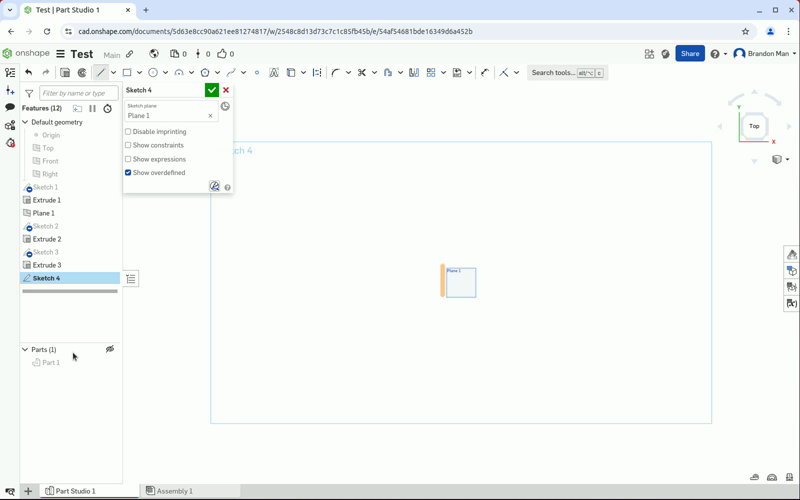
mouse_move(444, 366)
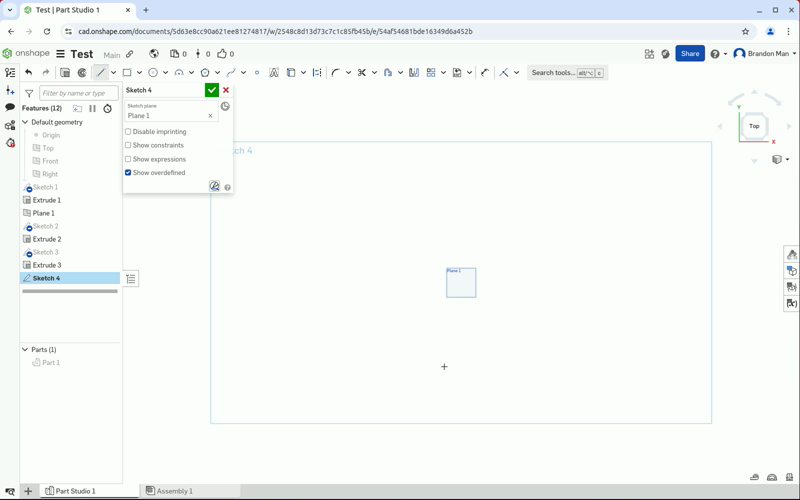
click(444, 366)
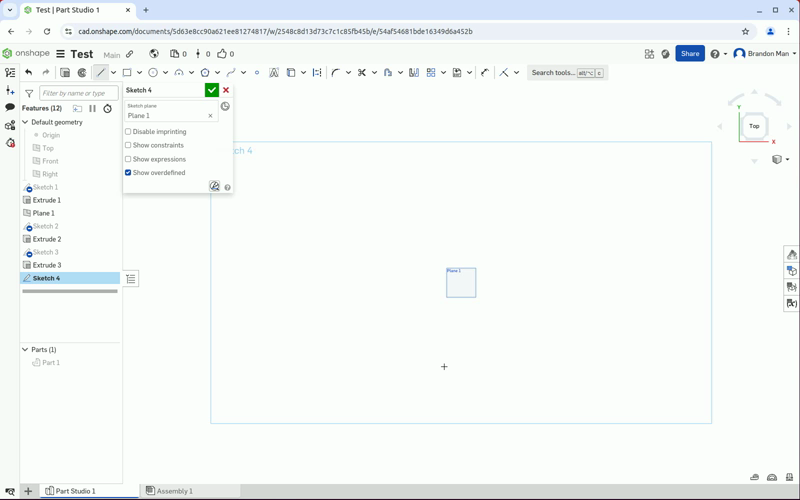
key_up(shift)
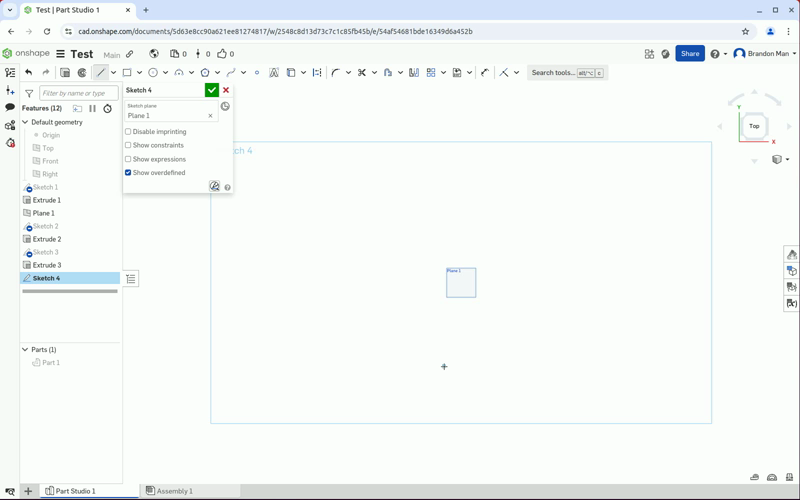
key_down(shift)
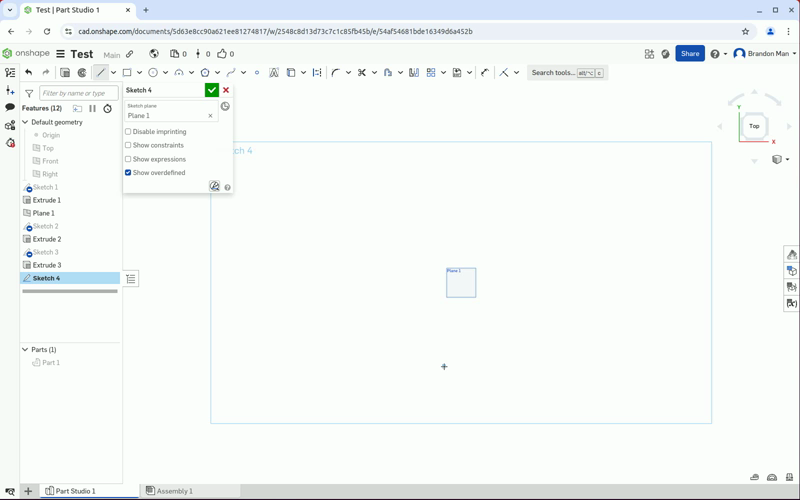
mouse_move(474, 366)
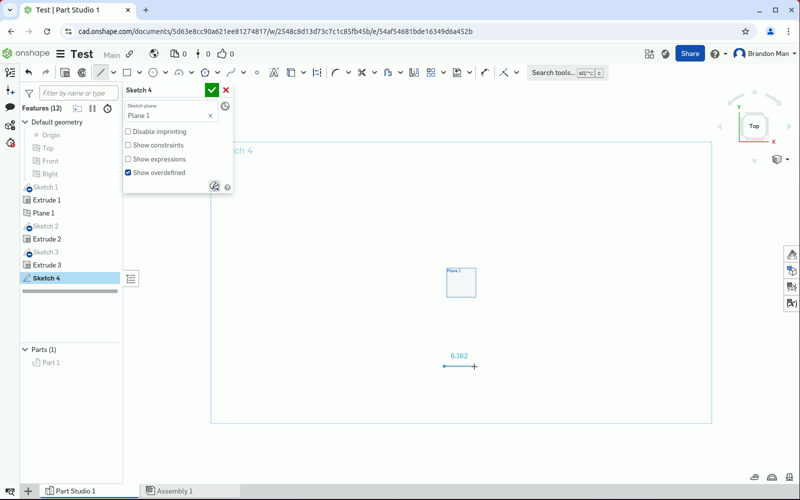
mouse_move(477, 366)
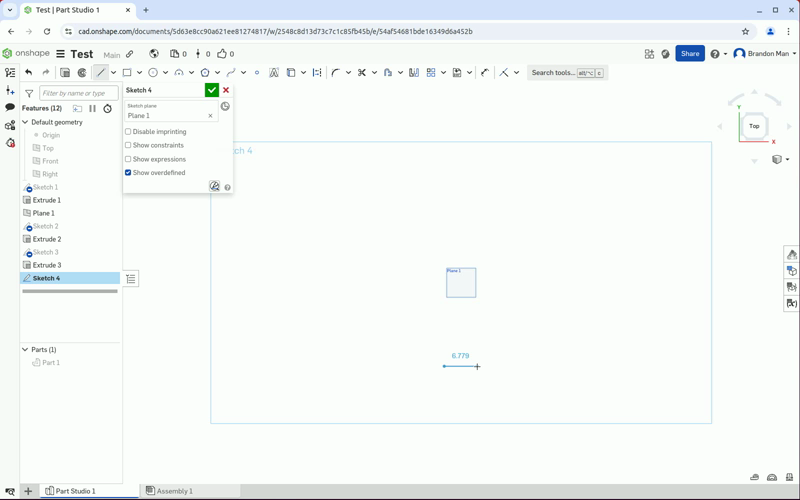
click(477, 366)
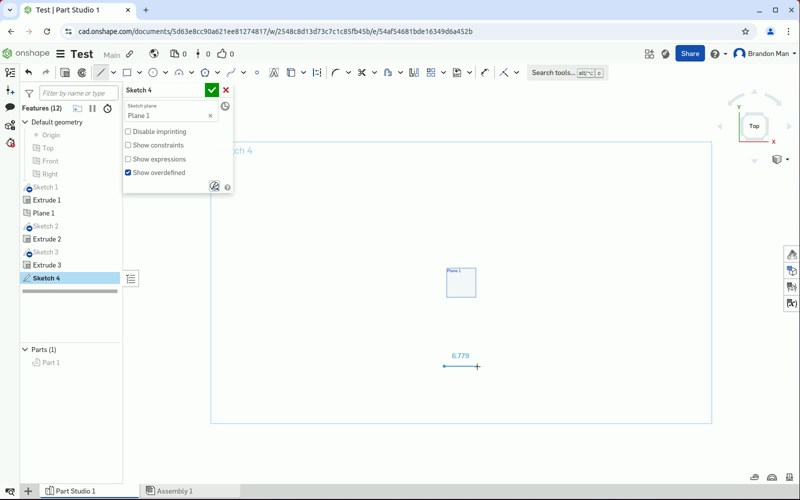
key_up(shift)
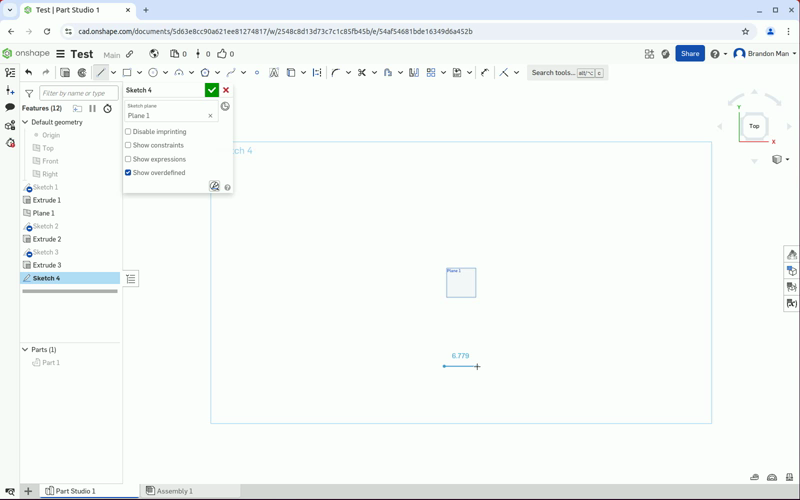
key_down(shift)
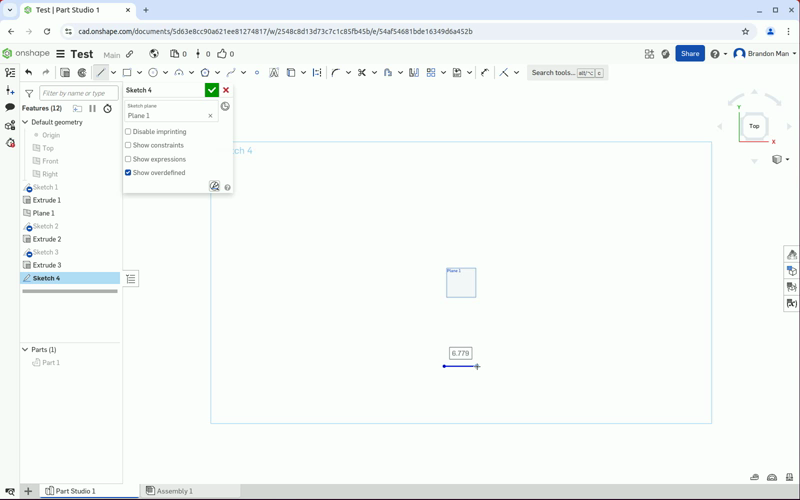
mouse_move(477, 296)
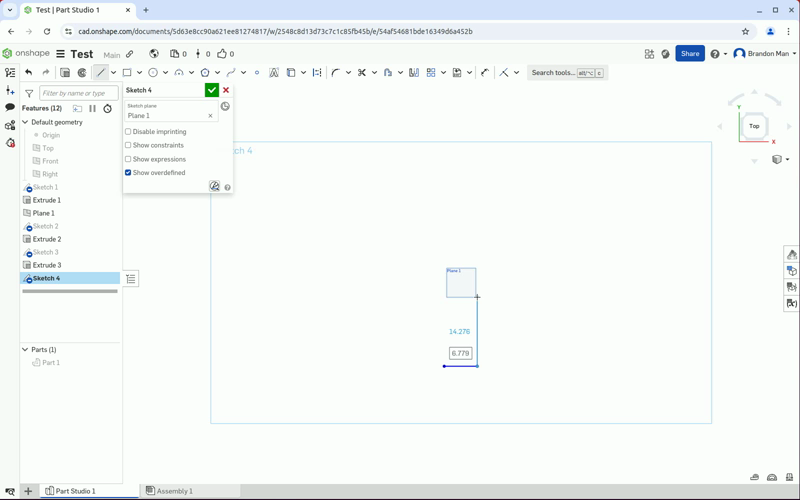
click(477, 296)
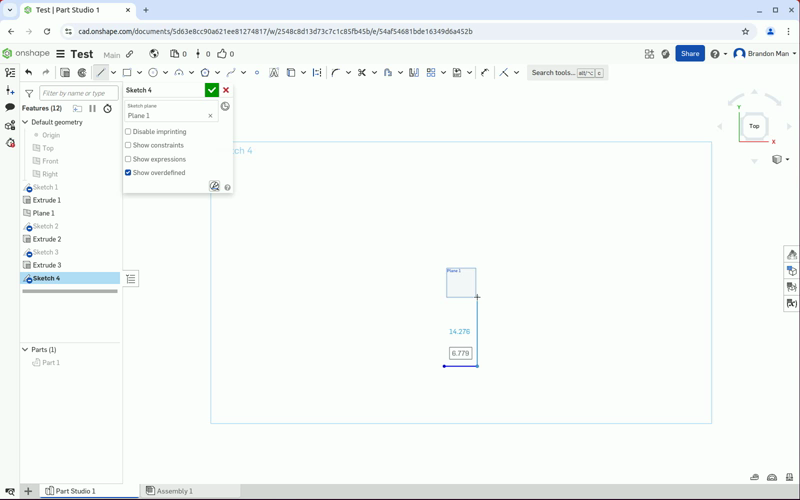
key_up(shift)
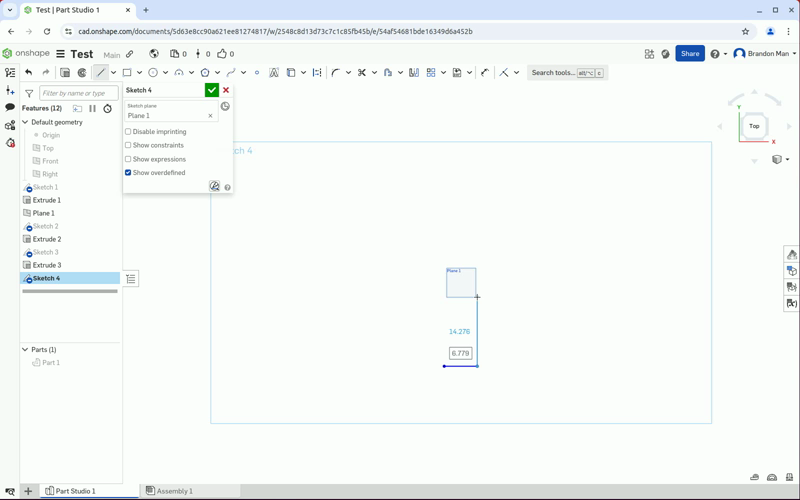
key_down(shift)
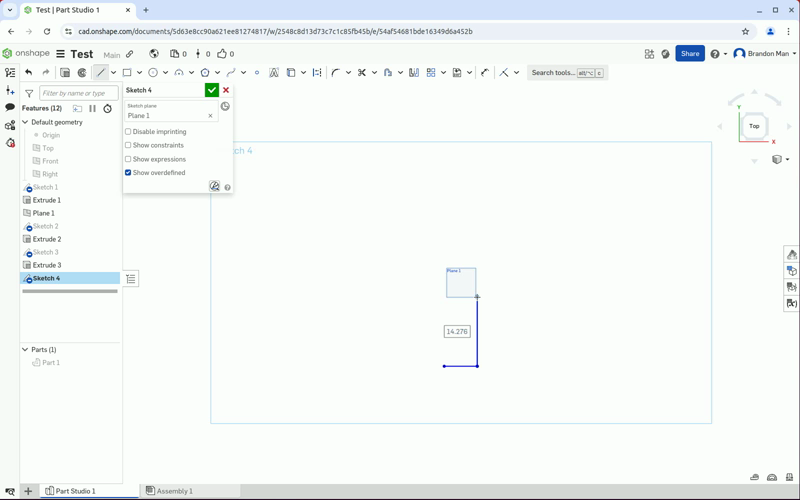
mouse_move(507, 296)
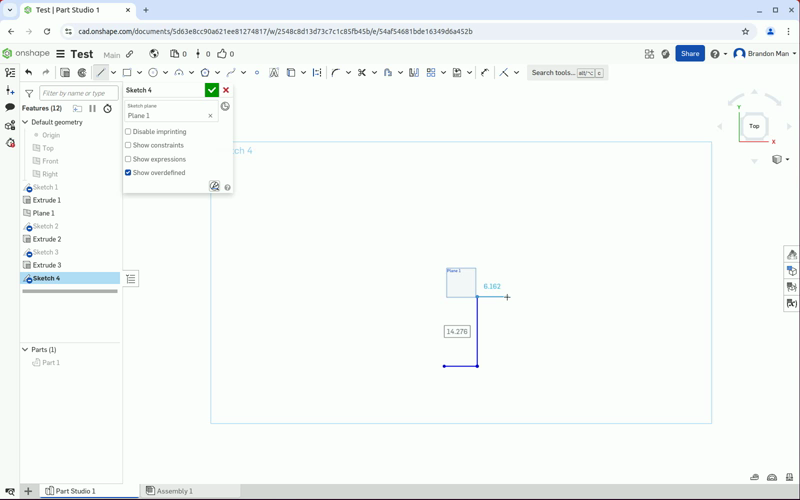
mouse_move(477, 267)
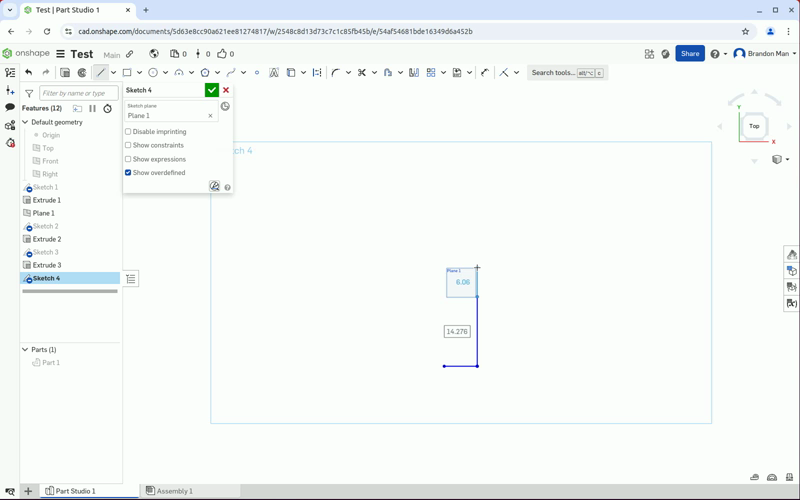
click(477, 267)
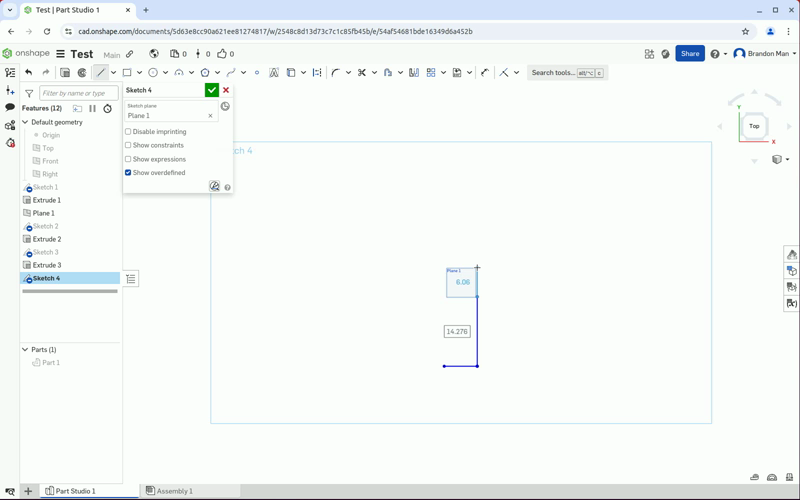
key_up(shift)
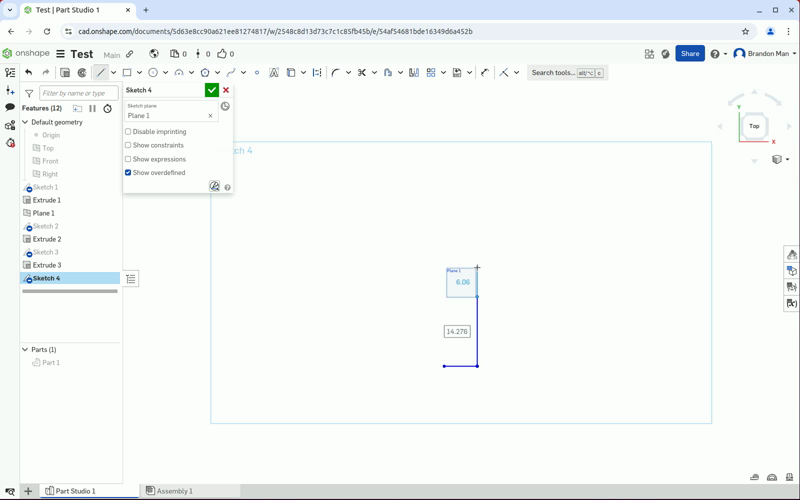
key_down(shift)
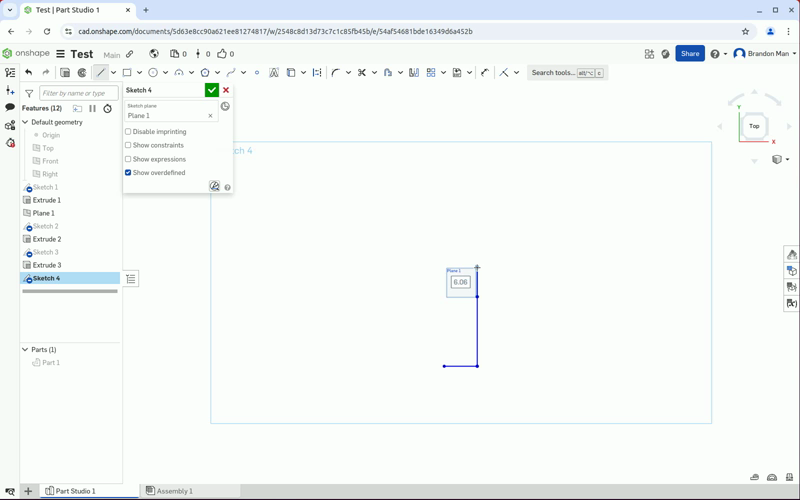
mouse_move(477, 201)
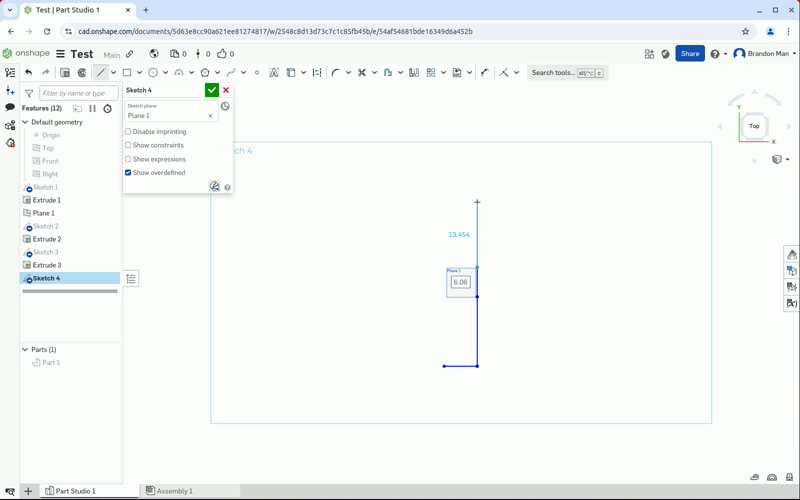
click(477, 201)
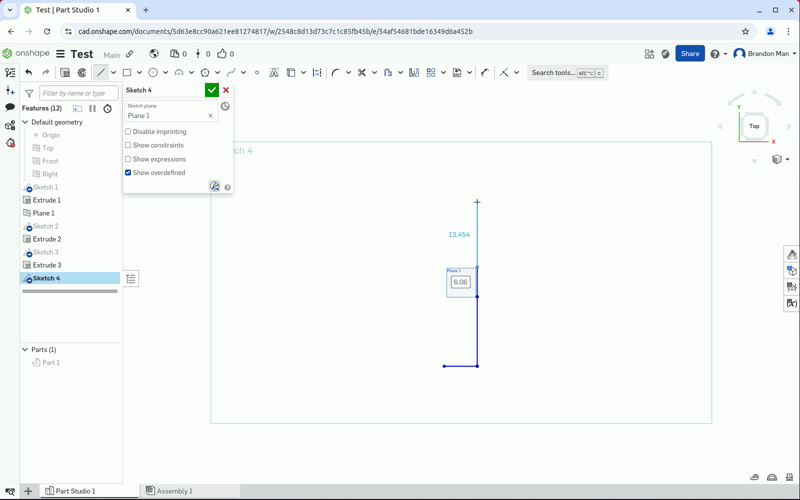
key_up(shift)
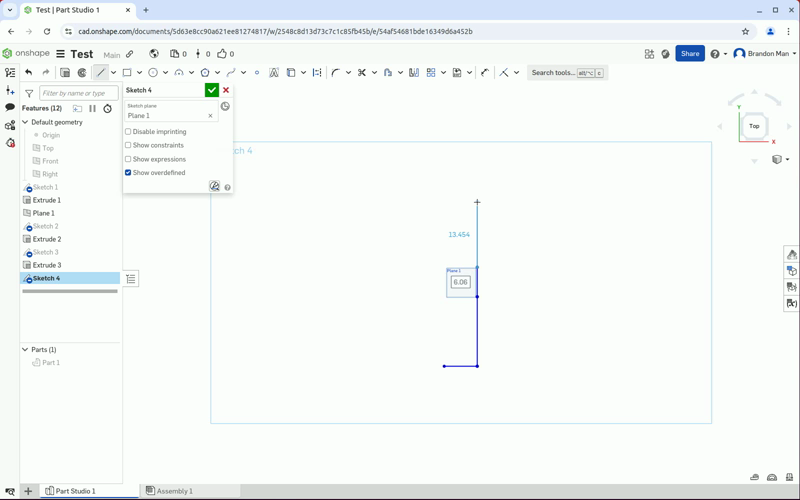
key_down(shift)
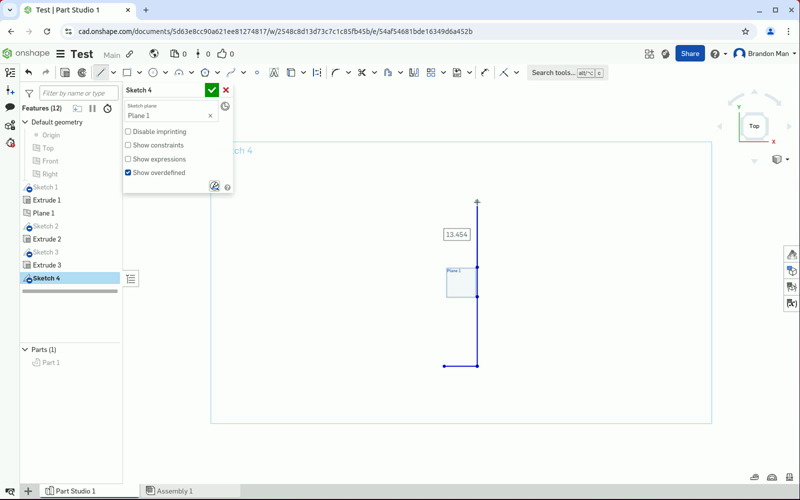
mouse_move(507, 201)
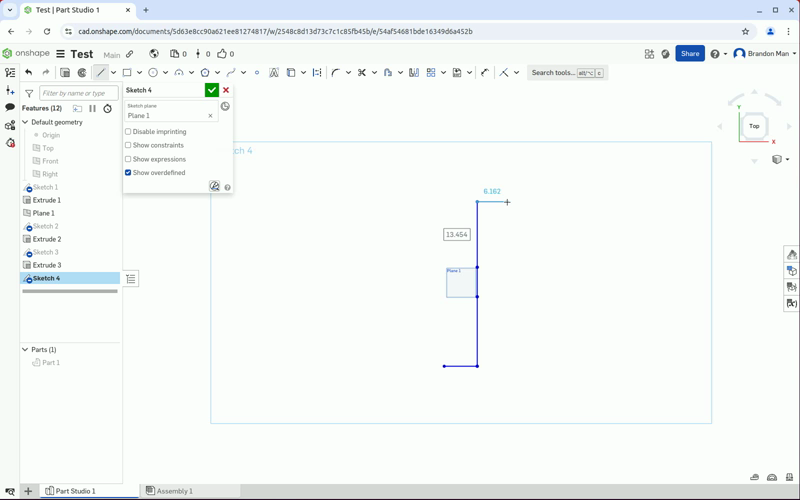
mouse_move(444, 201)
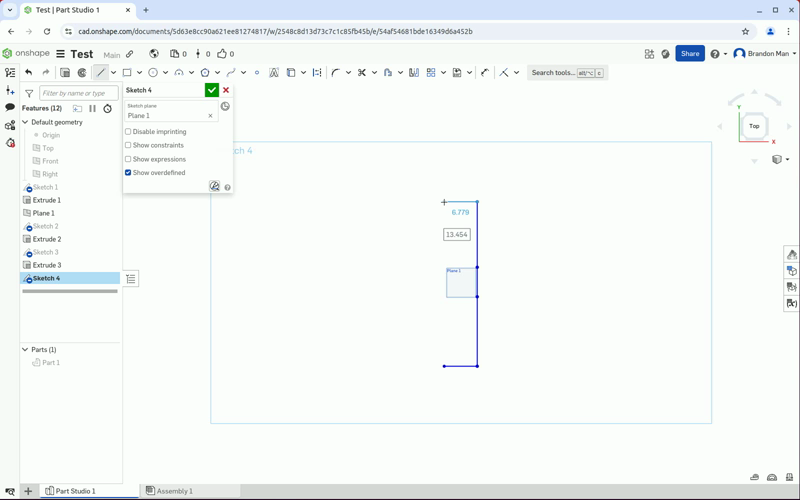
click(444, 201)
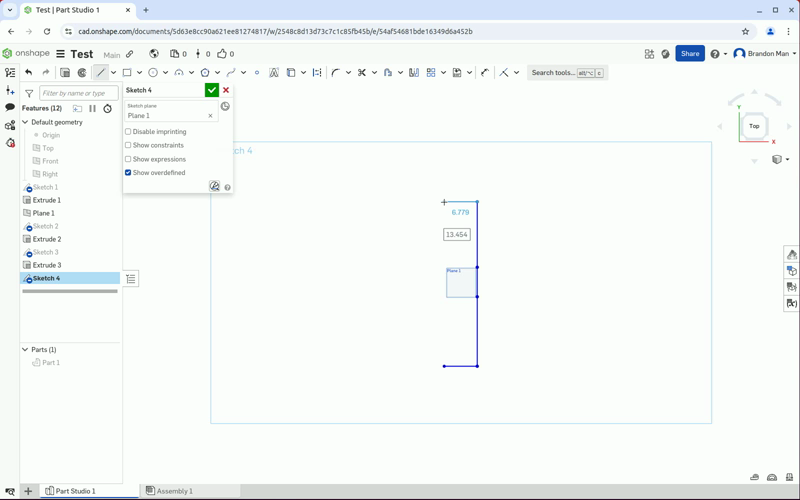
key_up(shift)
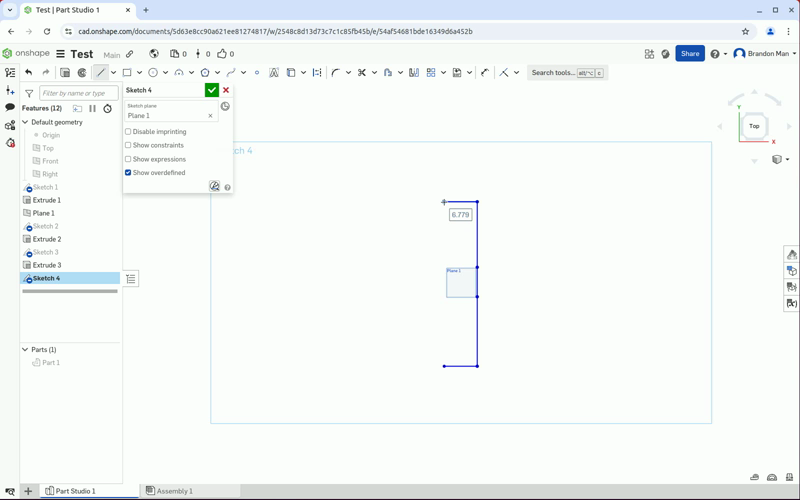
key_down(shift)
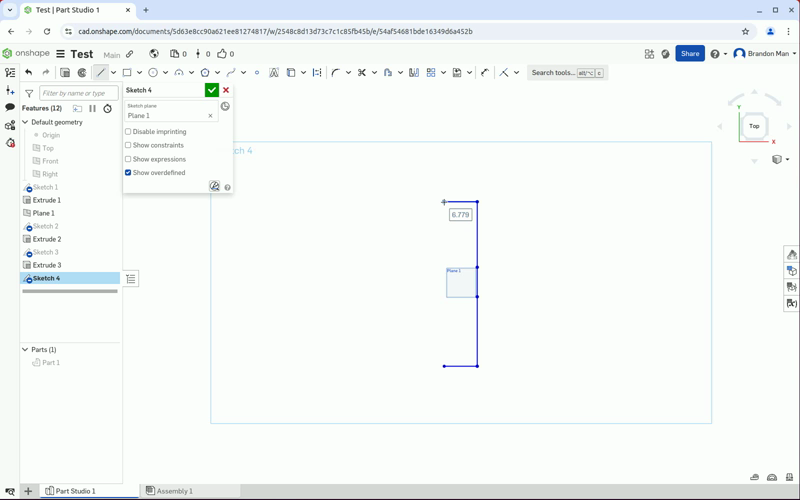
mouse_move(444, 267)
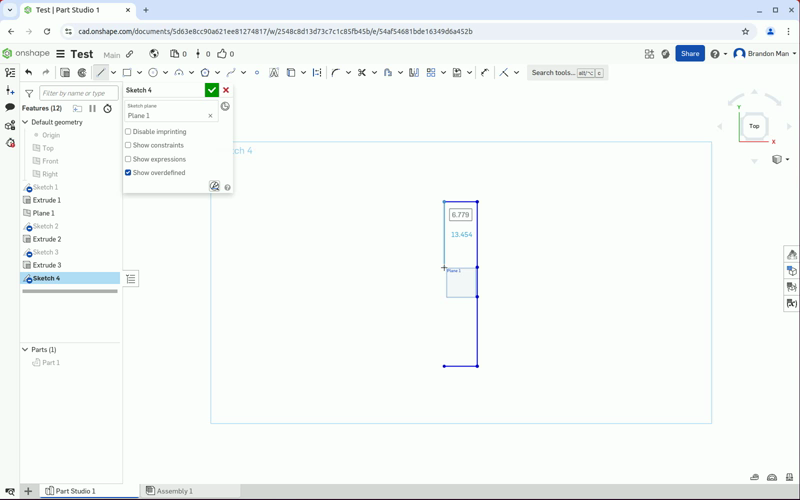
click(444, 267)
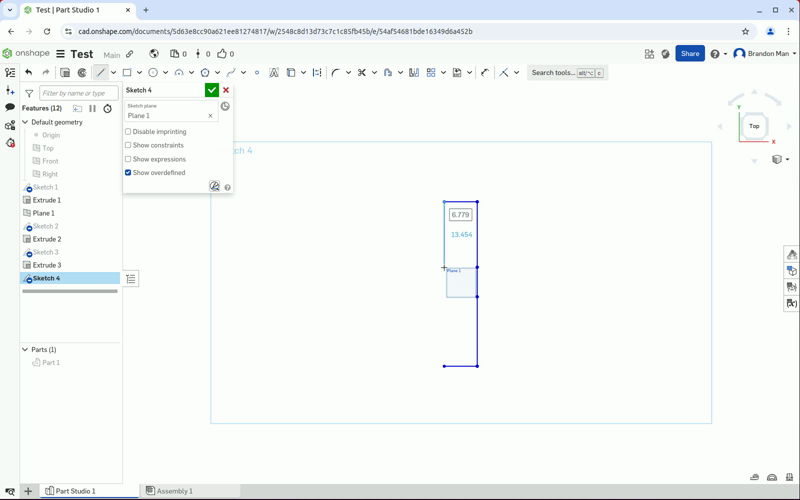
key_up(shift)
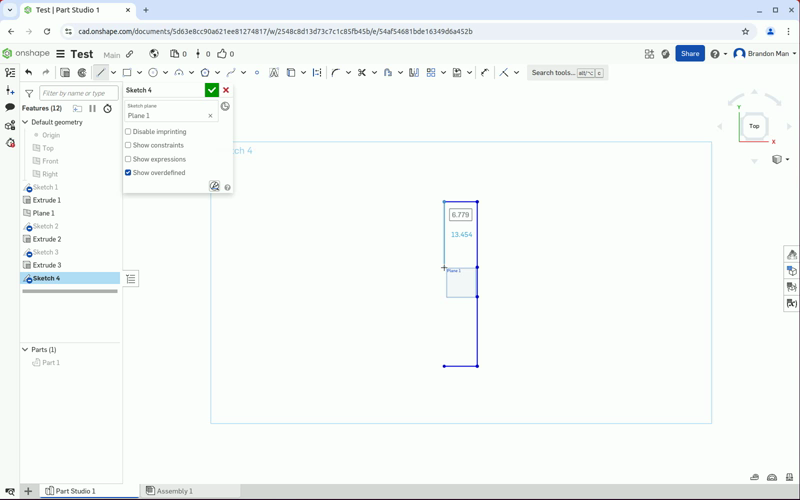
key_down(shift)
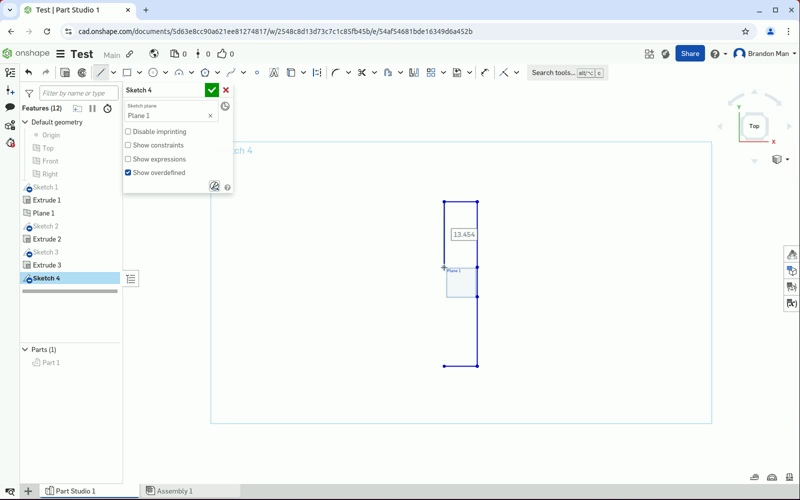
mouse_move(474, 267)
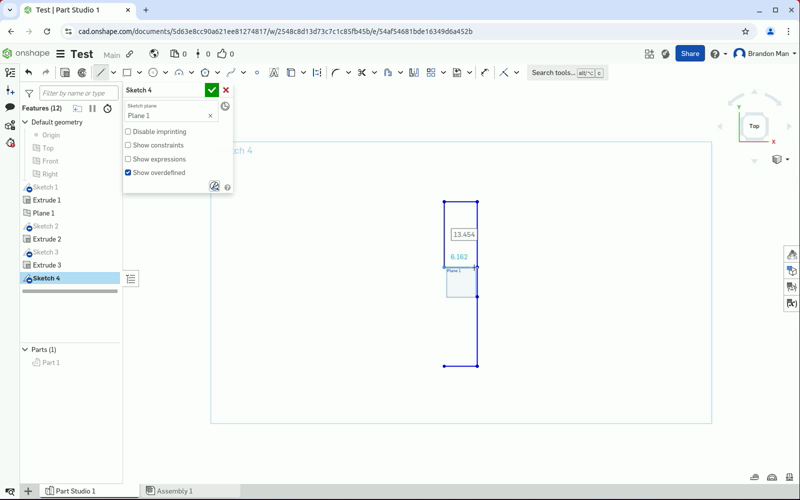
mouse_move(444, 296)
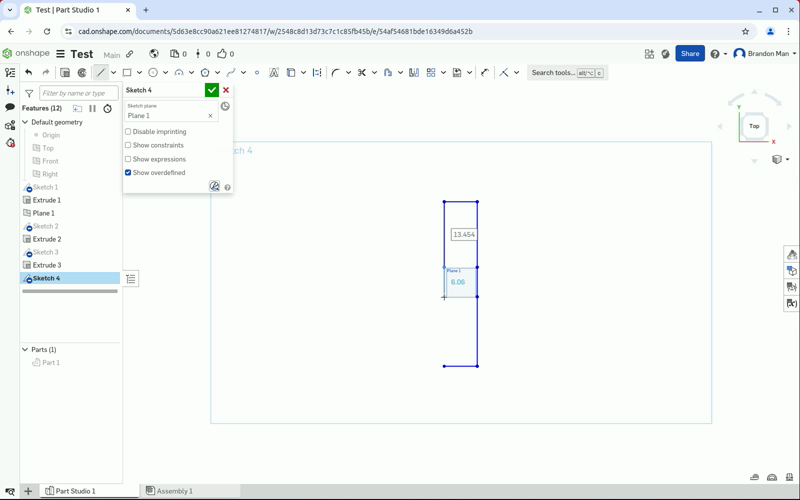
click(444, 296)
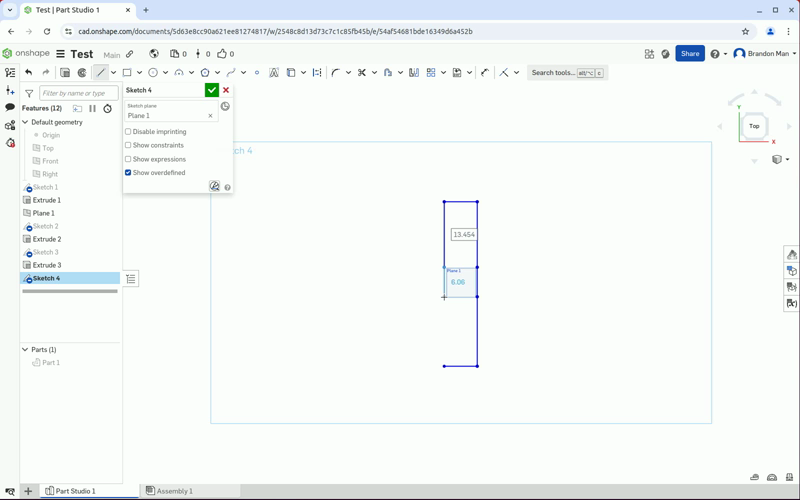
key_up(shift)
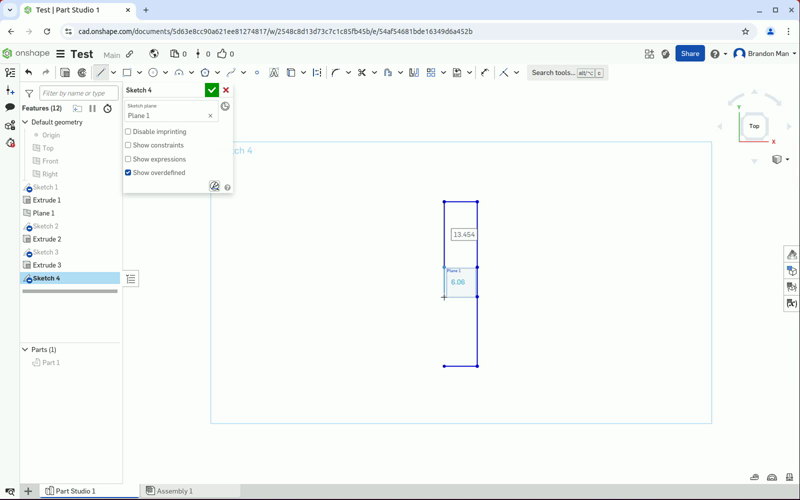
key_down(shift)
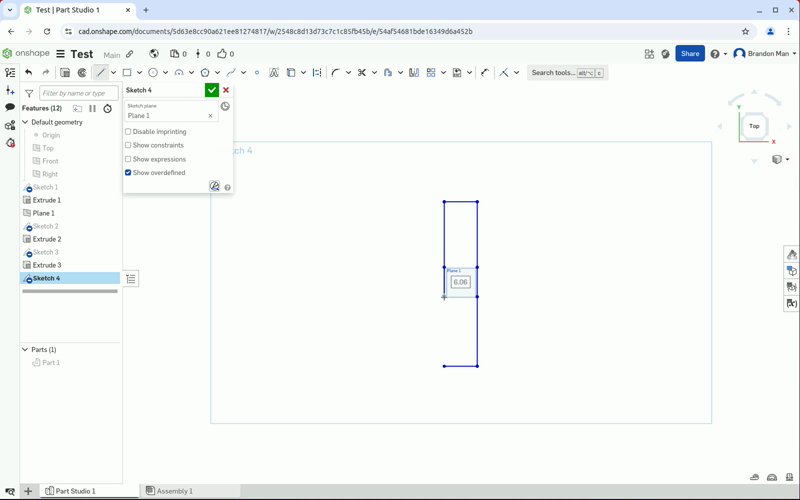
mouse_move(444, 366)
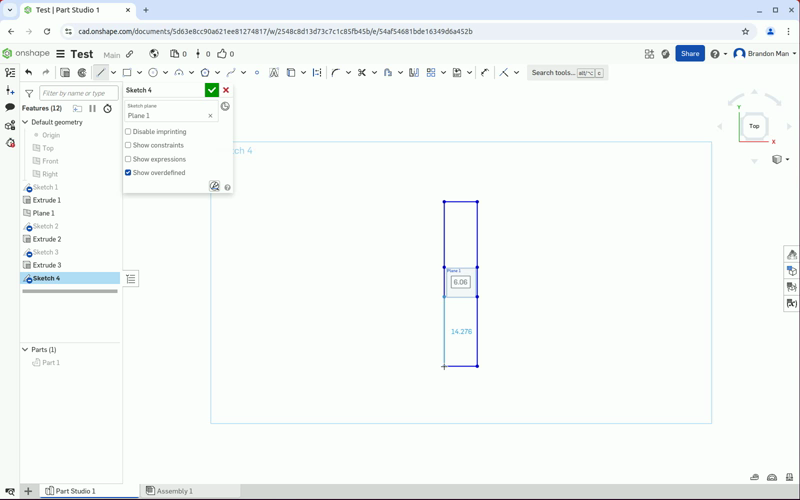
key_up(shift)
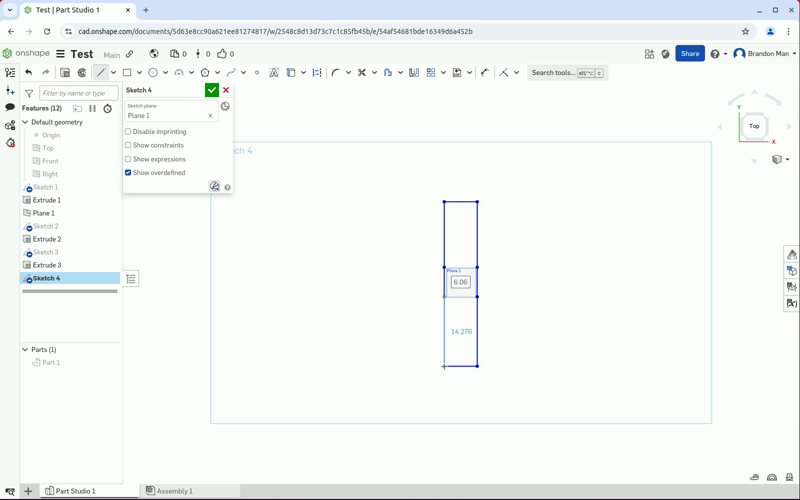
click(444, 366)
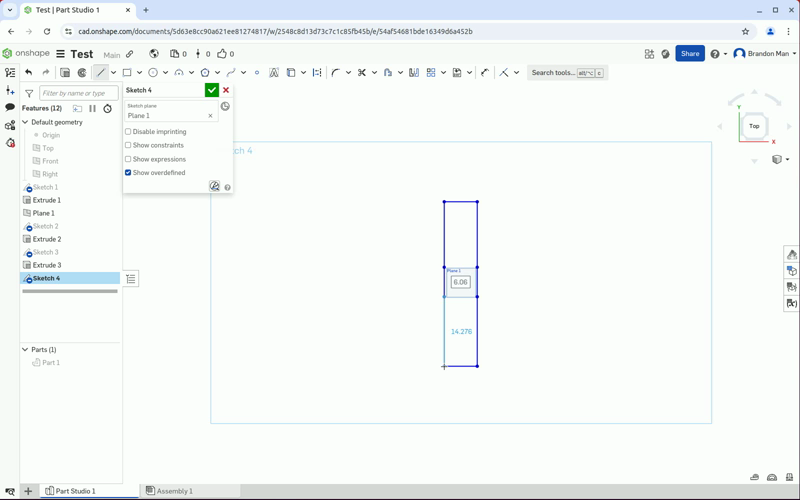
key(esc)
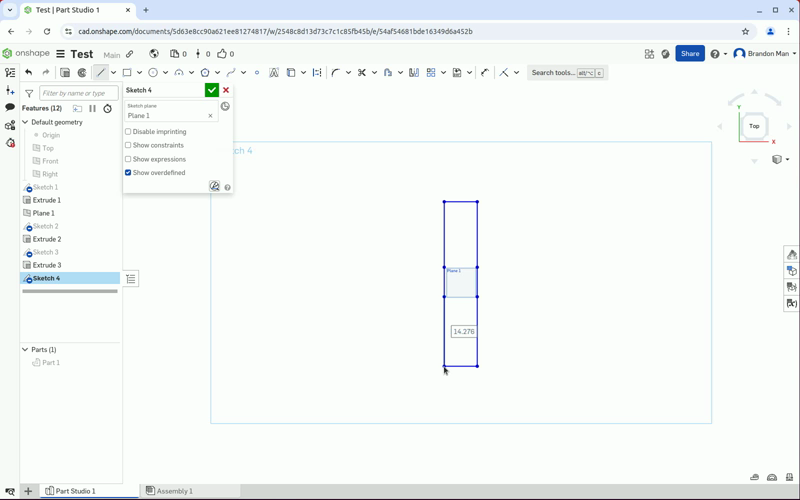
mouse_move(469, 336)
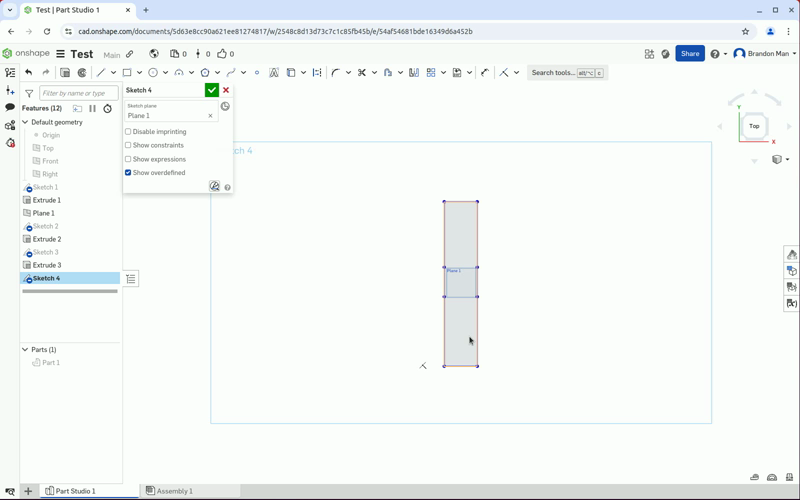
click(469, 336)
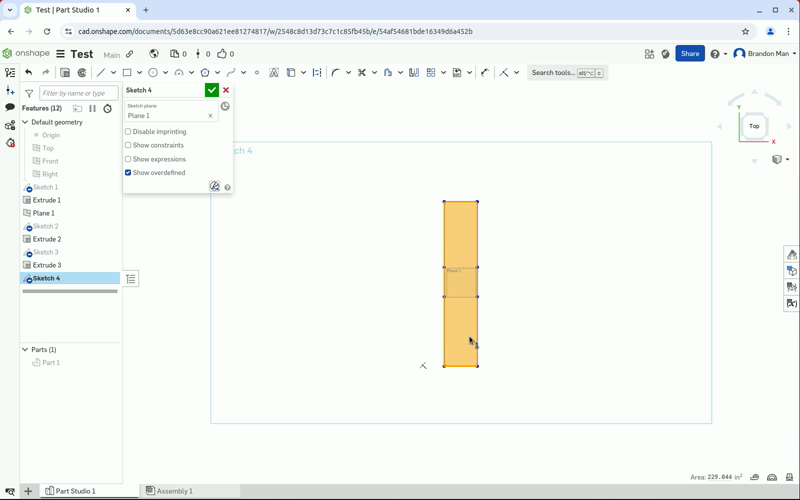
mouse_move(73, 352)
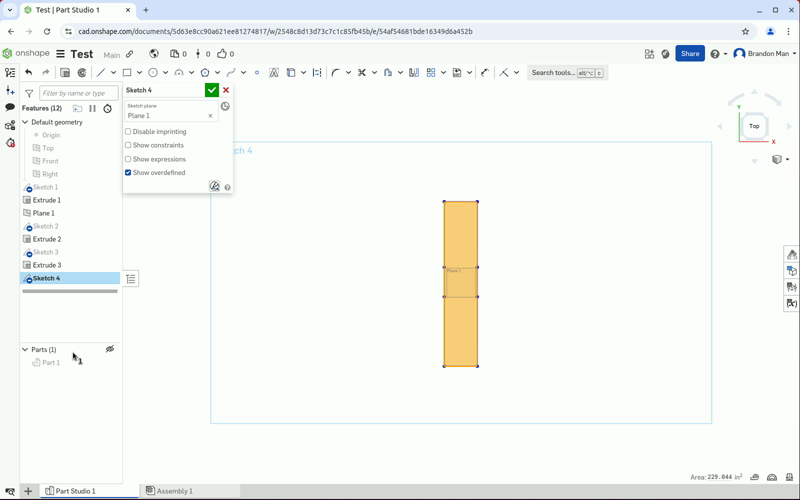
key(shift+y)
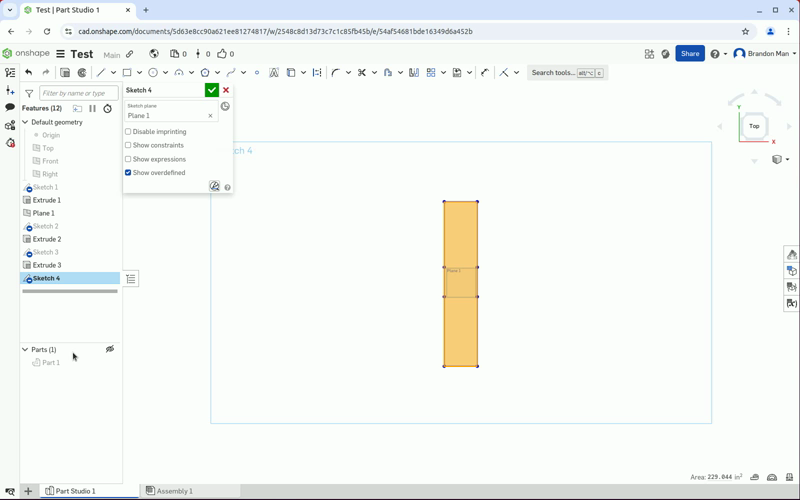
key(shift+e)
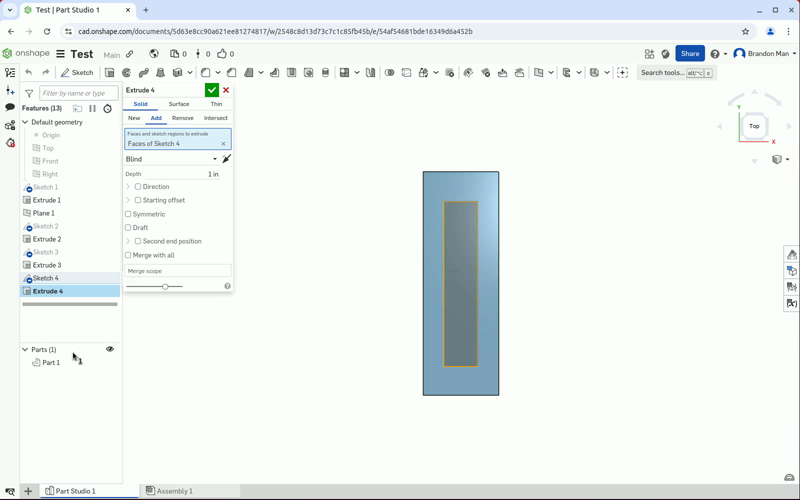
mouse_move(143, 106)
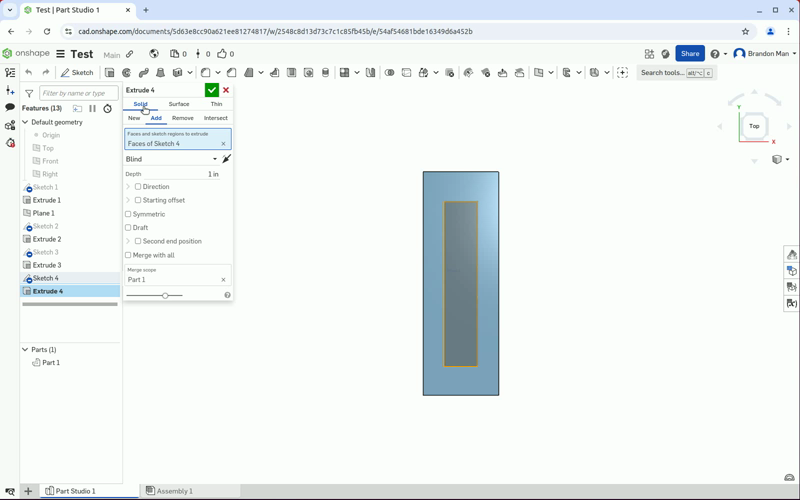
click(143, 106)
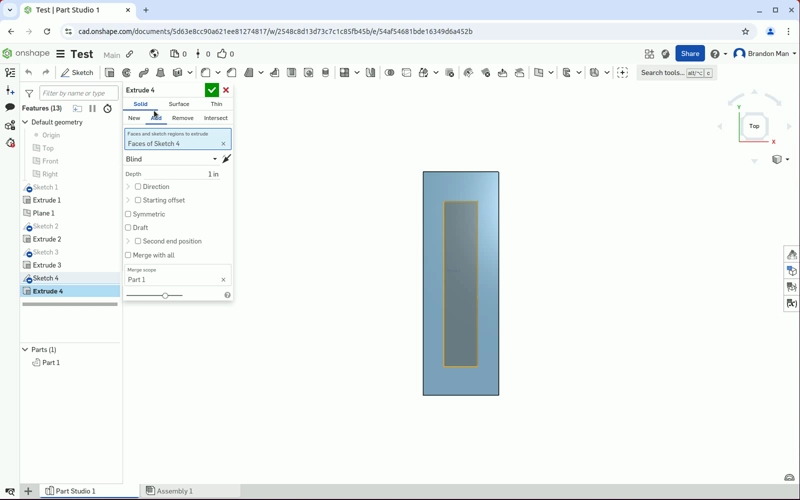
mouse_move(186, 120)
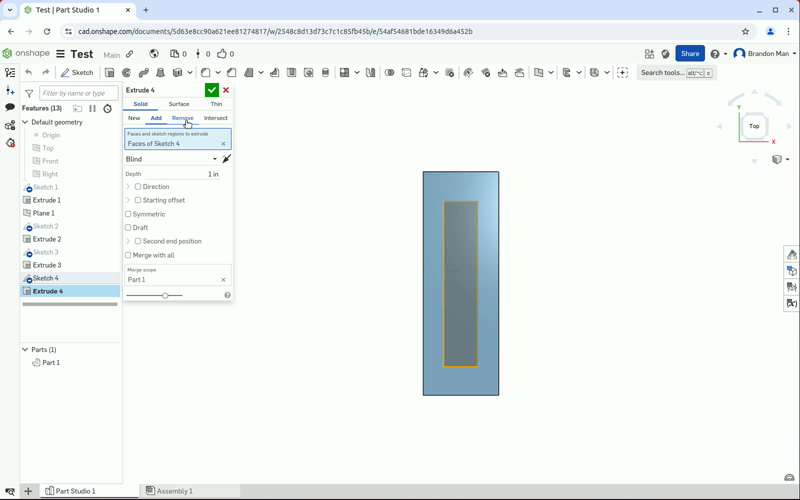
click(186, 120)
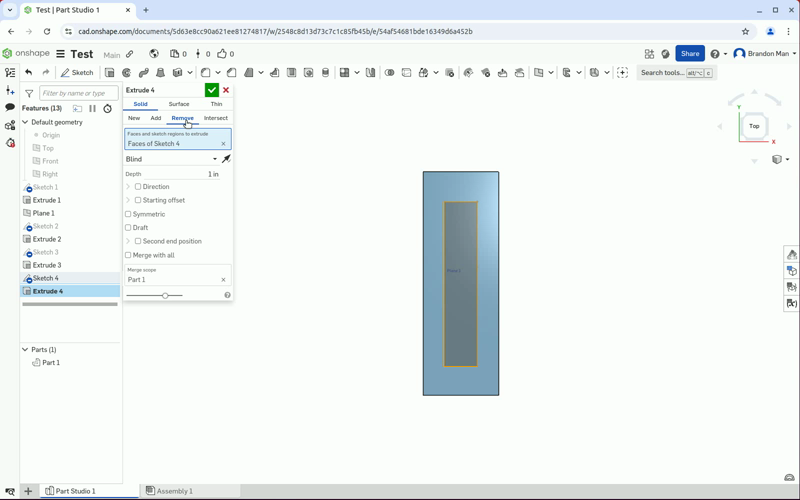
key(tab, 4)
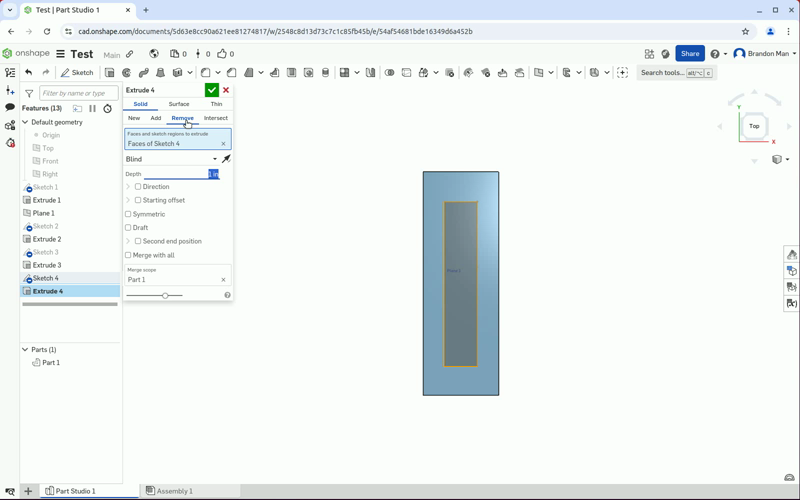
text(3.851)
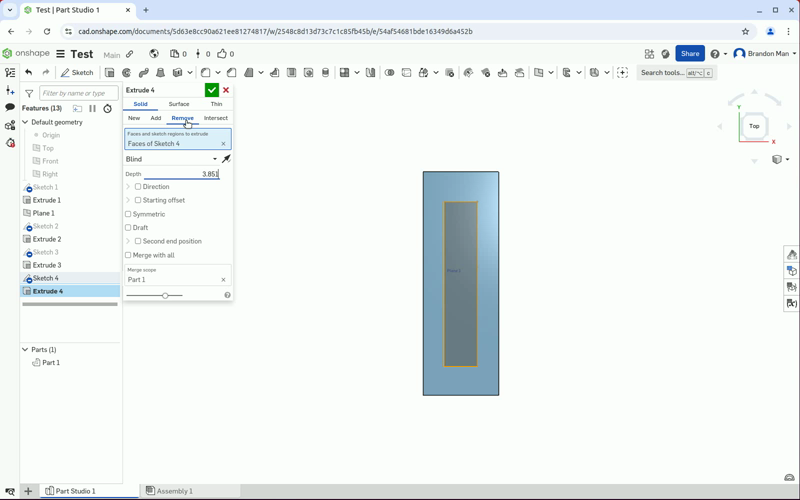
key(tab, 6)
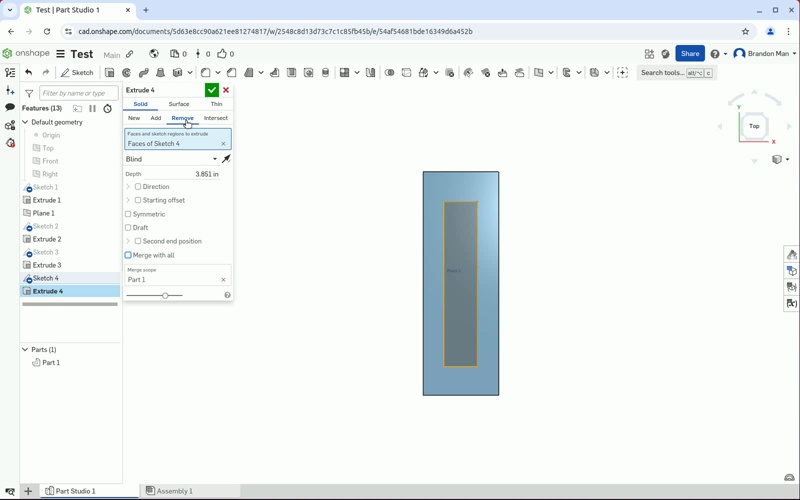
key(space)
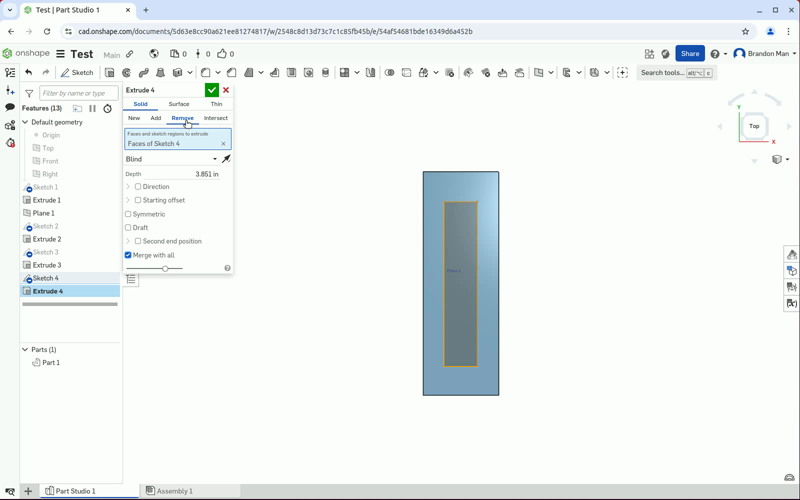
key(enter)
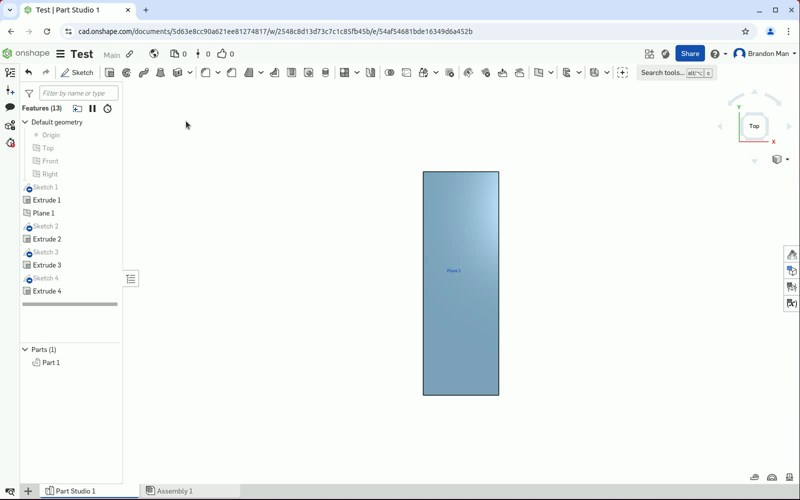
key(shift+h)
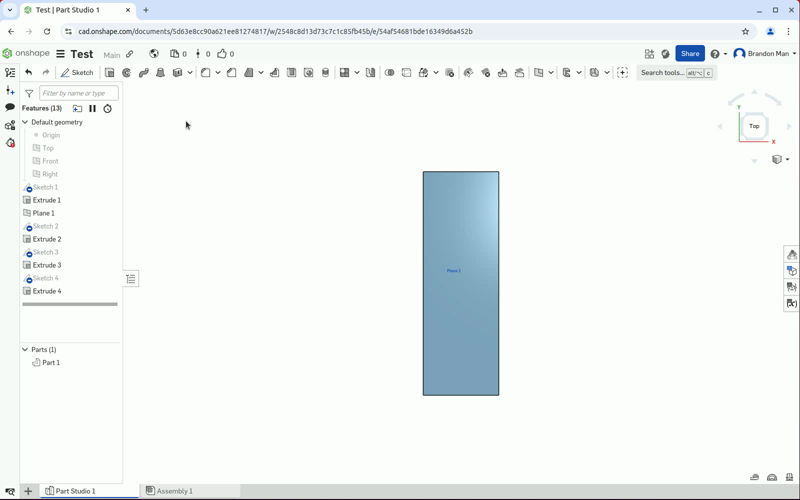
key(shift+h)
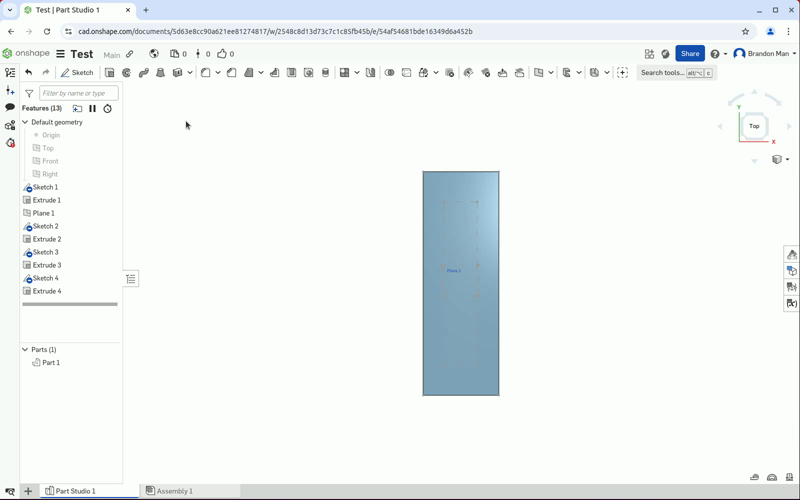
key(shift+7)
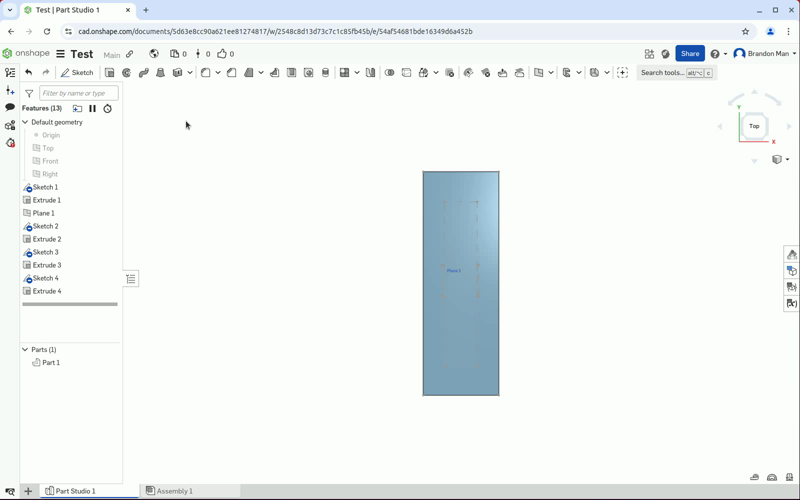
key(up, 3)
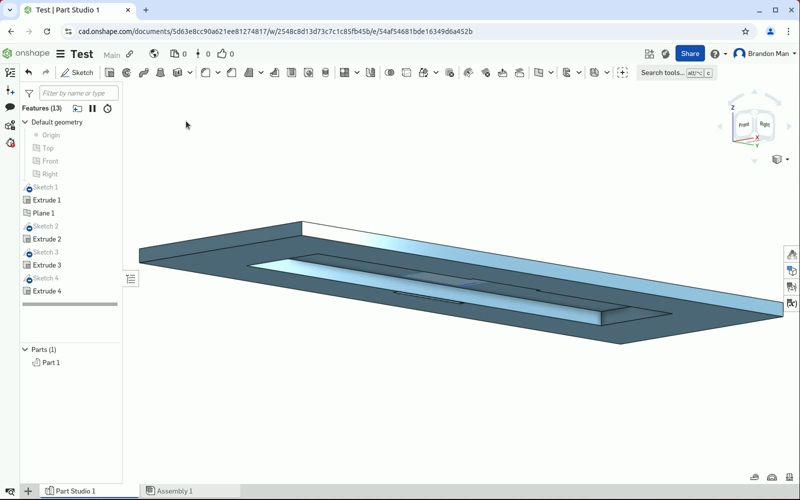
key(left, 3)
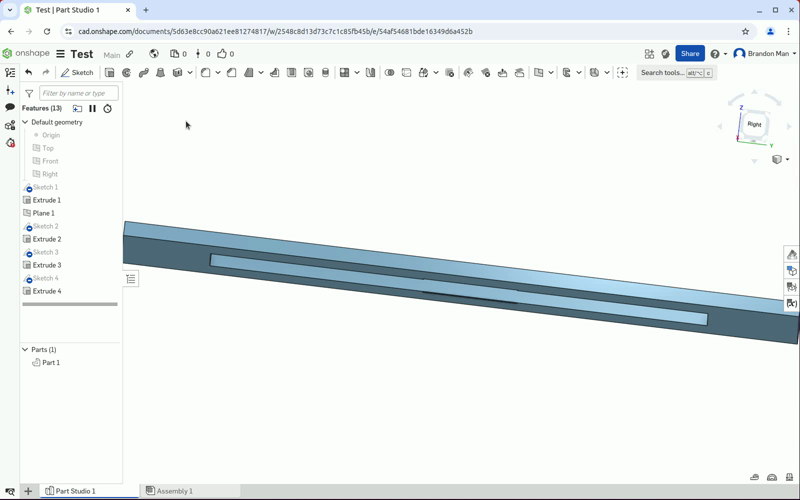
key(right, 3)
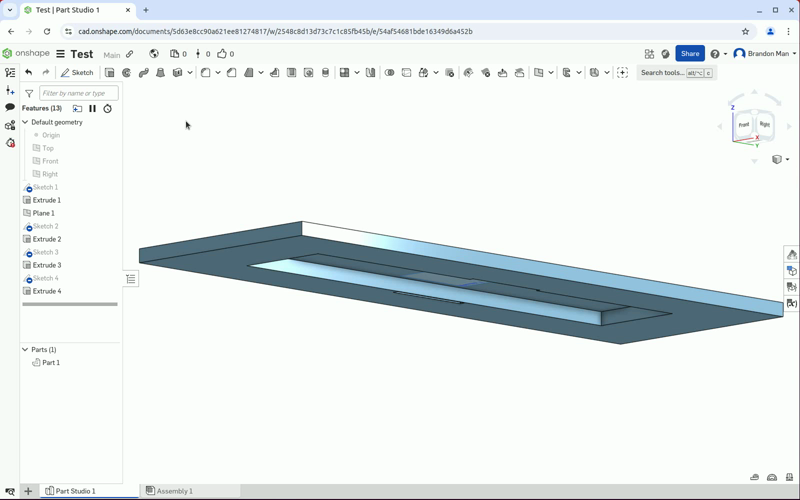
key(down, 3)
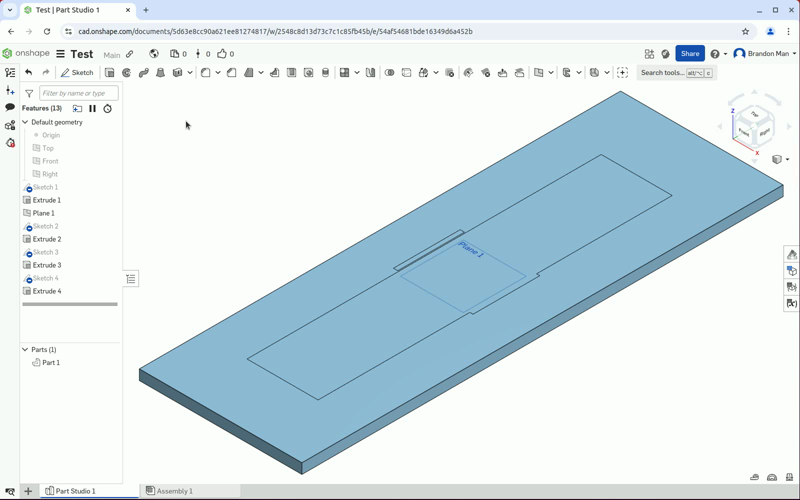
mouse_move(73, 189)
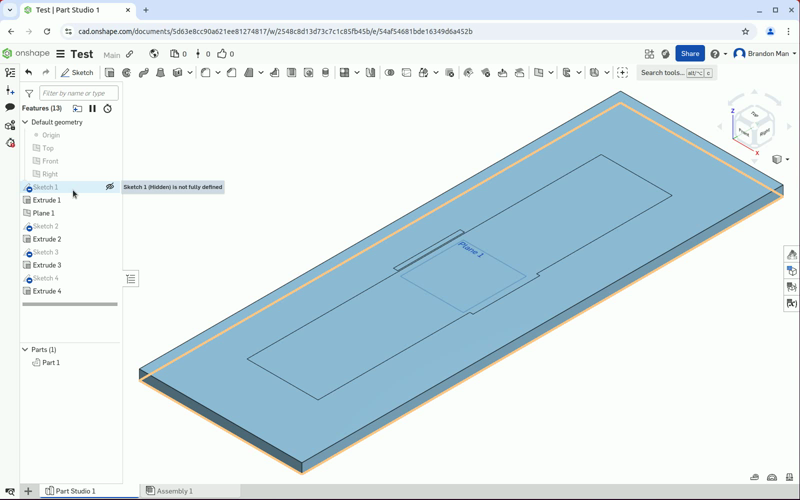
click(73, 189)